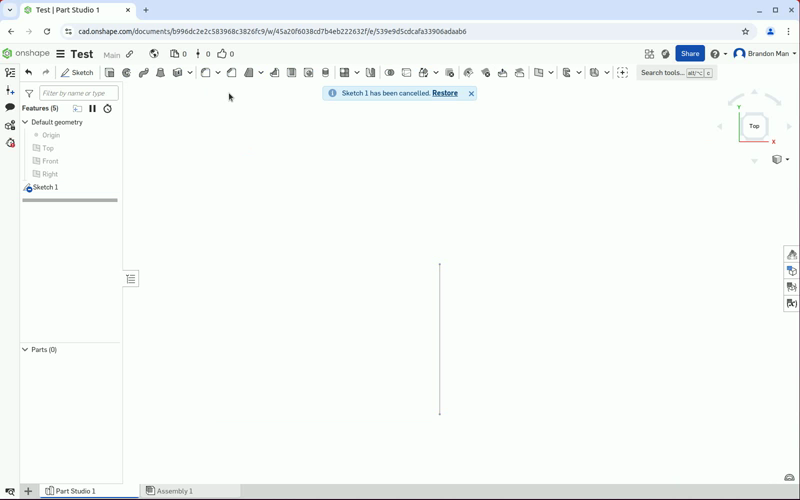
key(shift+h)
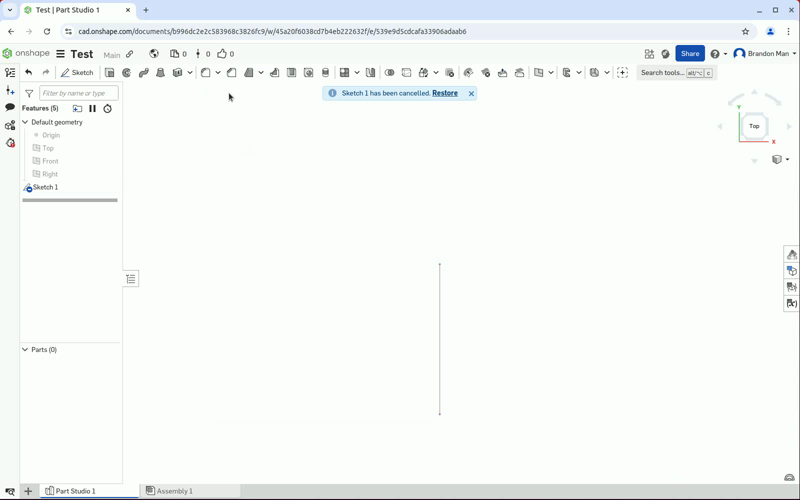
key(shift+s)
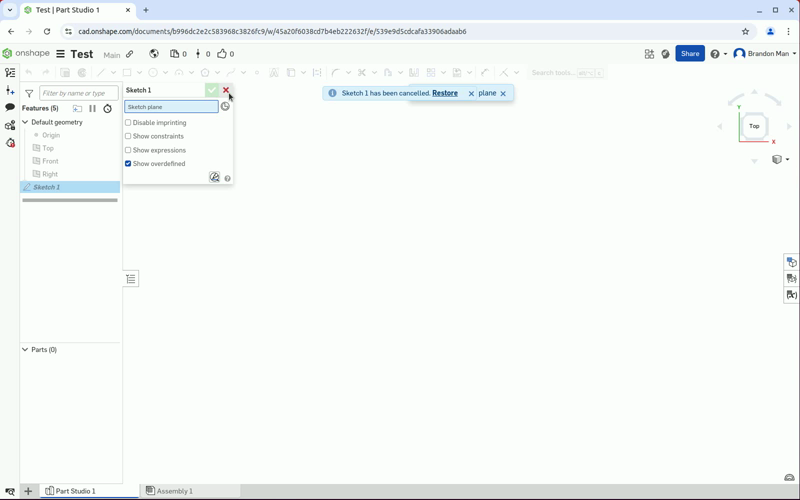
mouse_move(73, 150)
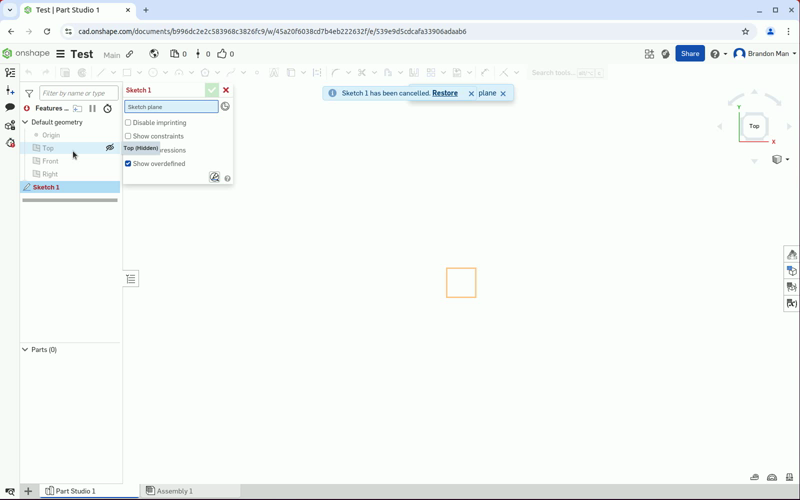
click(73, 150)
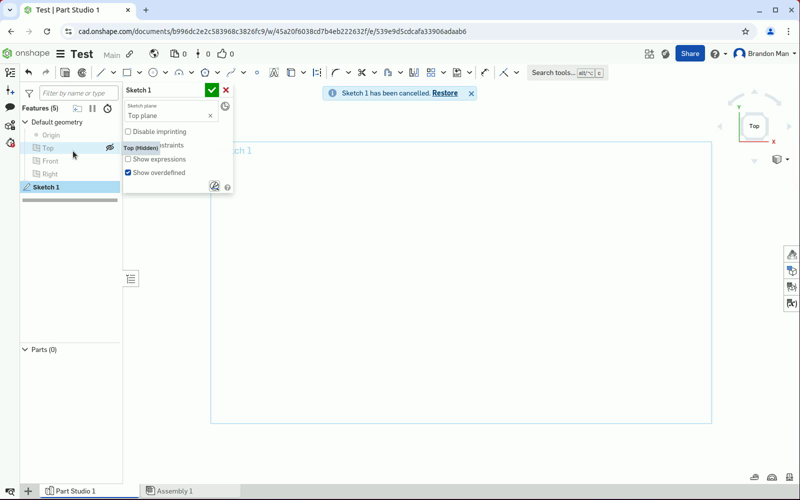
mouse_move(73, 352)
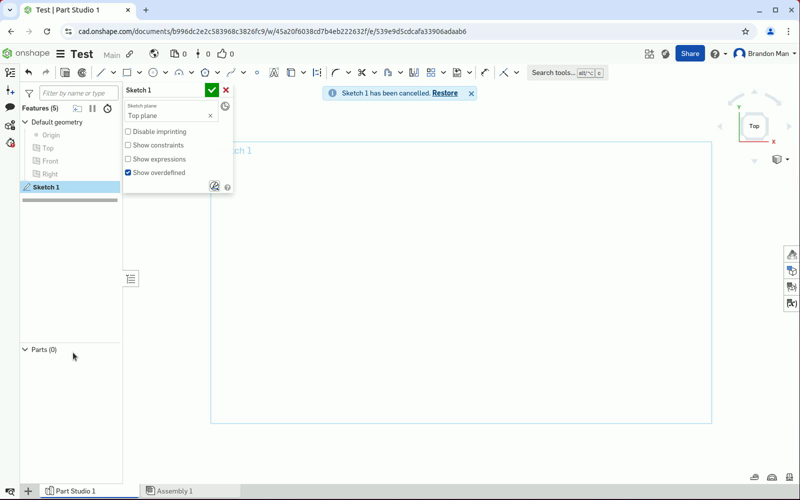
key(y)
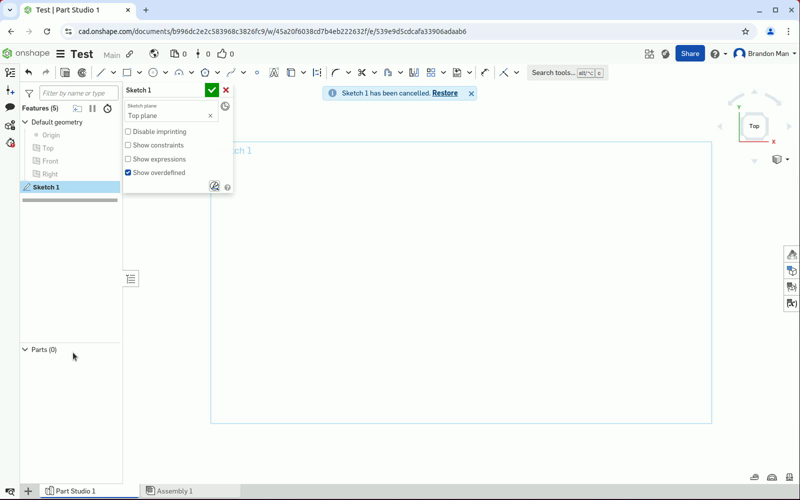
key(c)
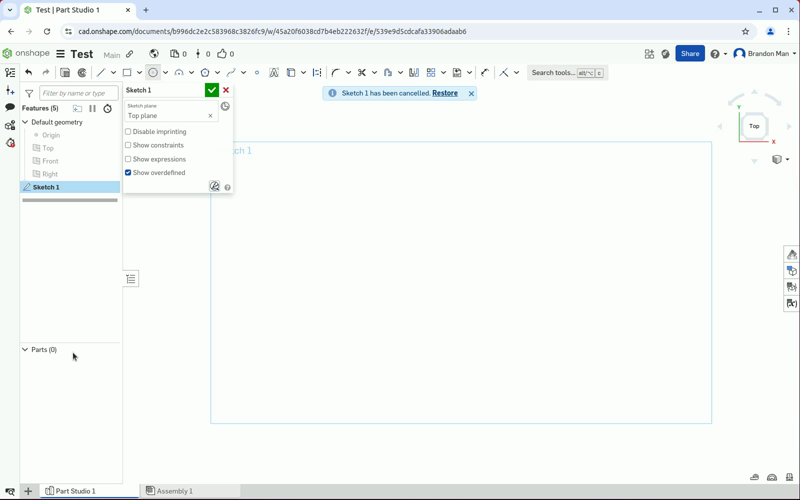
key_down(shift)
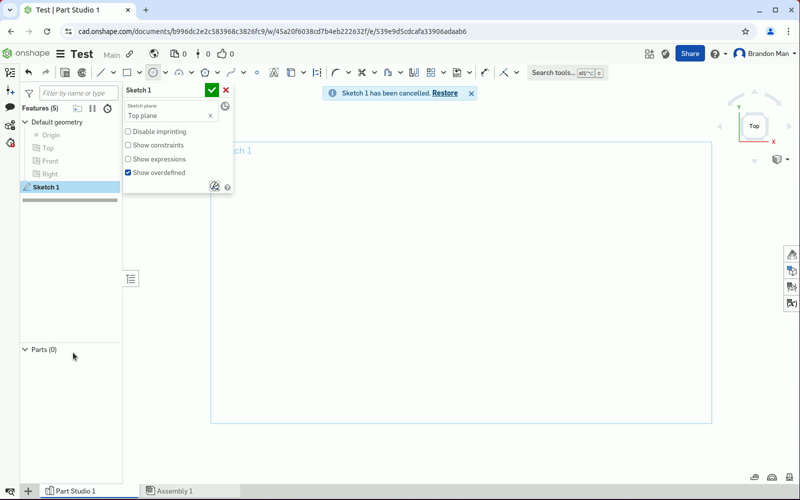
mouse_move(461, 282)
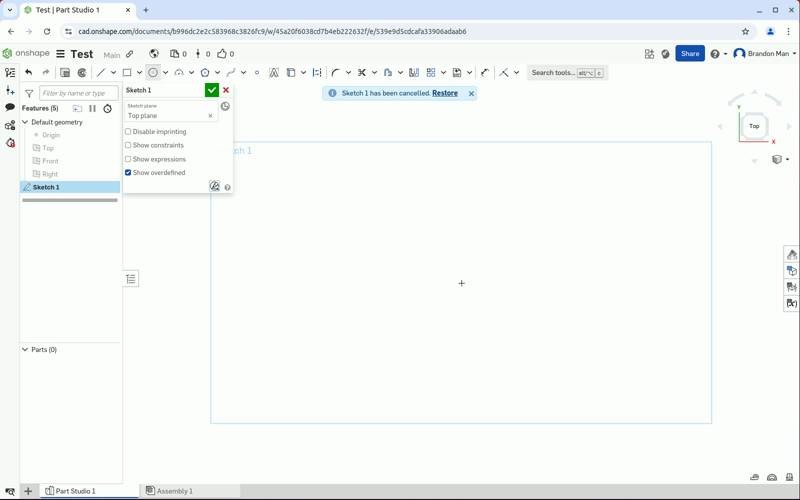
click(461, 282)
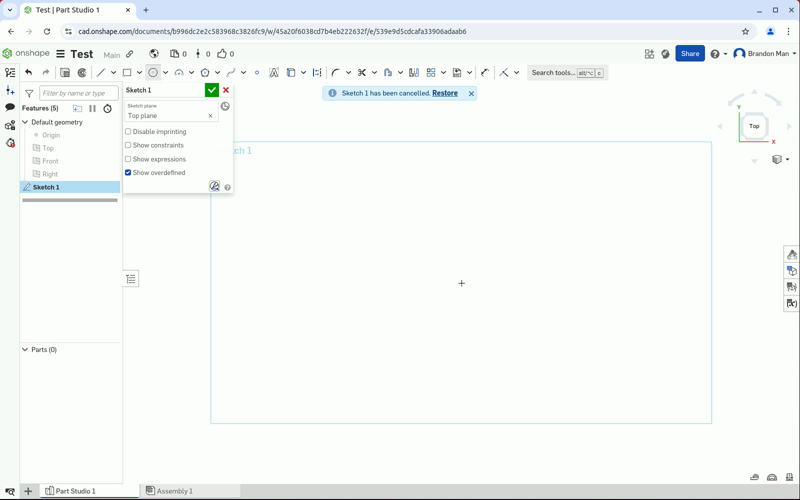
key_up(shift)
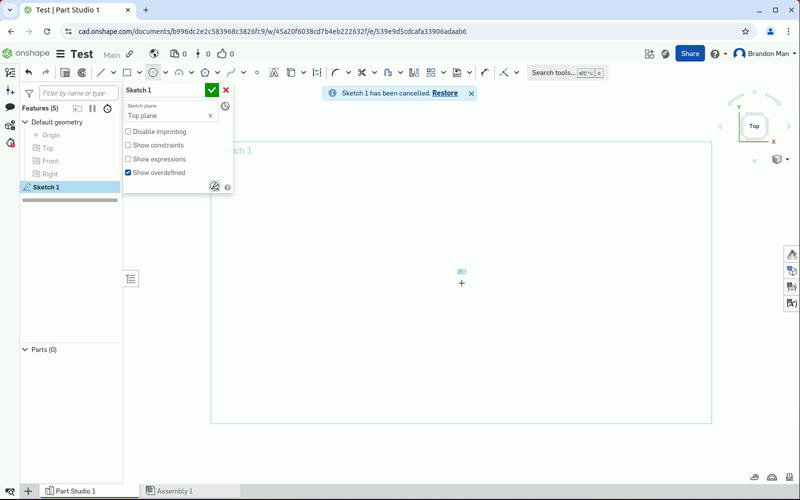
mouse_move(513, 282)
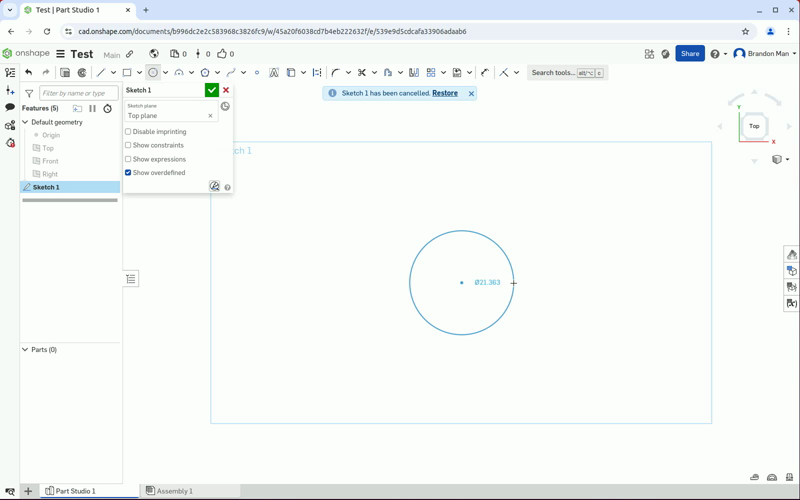
click(513, 282)
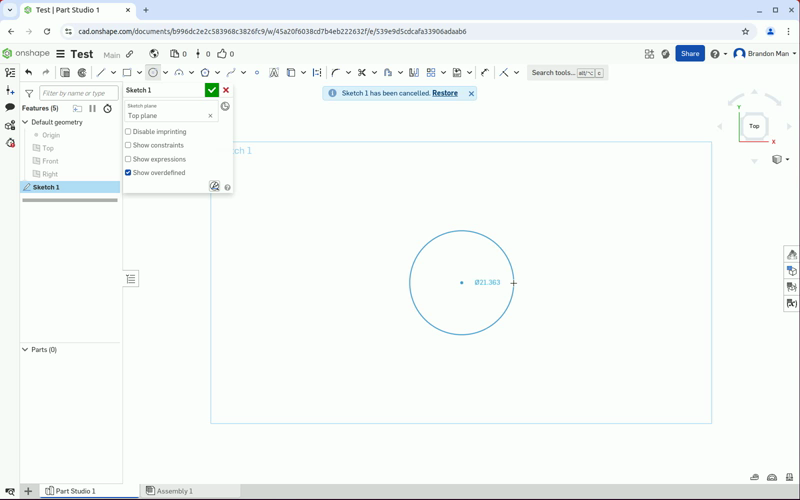
key(esc)
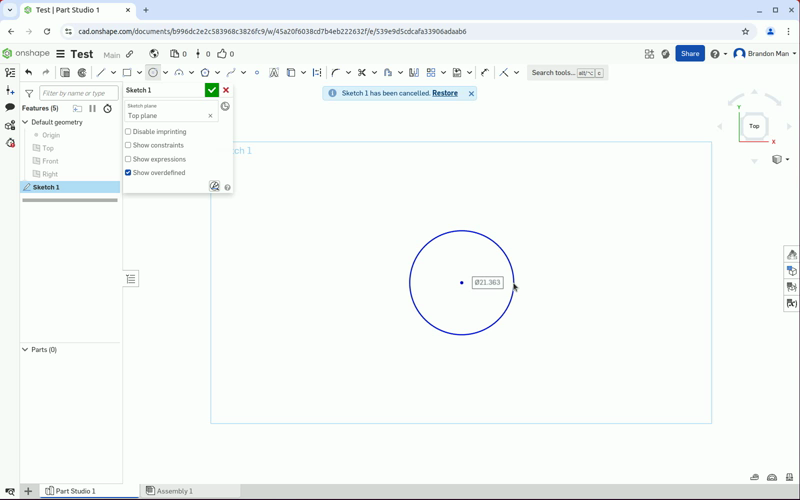
mouse_move(477, 291)
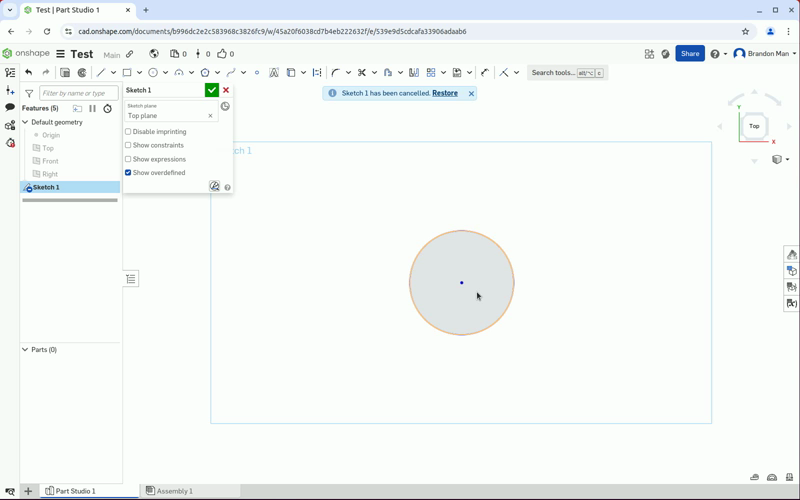
click(477, 291)
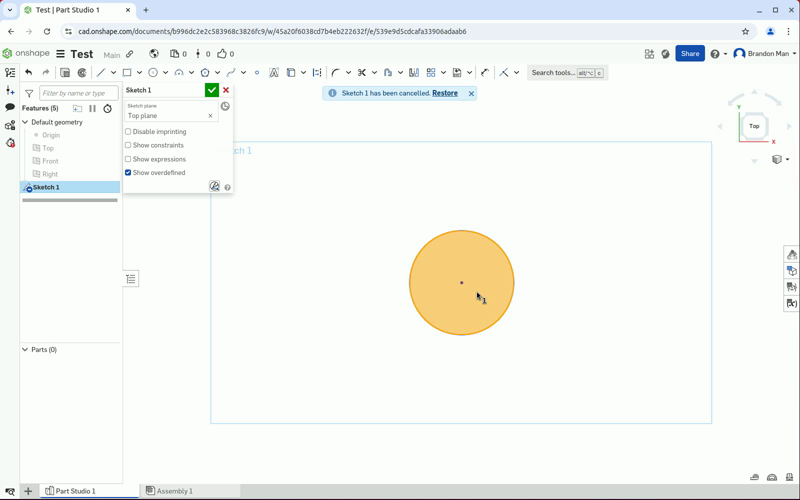
mouse_move(73, 352)
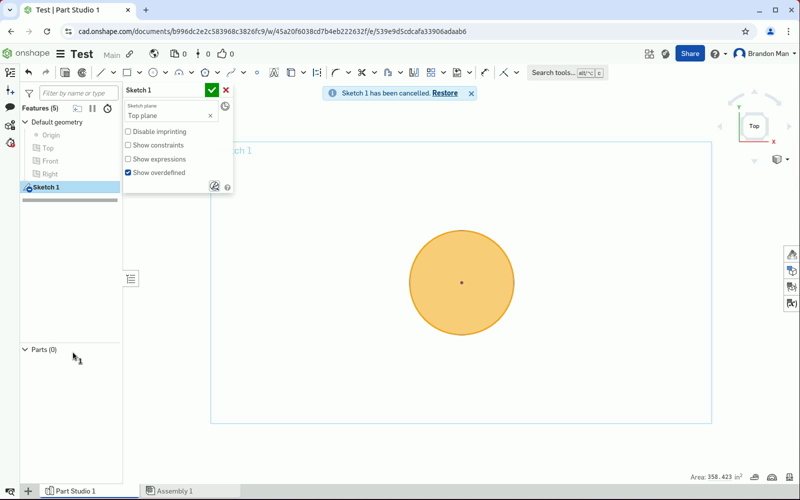
key(shift+y)
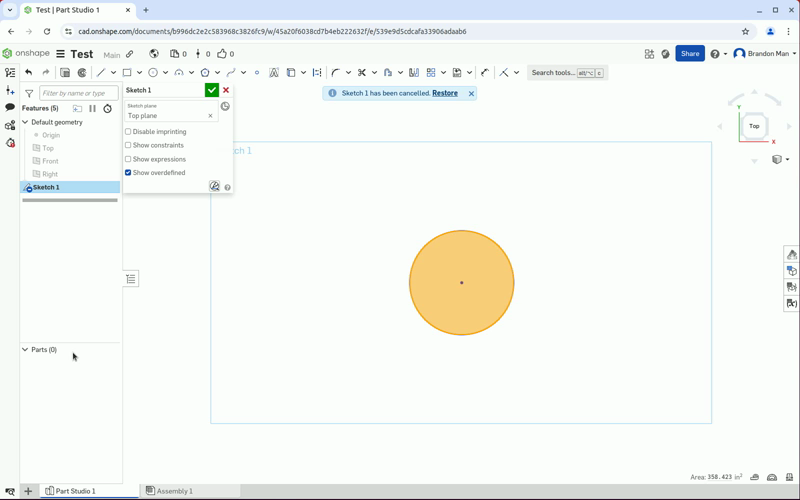
key(shift+e)
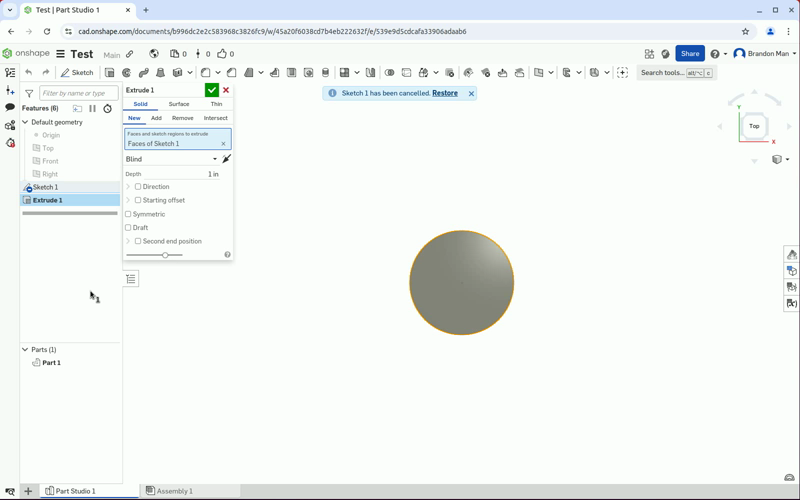
mouse_move(143, 106)
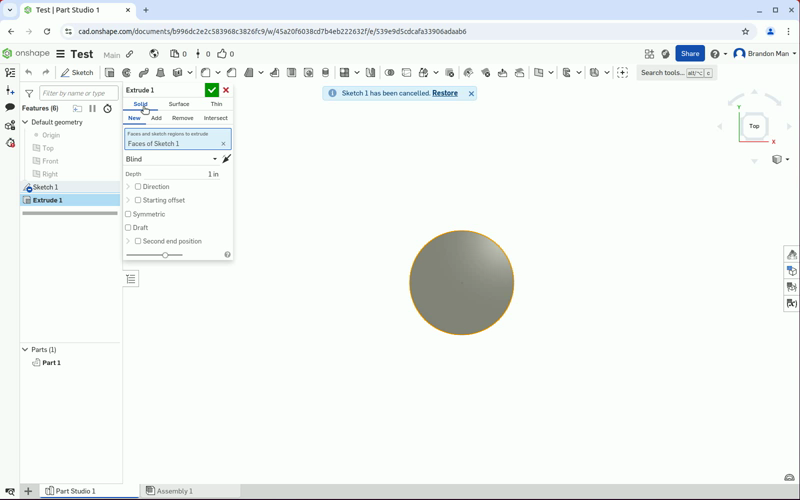
click(143, 106)
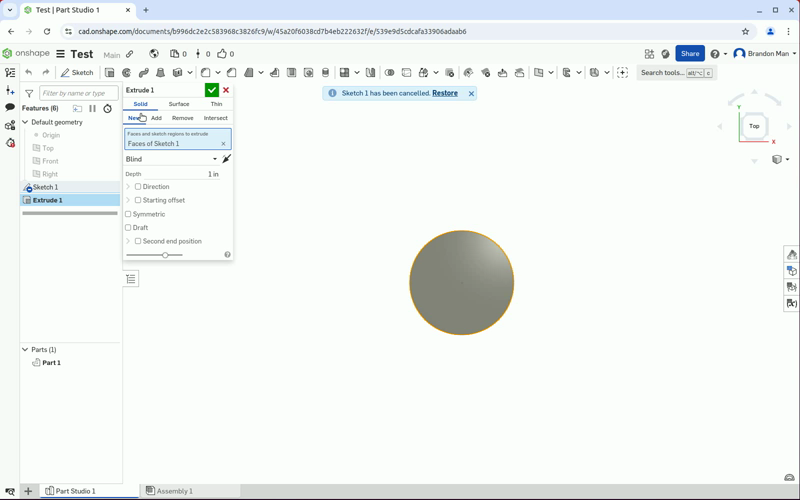
mouse_move(137, 120)
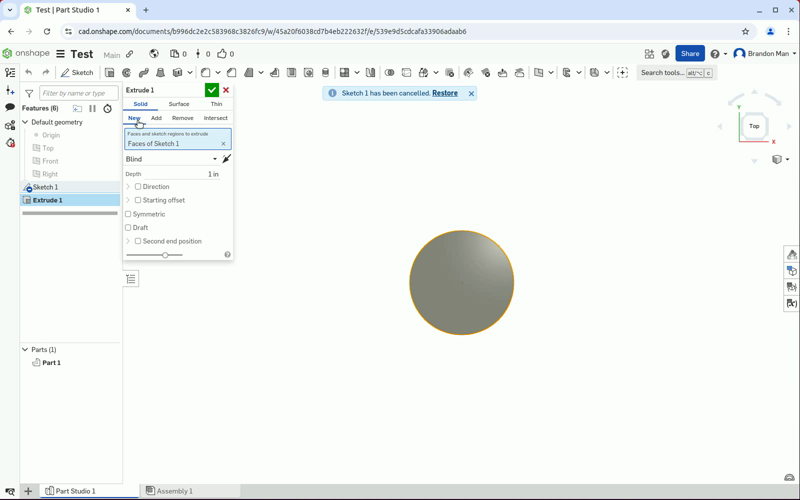
click(137, 120)
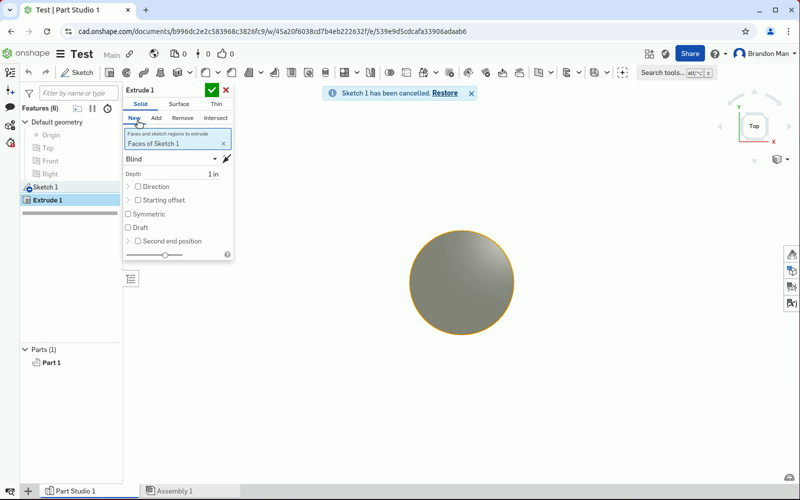
key(tab, 4)
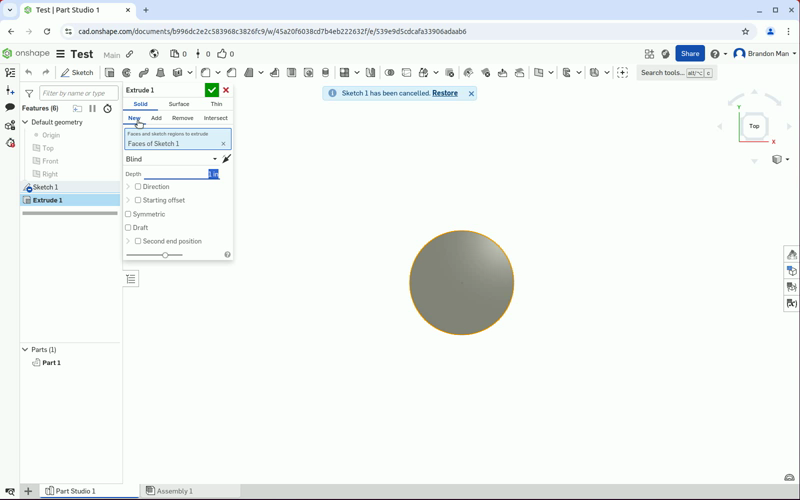
text(1.685)
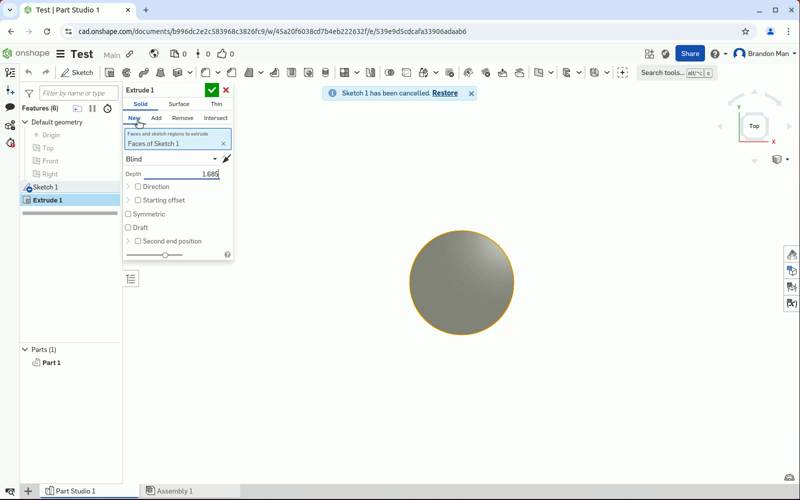
key(enter)
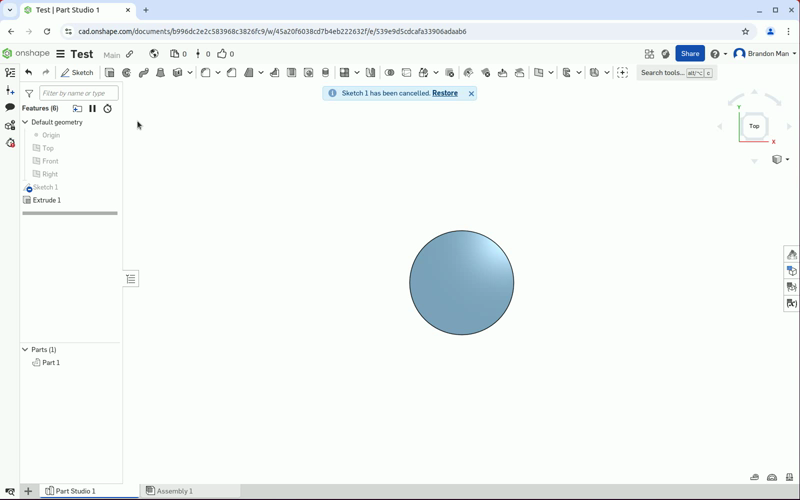
key(shift+h)
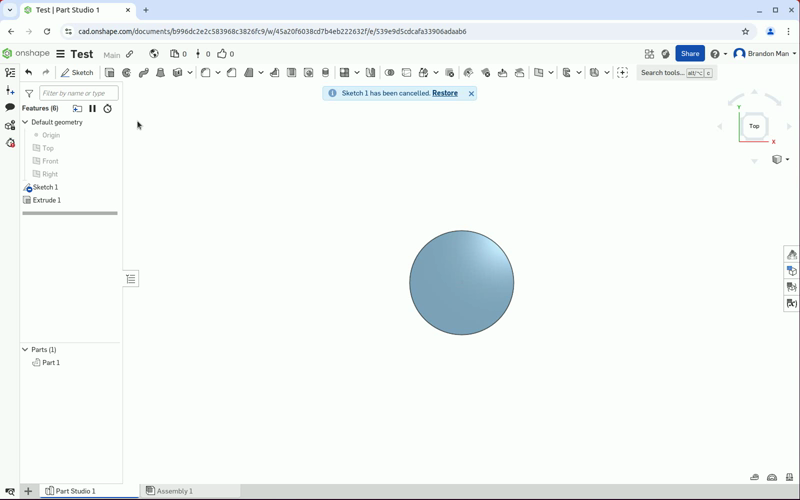
key(shift+h)
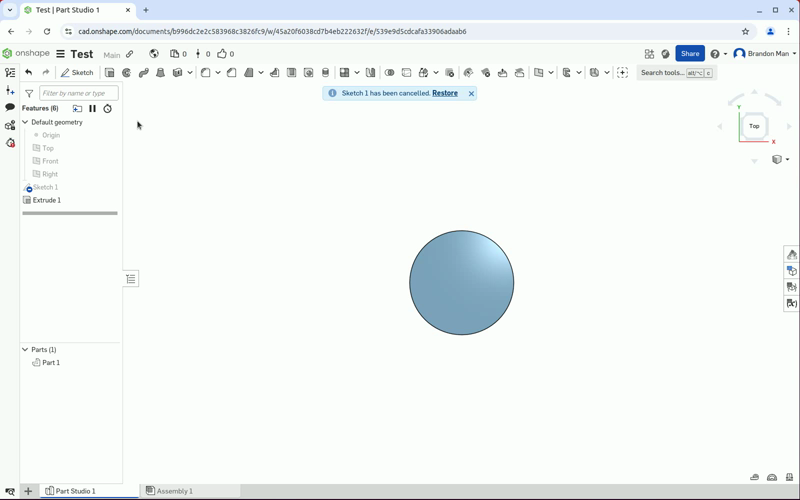
mouse_move(73, 189)
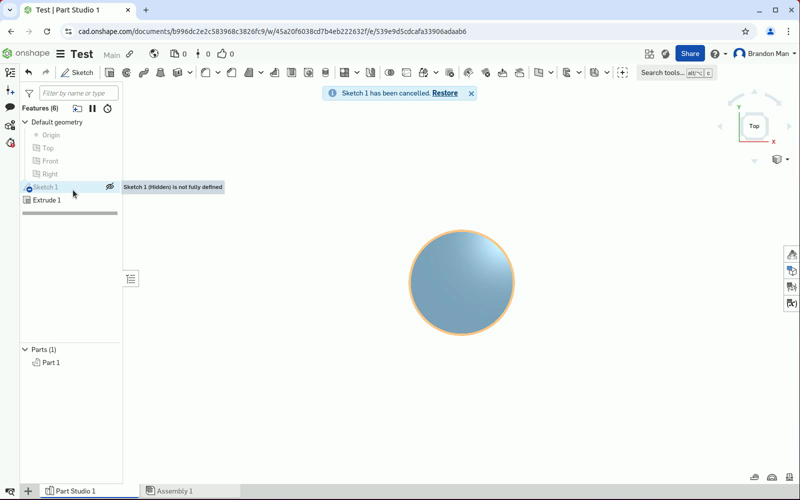
click(73, 189)
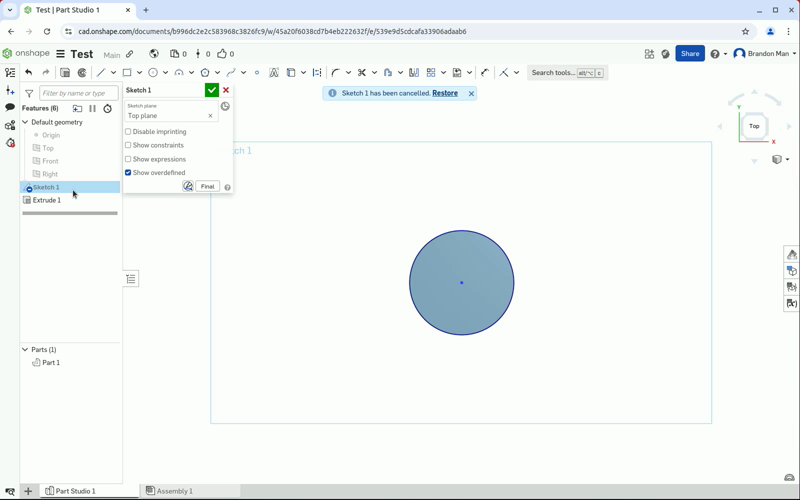
mouse_move(229, 92)
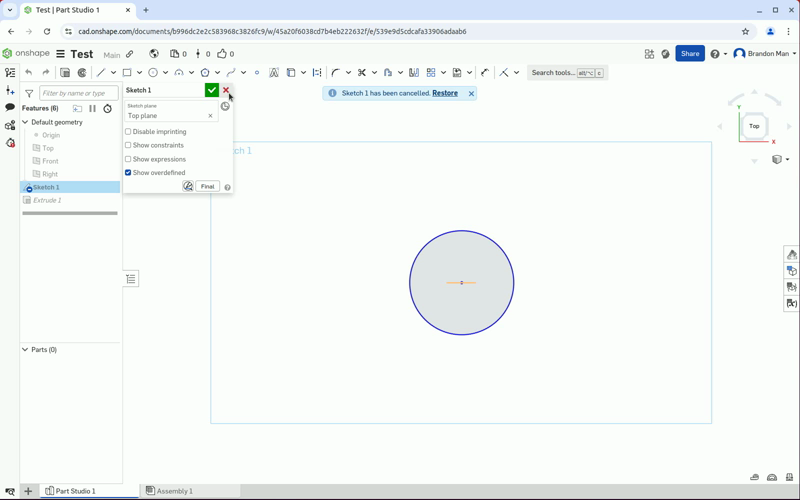
click(229, 92)
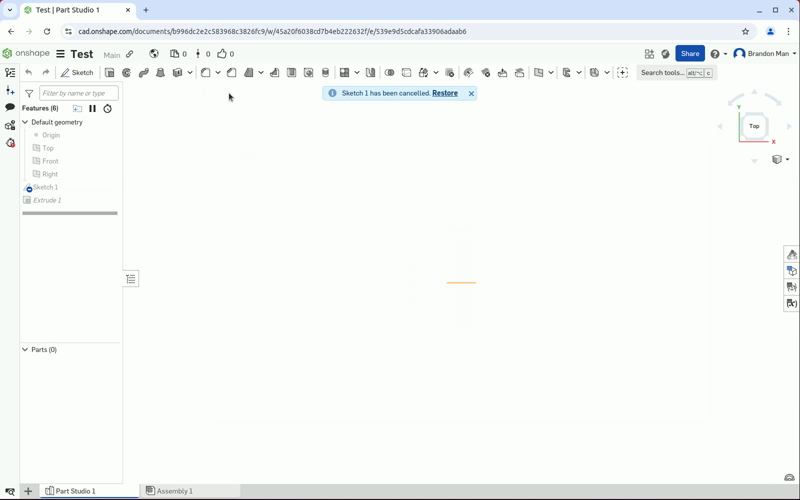
mouse_move(541, 75)
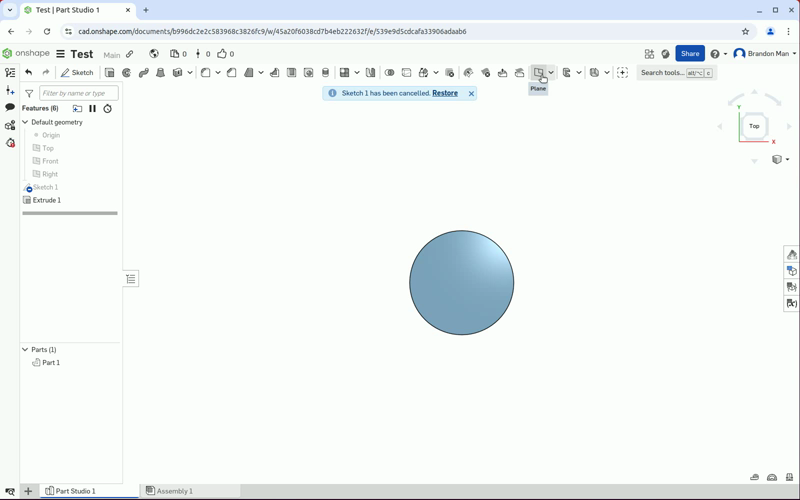
click(541, 75)
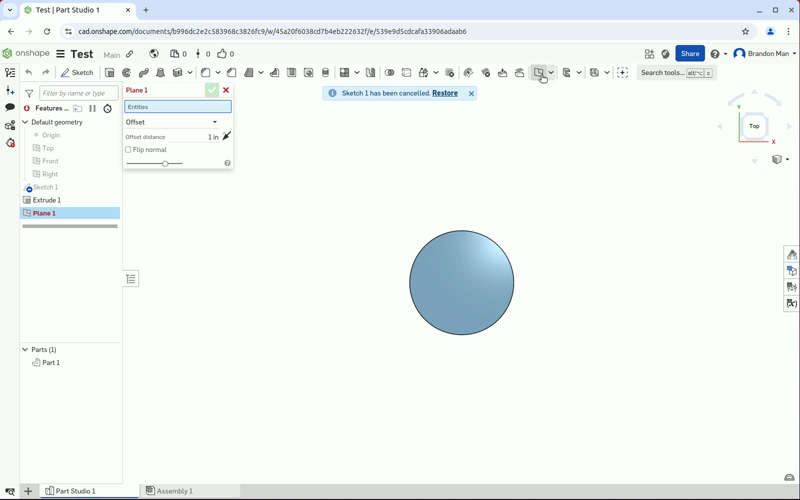
mouse_move(73, 150)
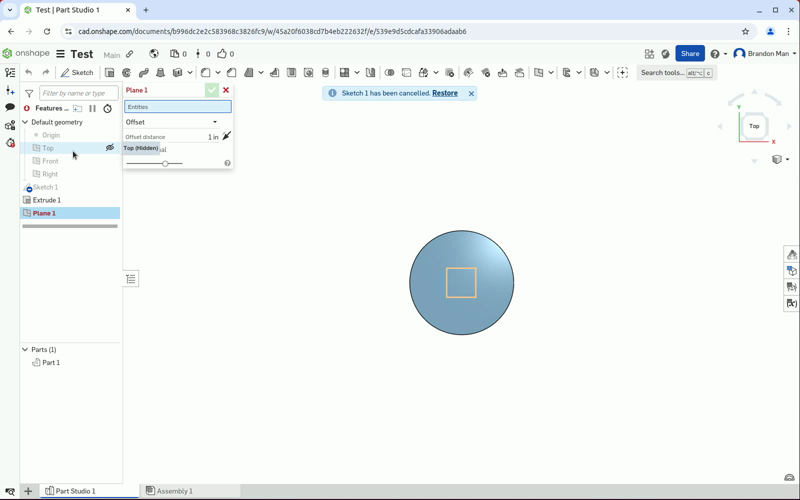
click(73, 150)
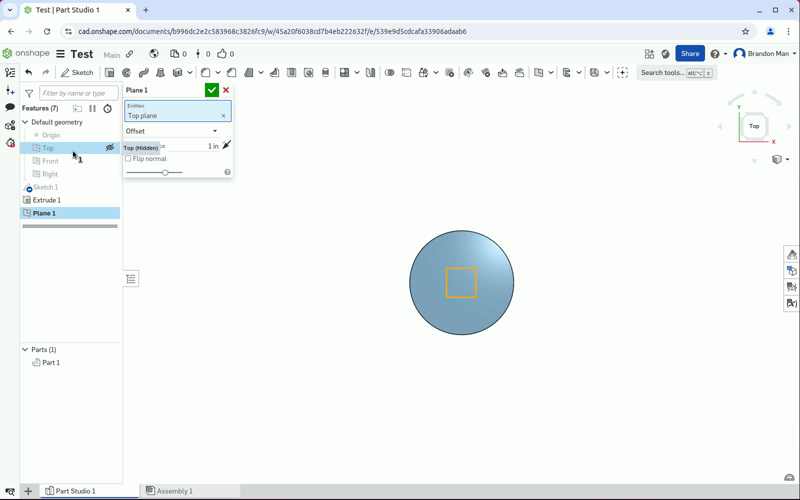
key(tab, 2)
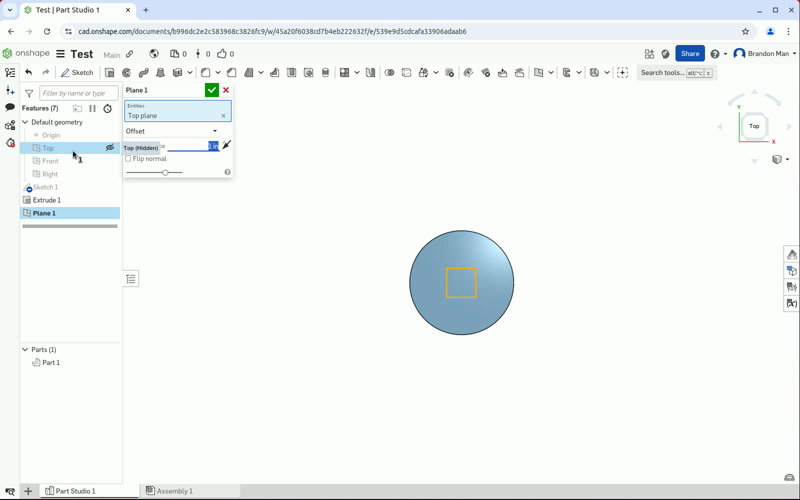
text(1.695)
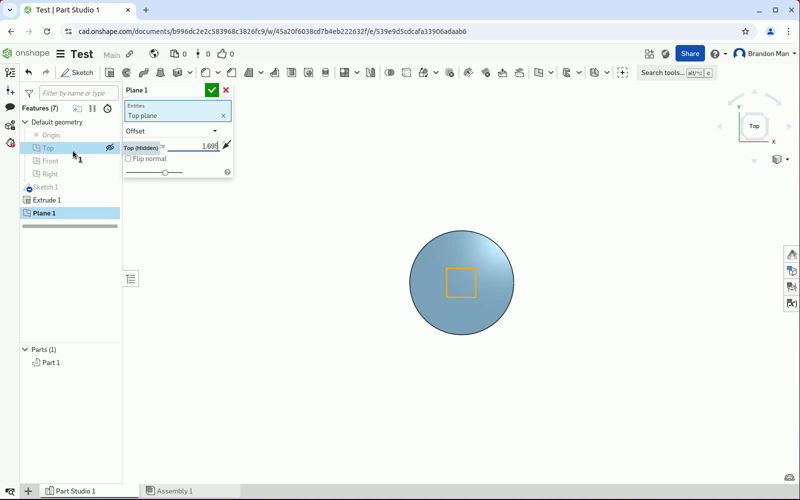
key(enter, 2)
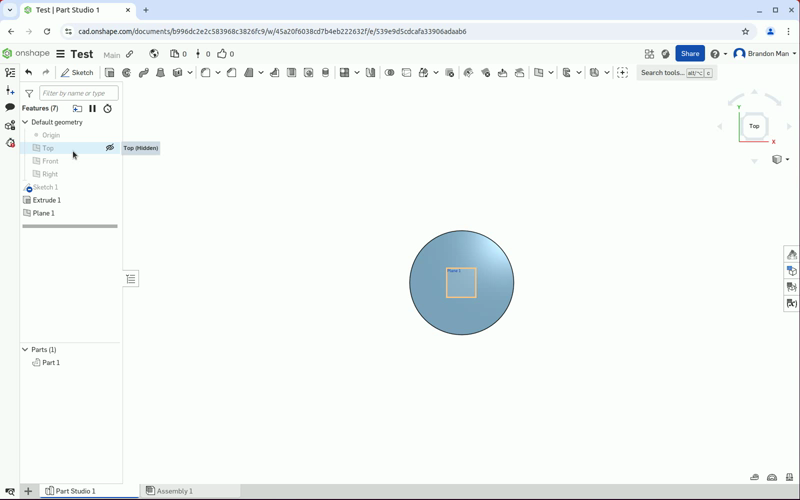
key(shift+s)
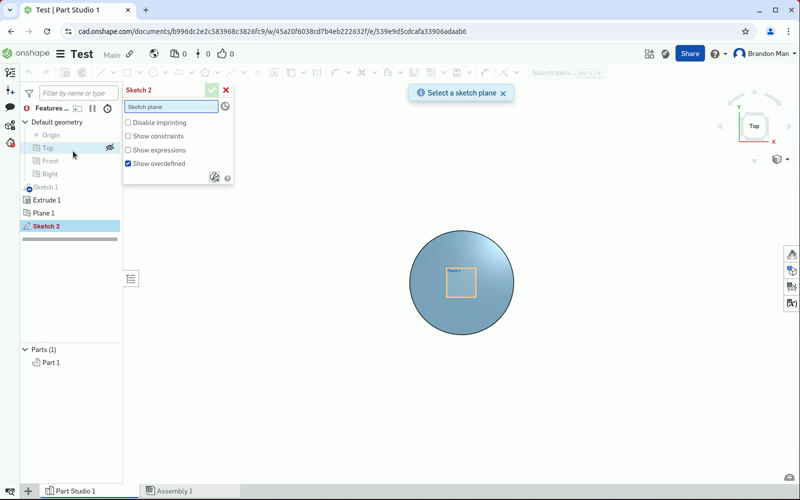
mouse_move(73, 215)
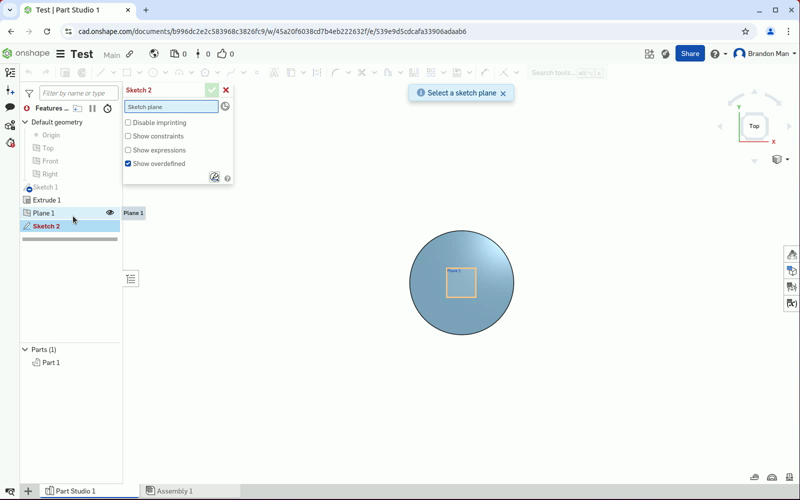
click(73, 215)
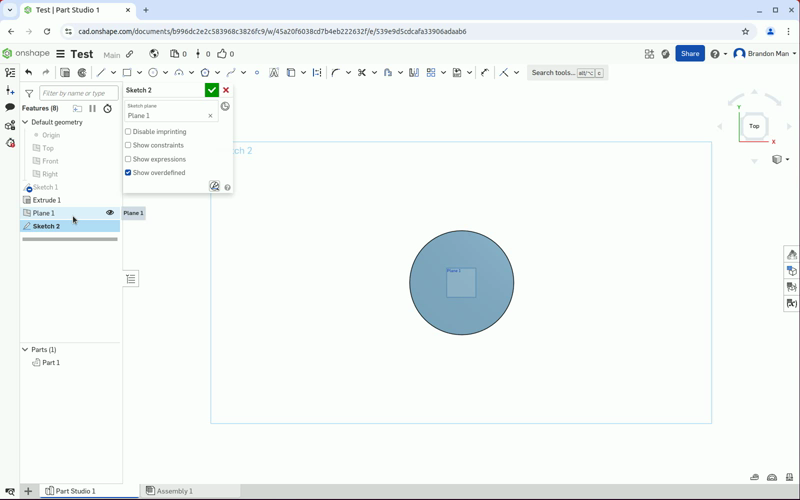
mouse_move(73, 352)
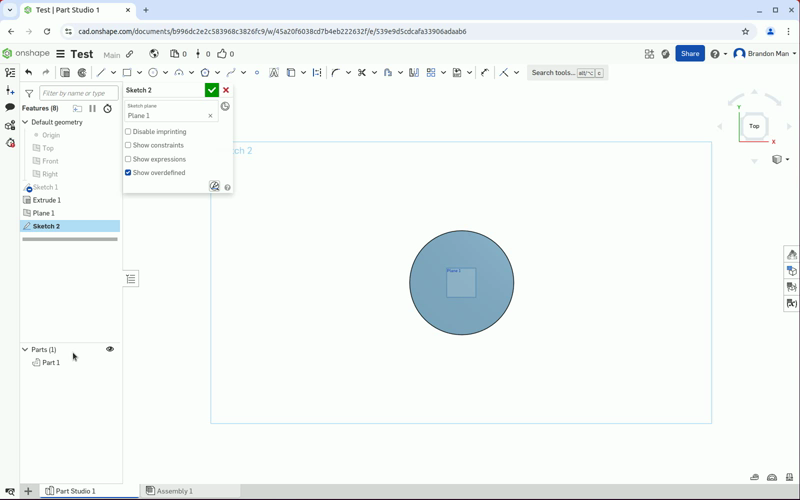
key(y)
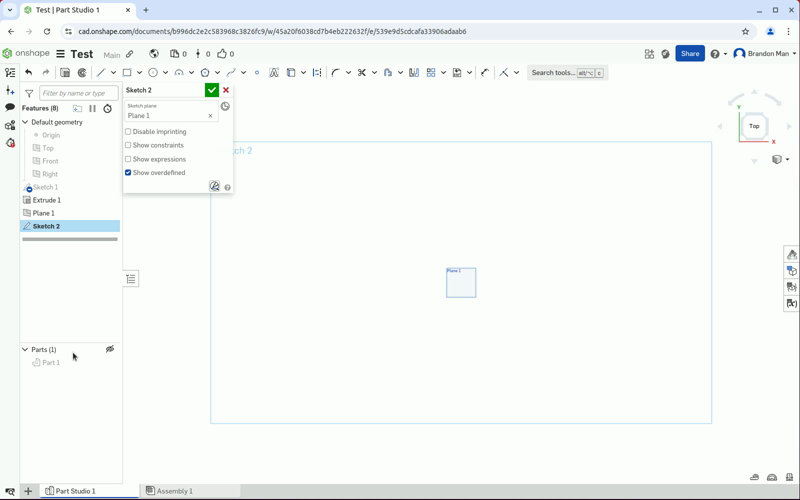
key(c)
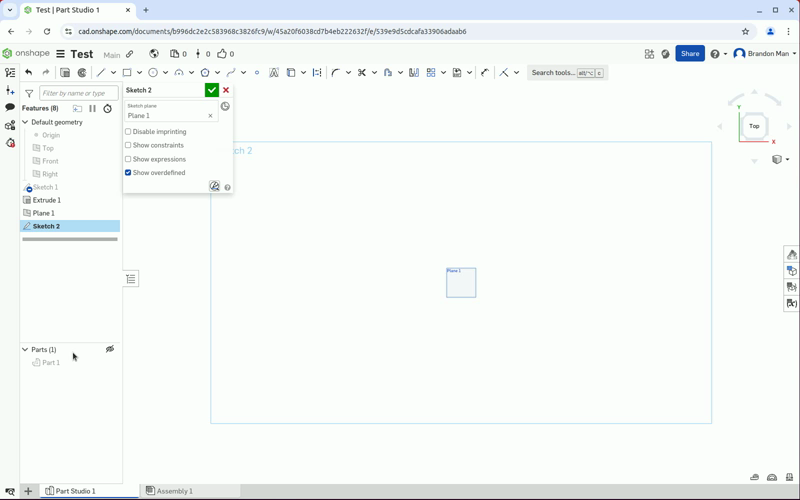
key_down(shift)
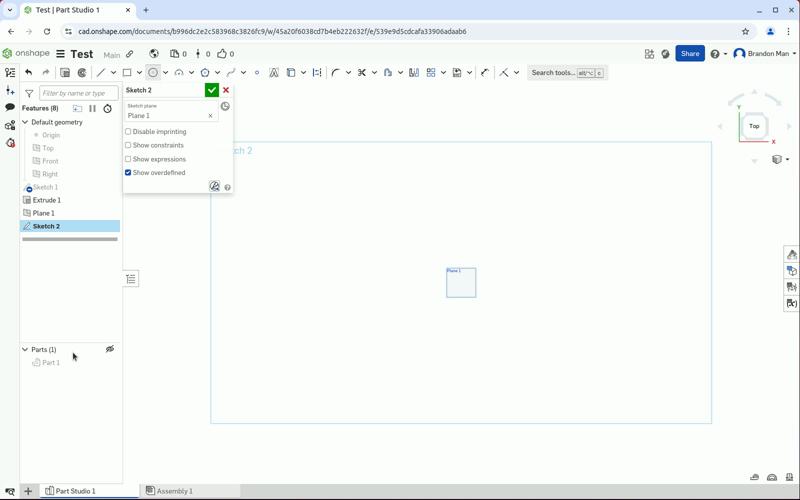
mouse_move(460, 282)
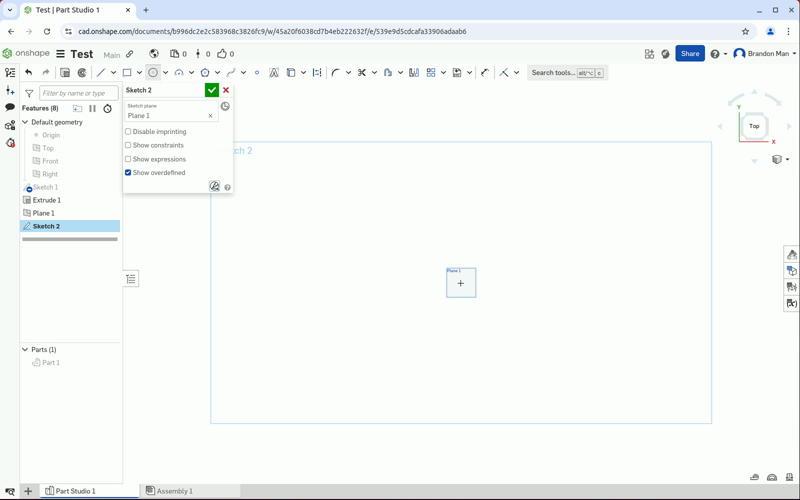
click(460, 282)
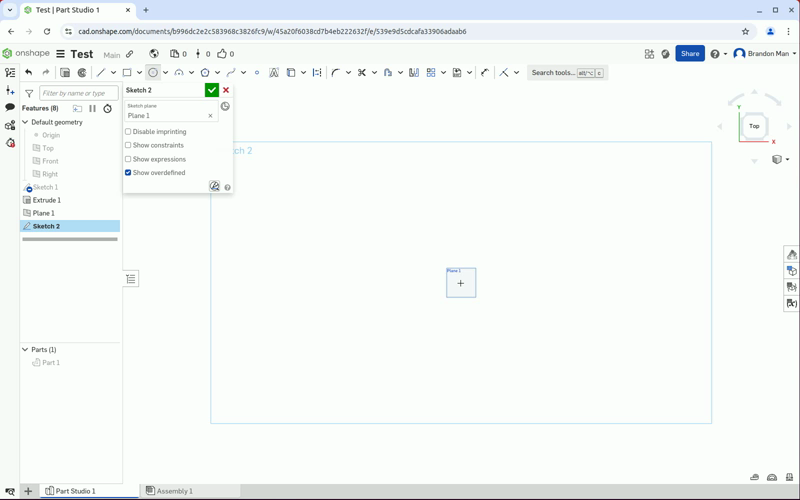
key_up(shift)
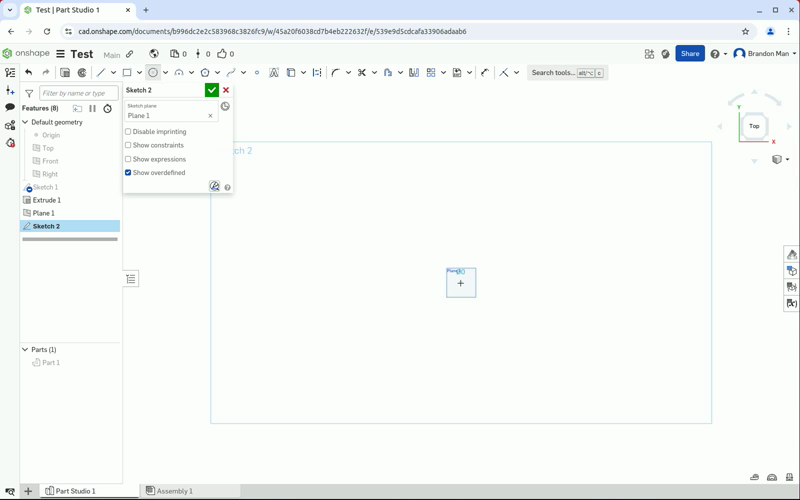
mouse_move(498, 282)
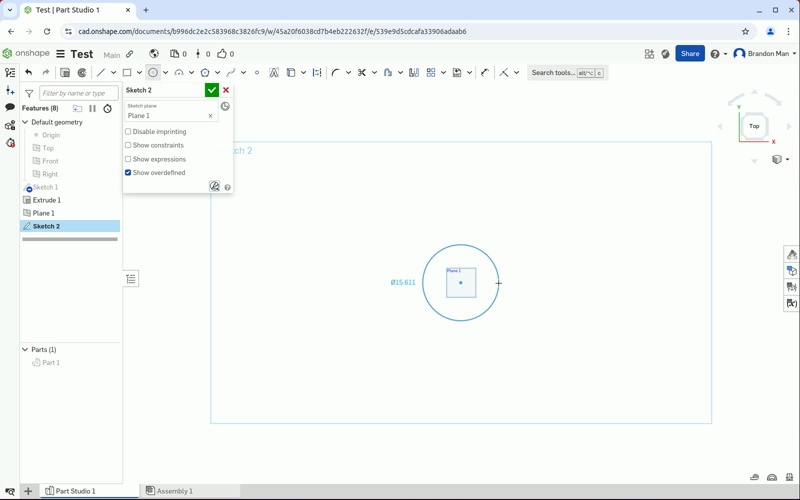
click(498, 282)
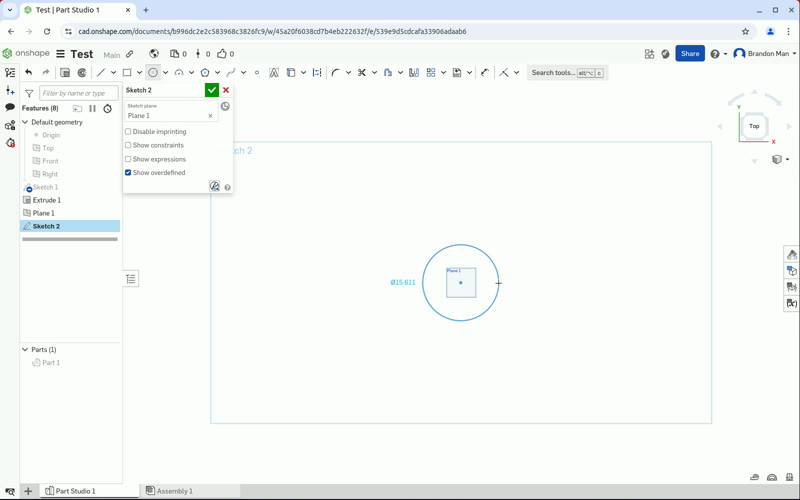
key(esc)
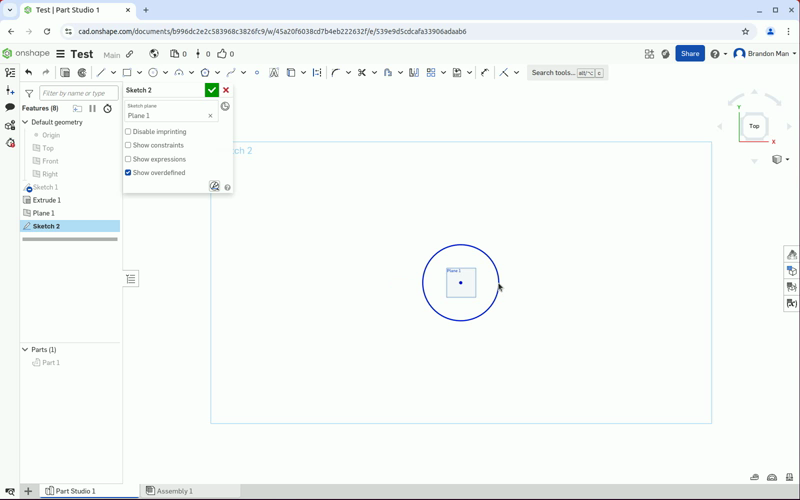
mouse_move(448, 288)
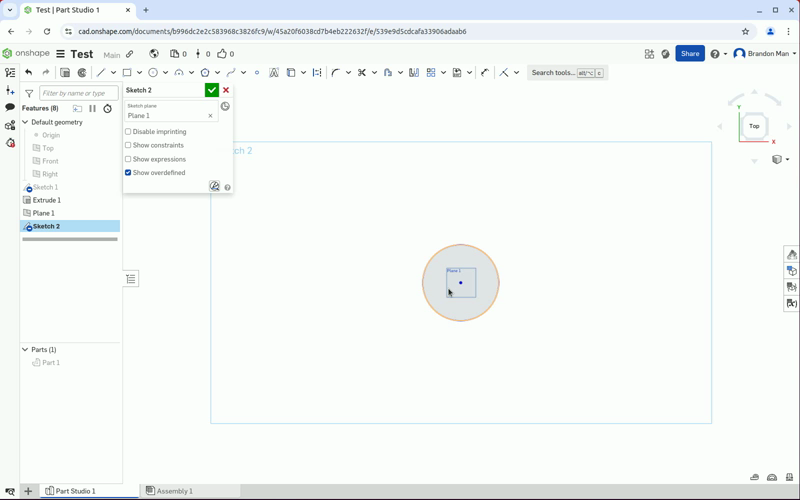
click(448, 288)
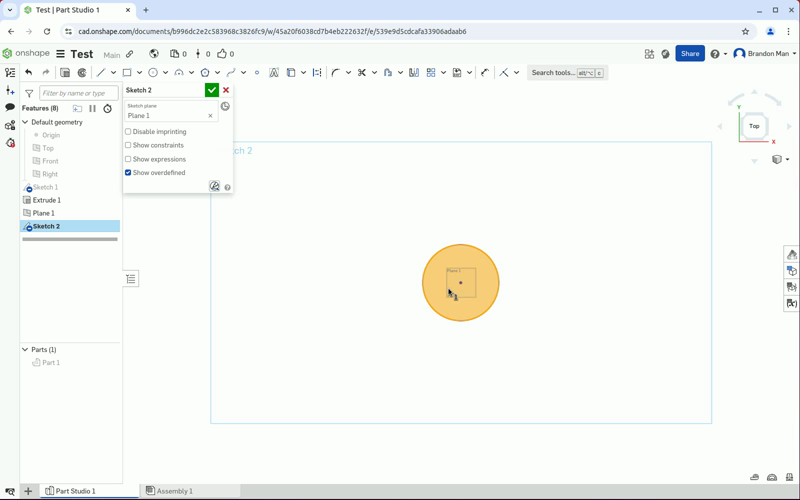
mouse_move(73, 352)
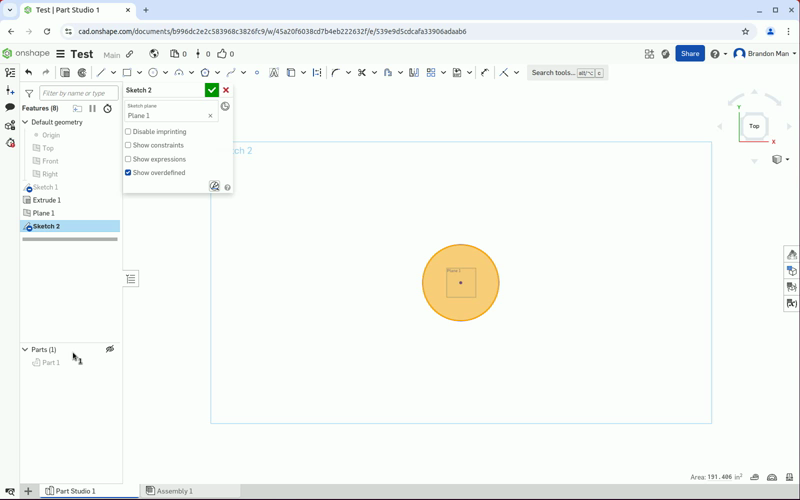
key(shift+y)
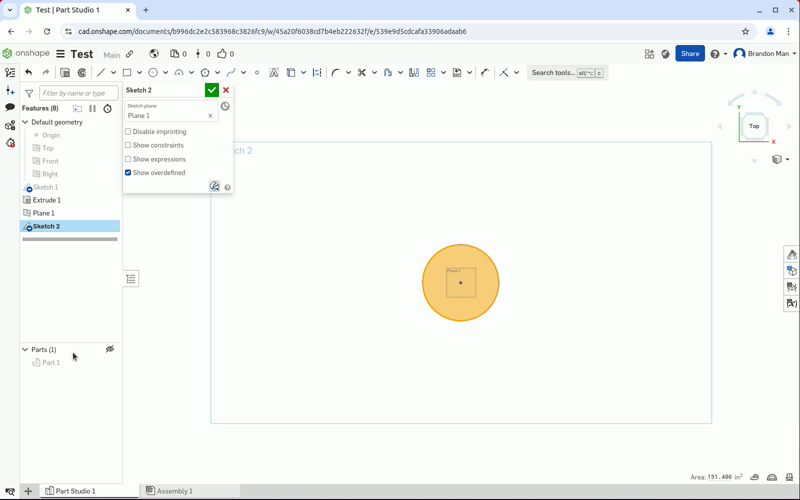
key(shift+e)
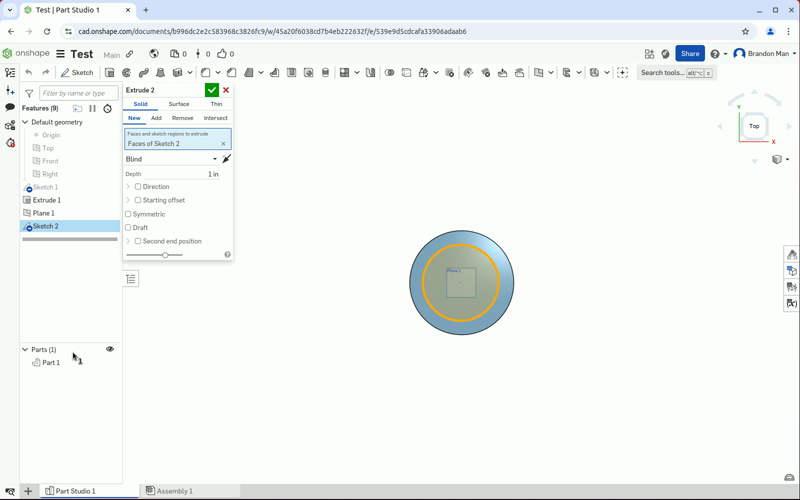
mouse_move(143, 106)
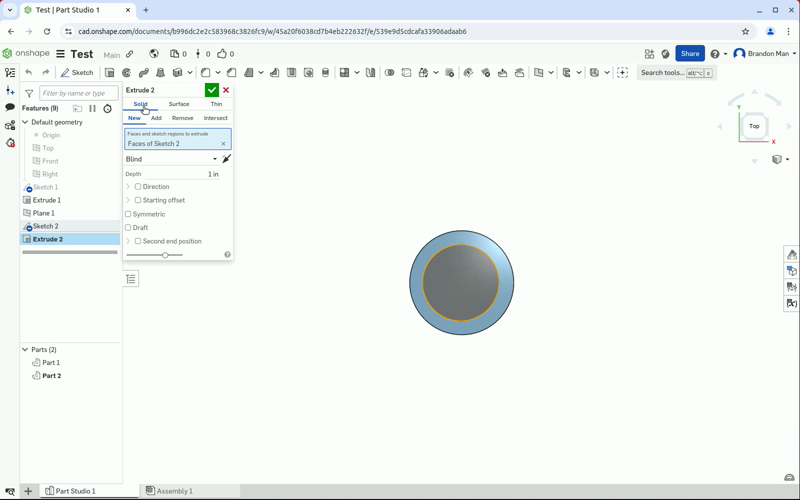
click(143, 106)
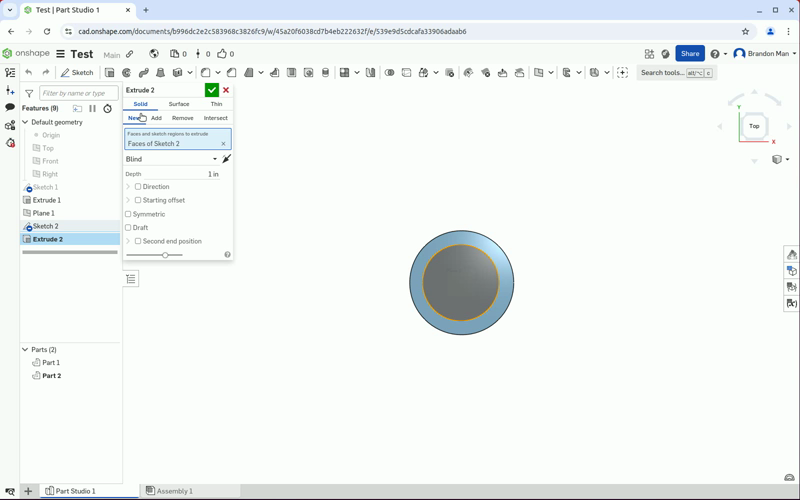
mouse_move(137, 120)
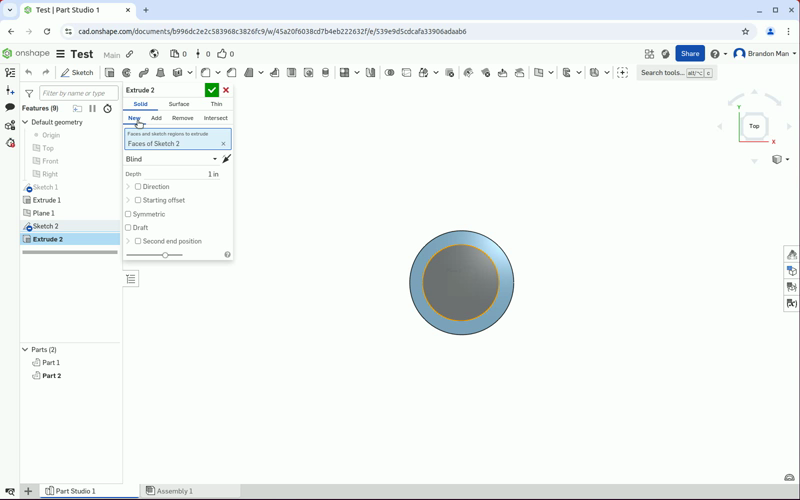
click(137, 120)
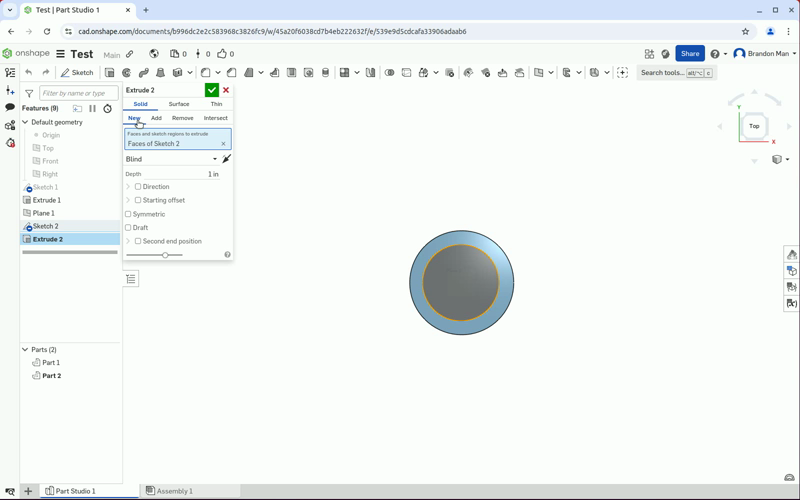
key(tab, 4)
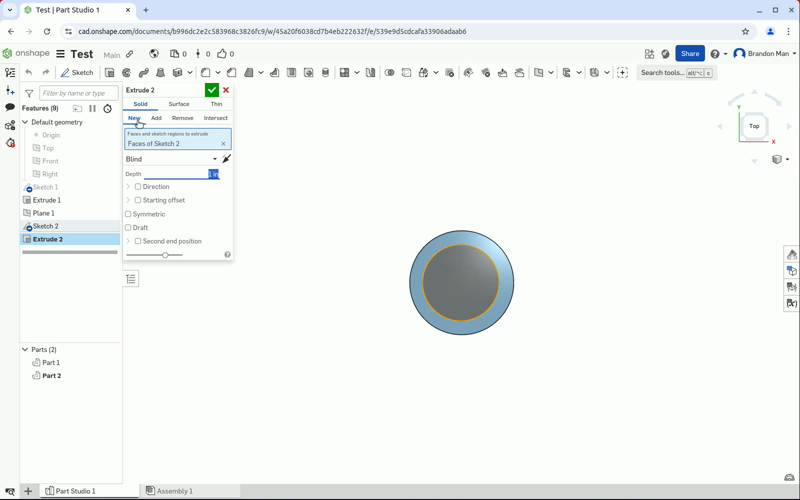
text(25.515)
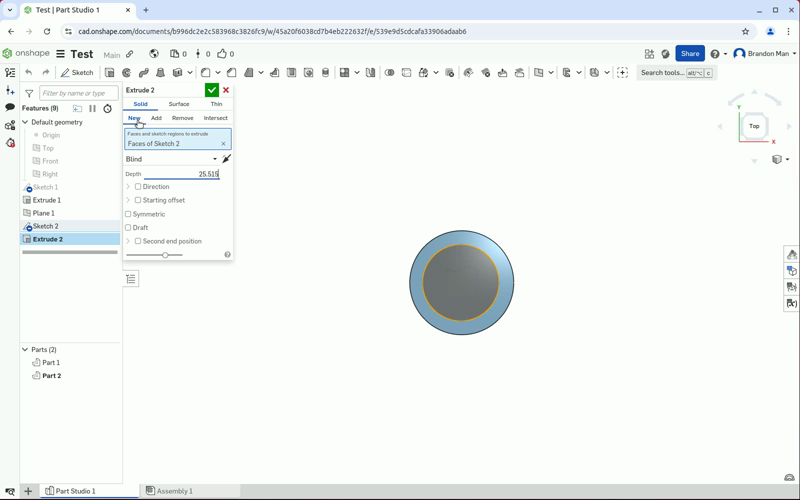
key(enter)
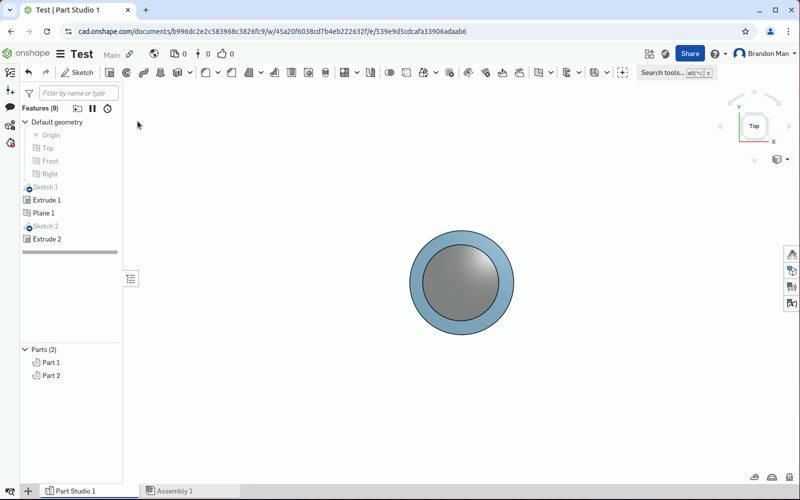
key(shift+h)
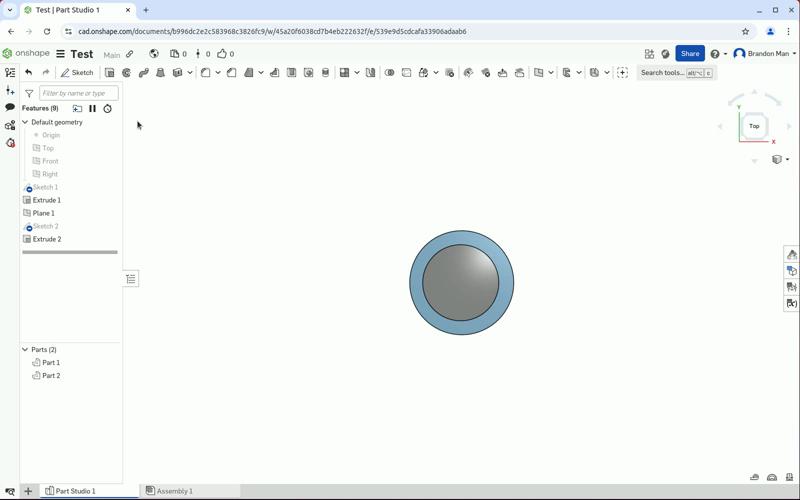
key(shift+h)
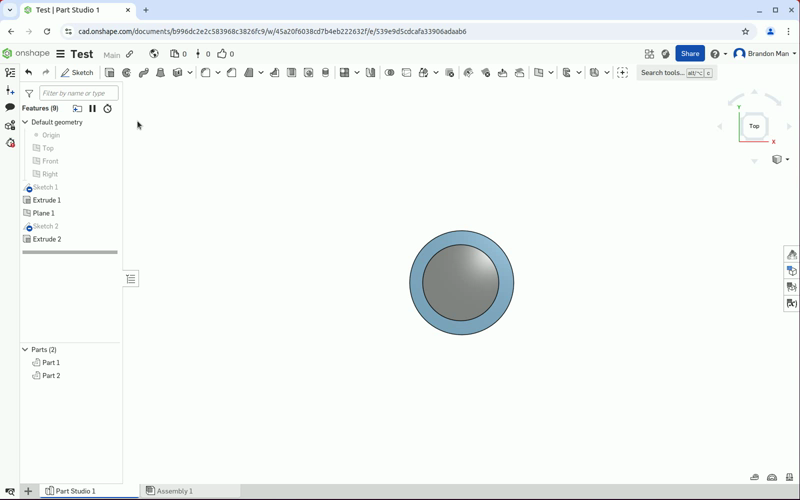
mouse_move(73, 189)
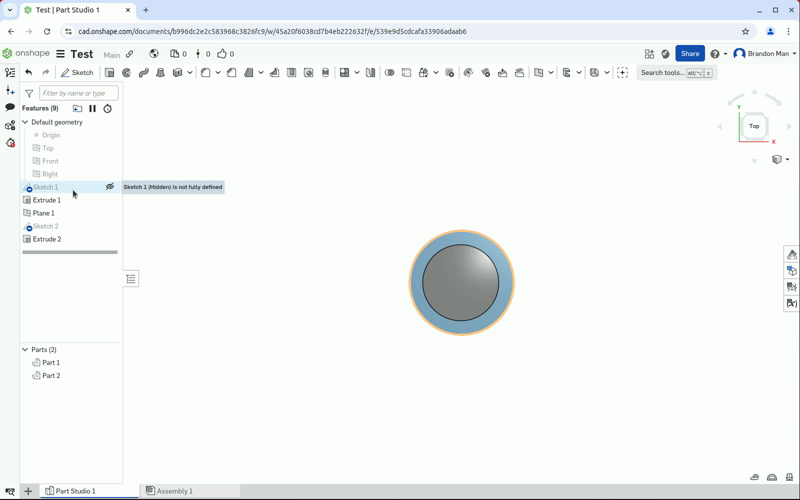
click(73, 189)
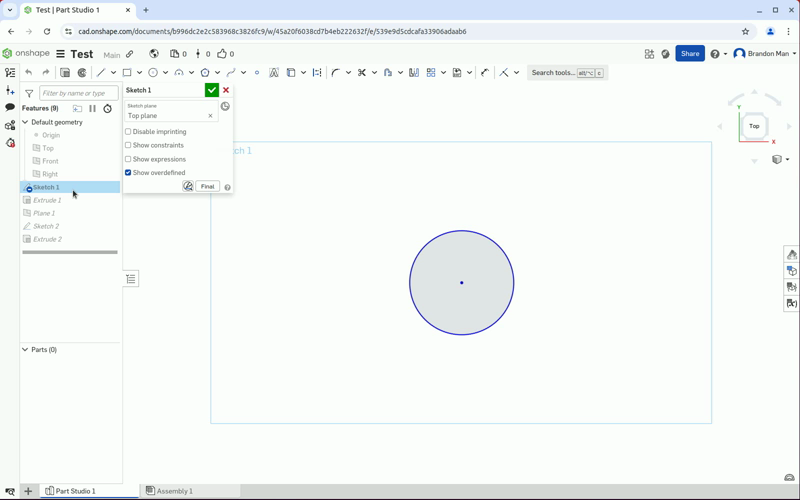
mouse_move(229, 92)
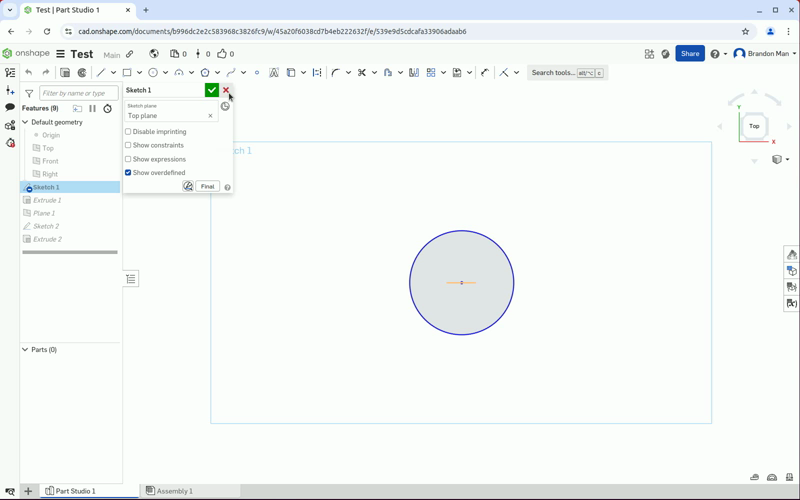
click(229, 92)
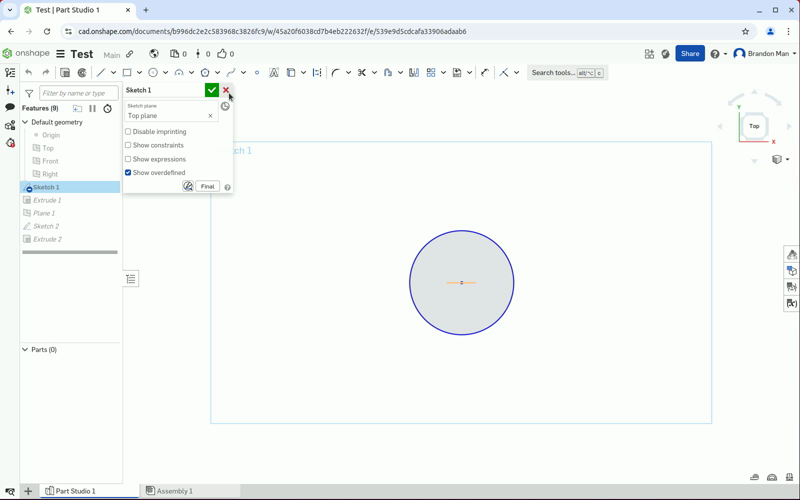
key(shift+s)
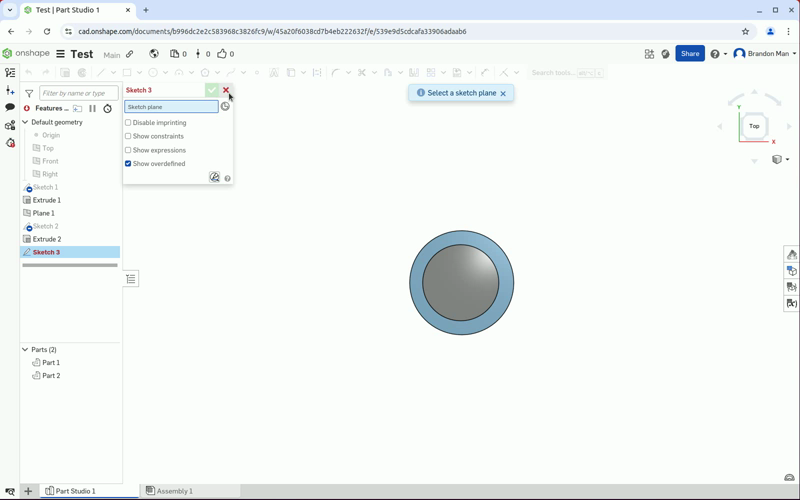
mouse_move(73, 150)
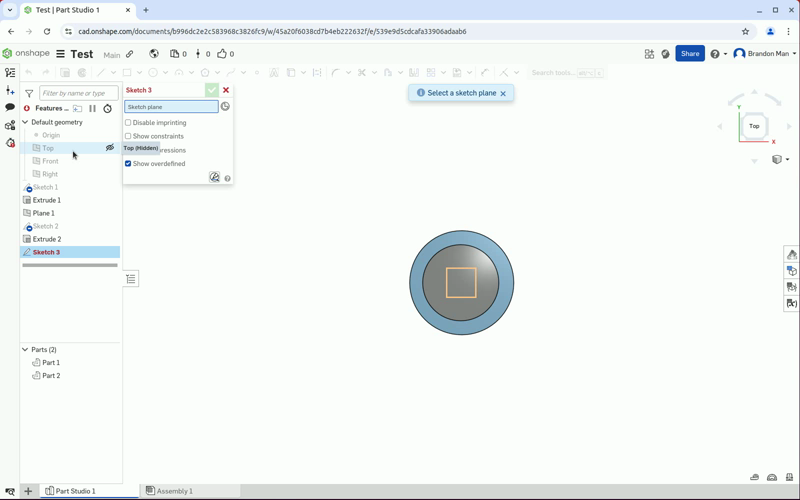
click(73, 150)
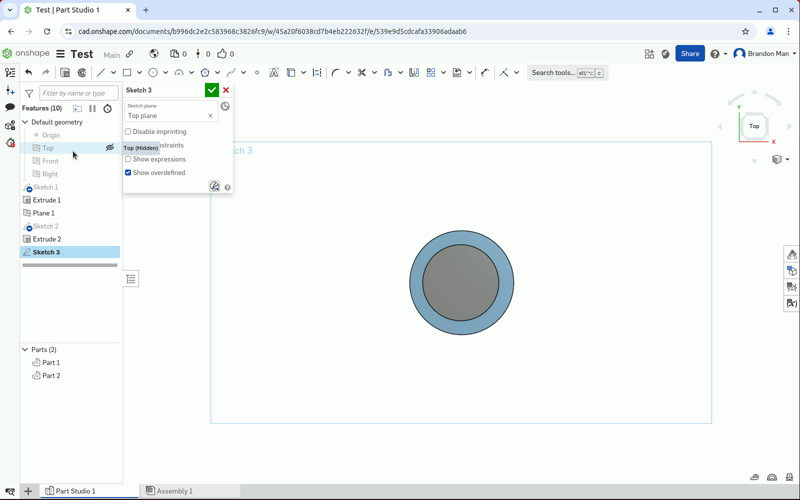
mouse_move(73, 352)
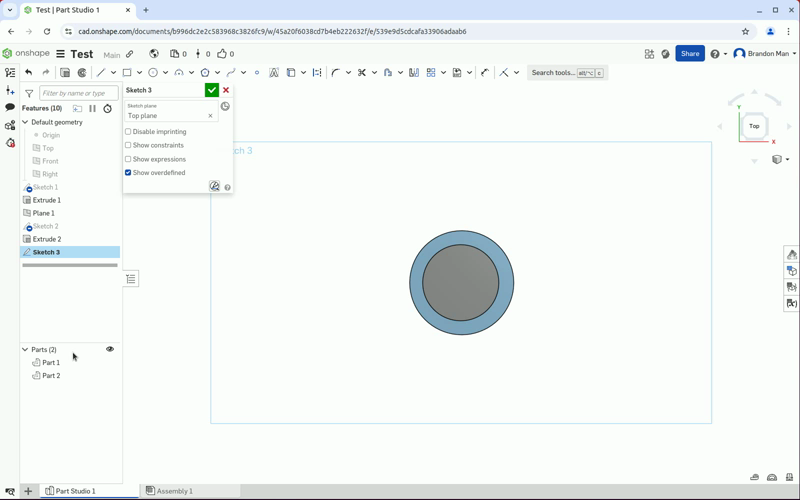
key(y)
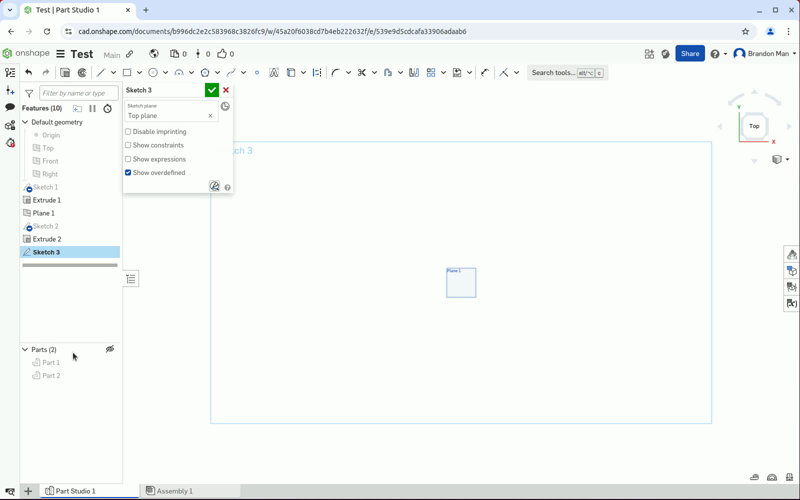
key(c)
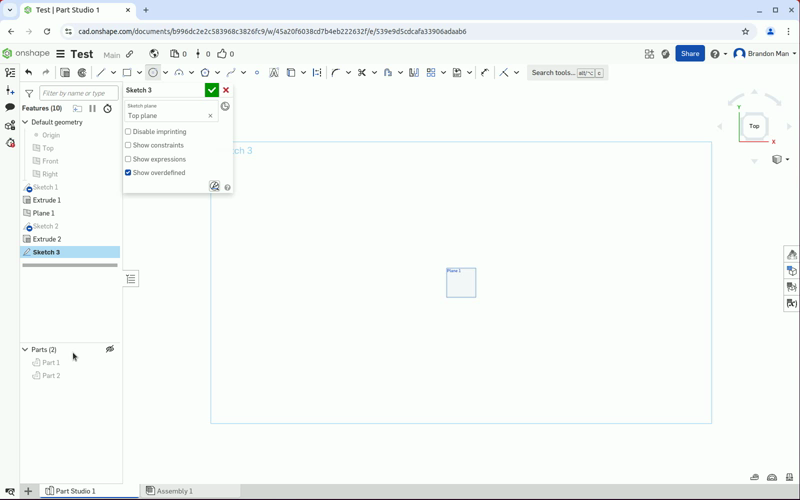
key_down(shift)
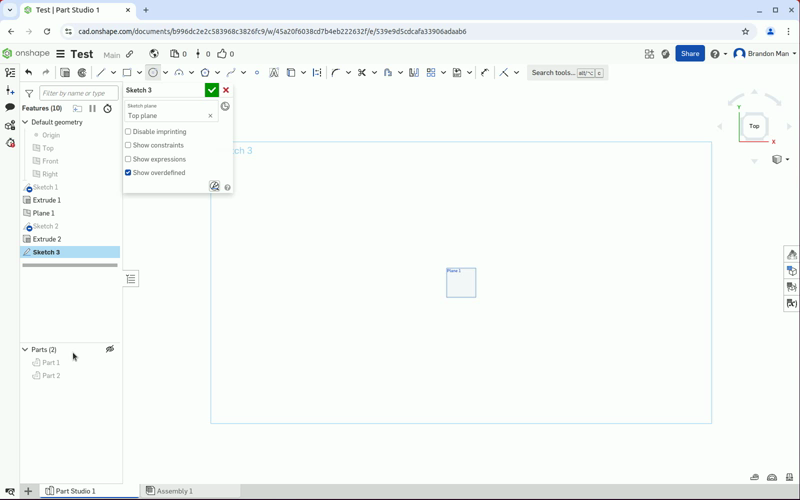
mouse_move(435, 321)
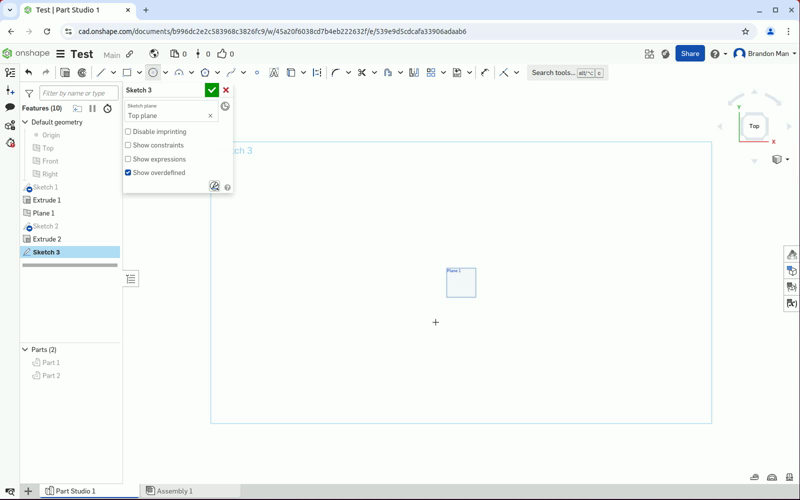
click(435, 321)
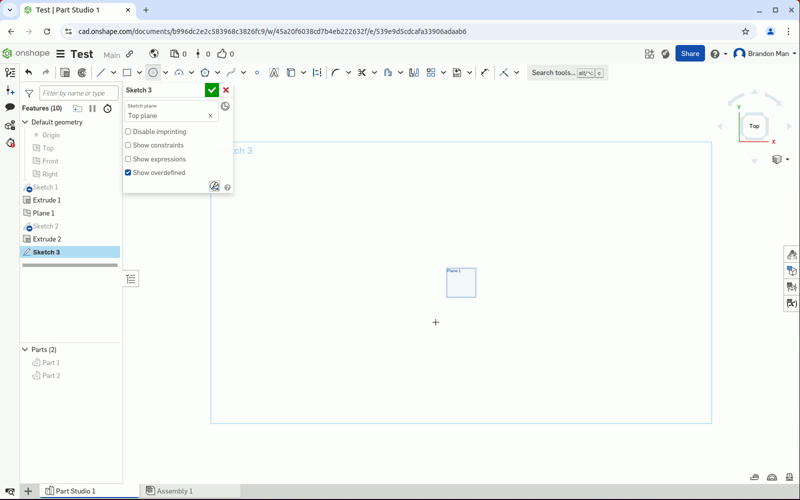
key_up(shift)
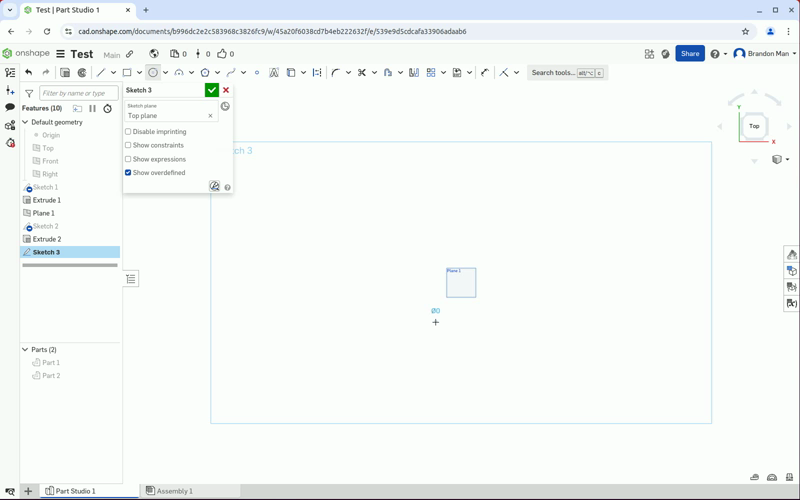
mouse_move(438, 321)
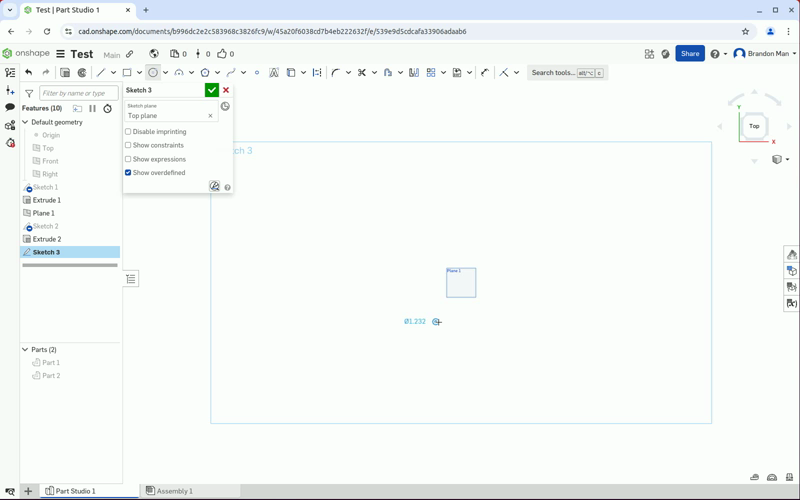
click(438, 321)
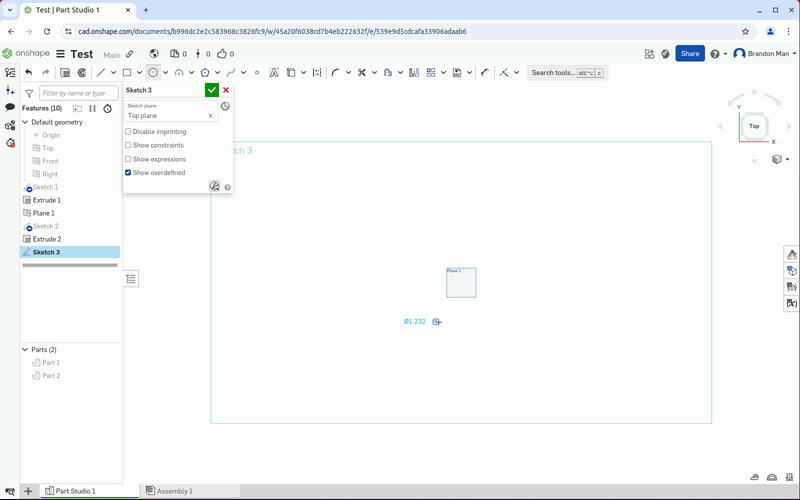
key(esc)
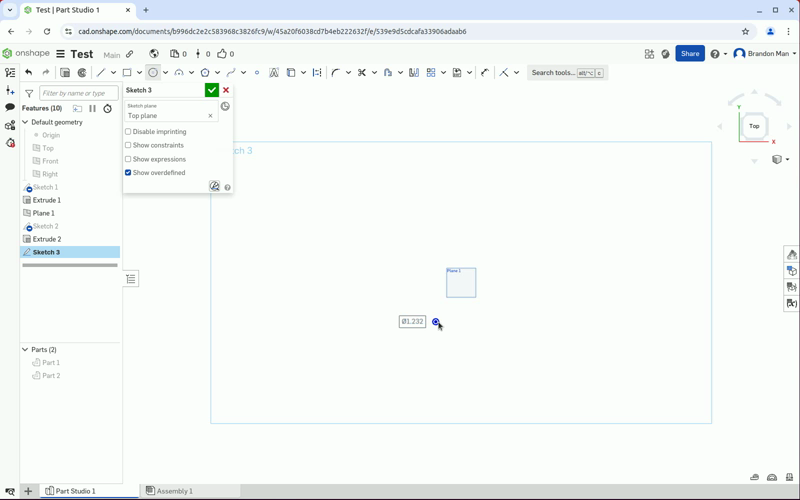
mouse_move(435, 319)
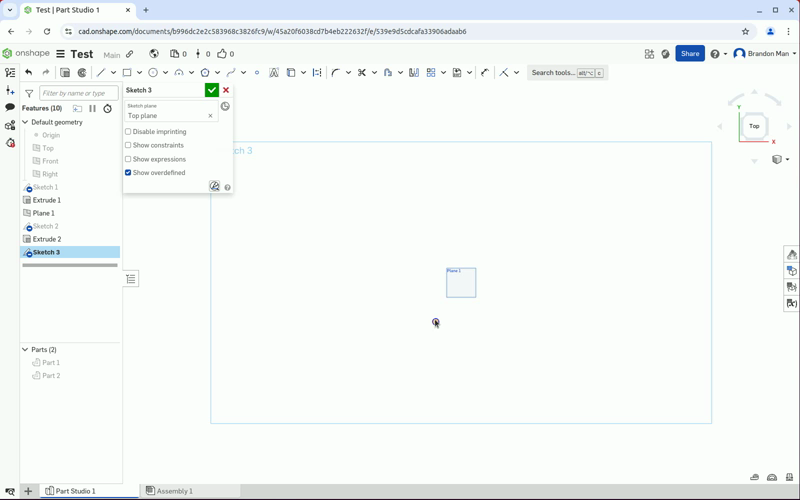
scroll(6)
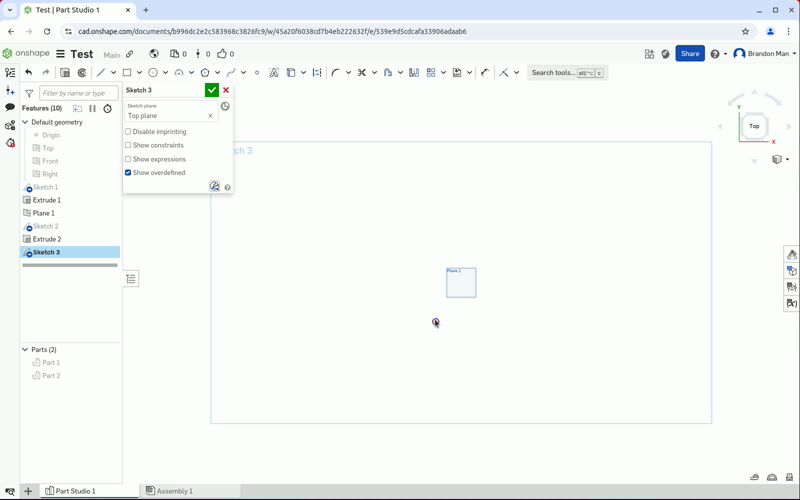
scroll(6)
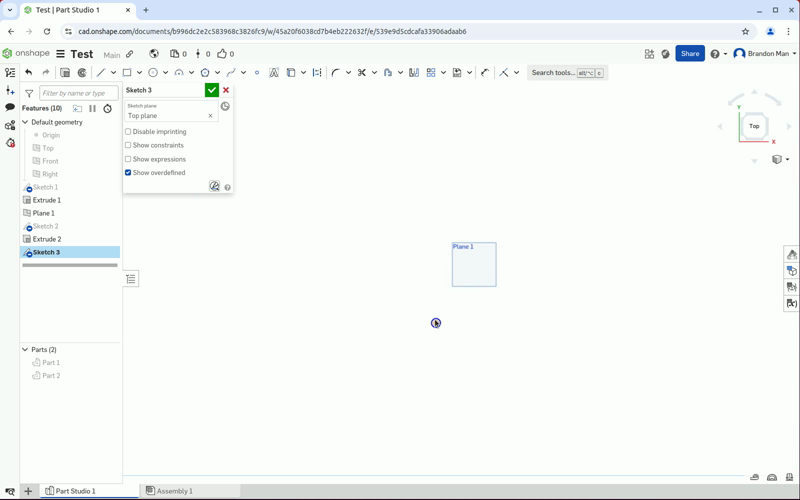
scroll(6)
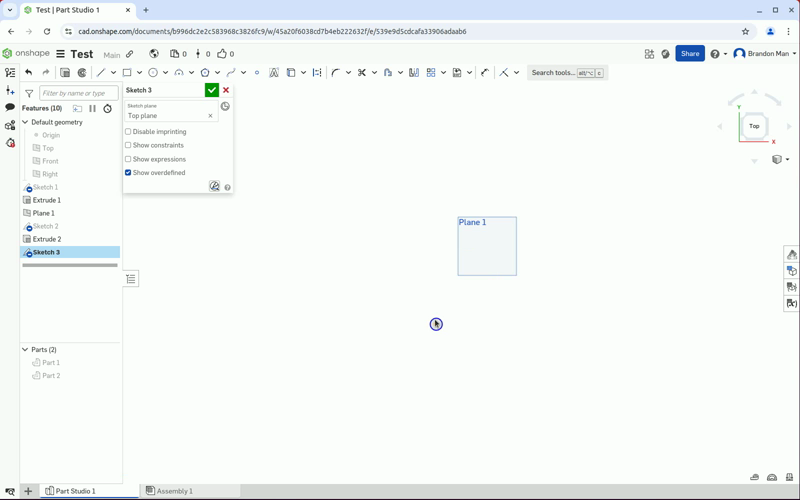
scroll(6)
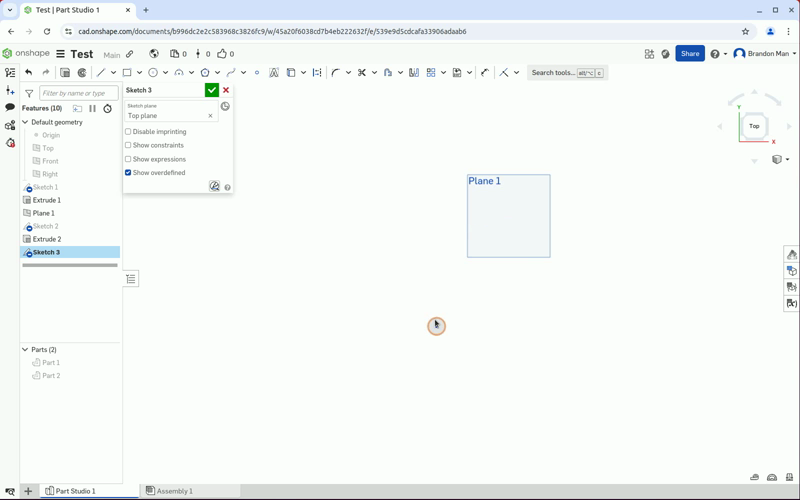
scroll(6)
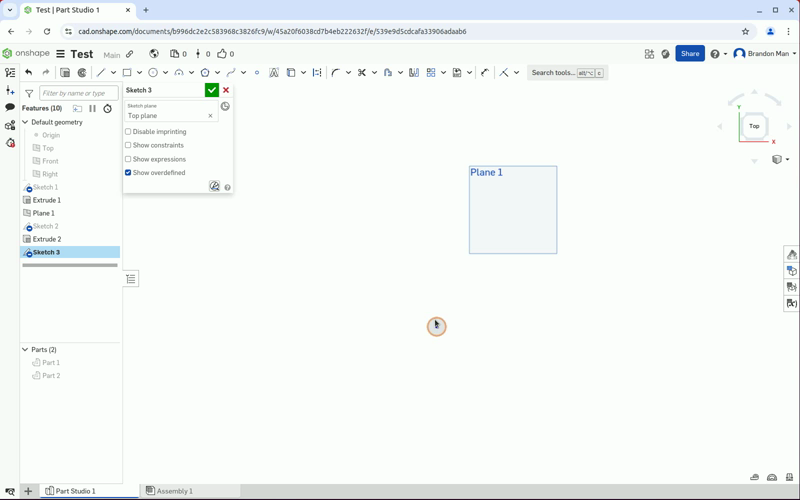
scroll(6)
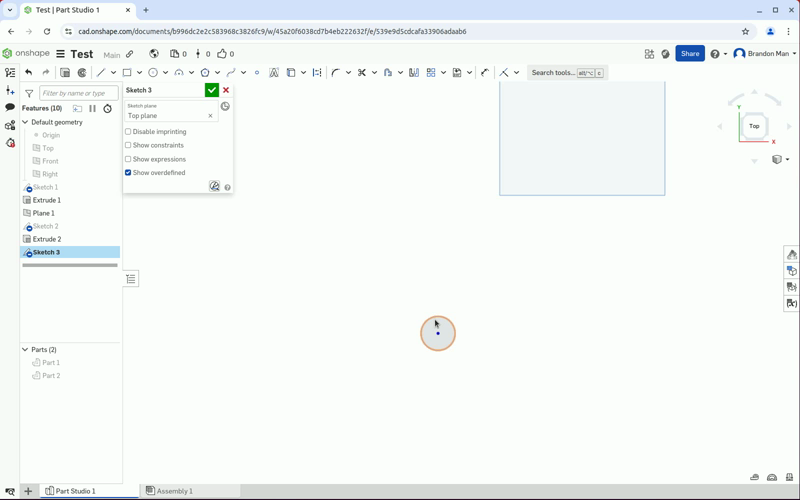
scroll(6)
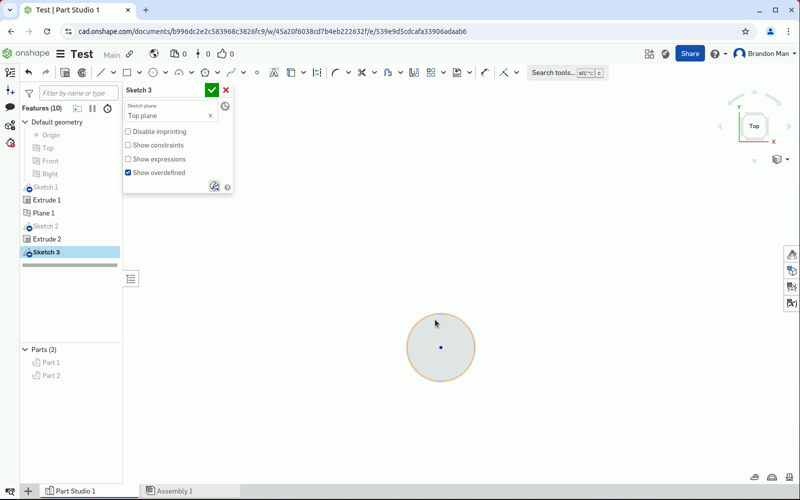
click(435, 319)
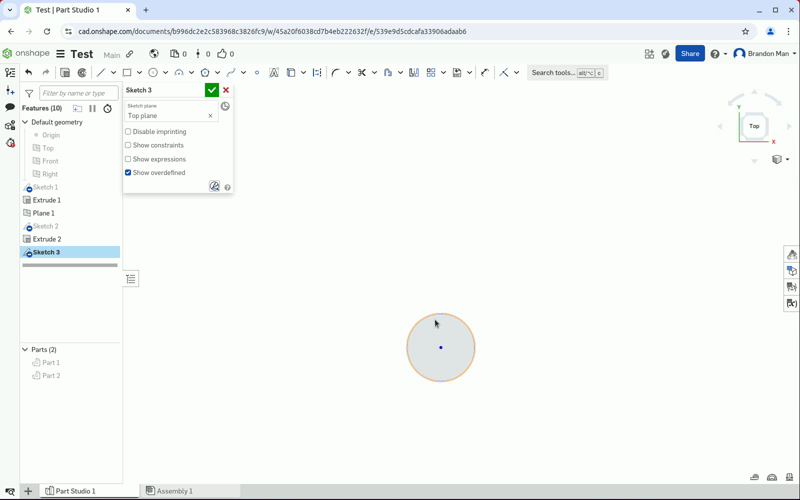
scroll(-6)
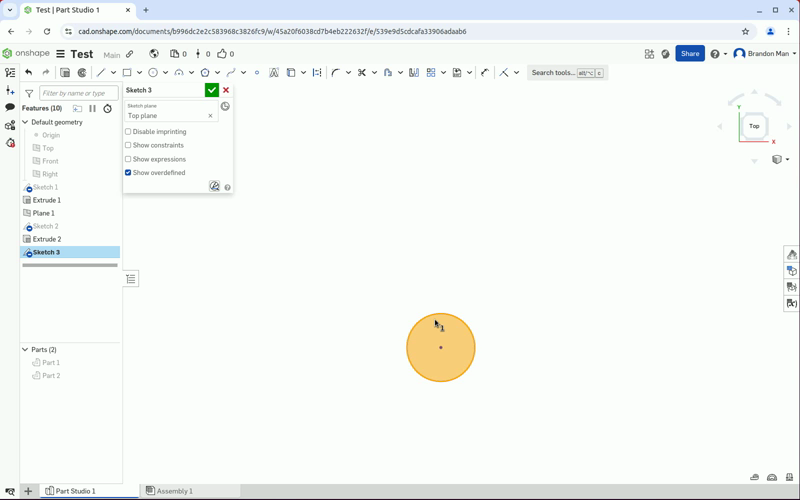
scroll(-6)
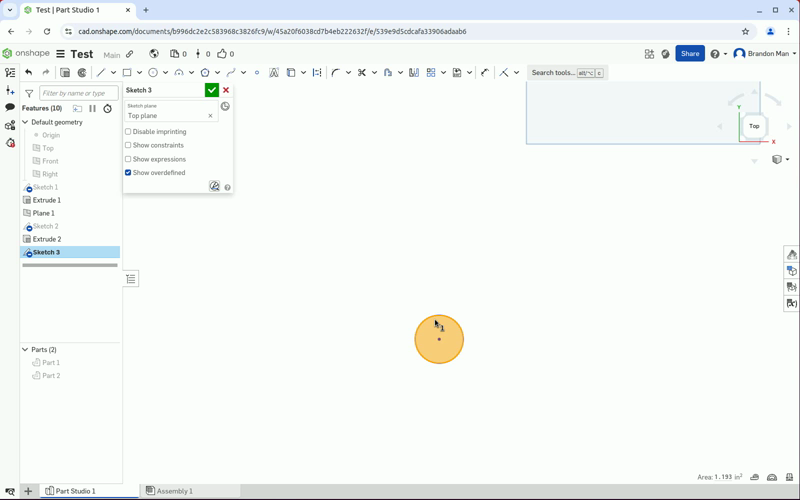
scroll(-6)
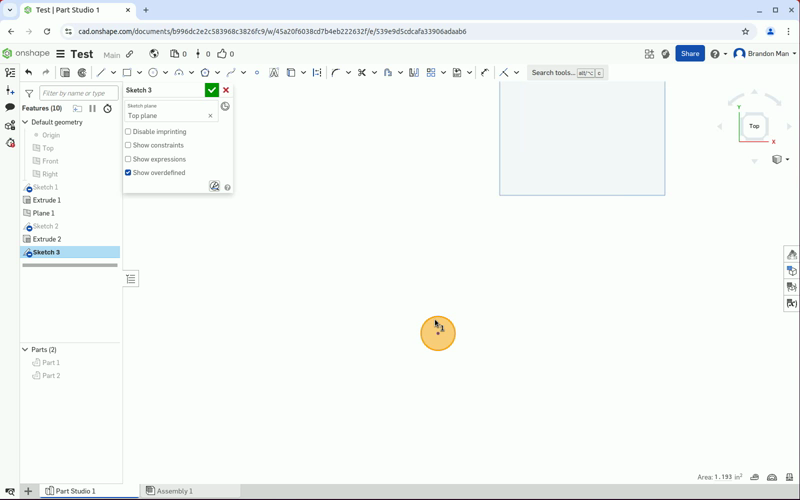
scroll(-6)
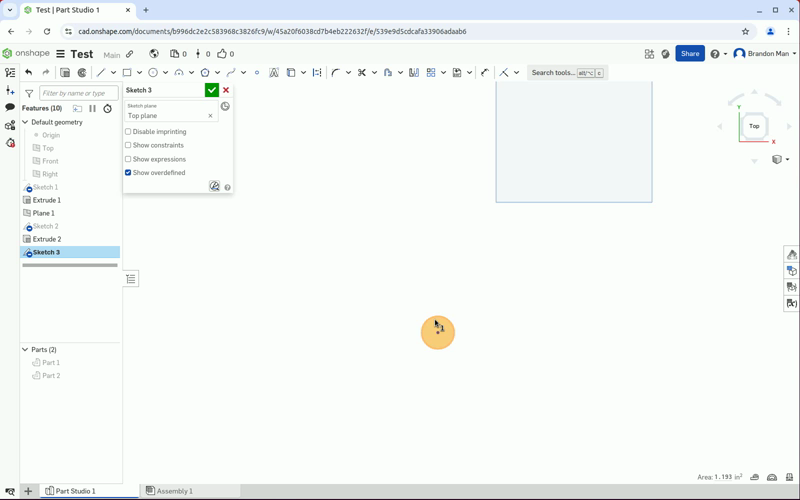
scroll(-6)
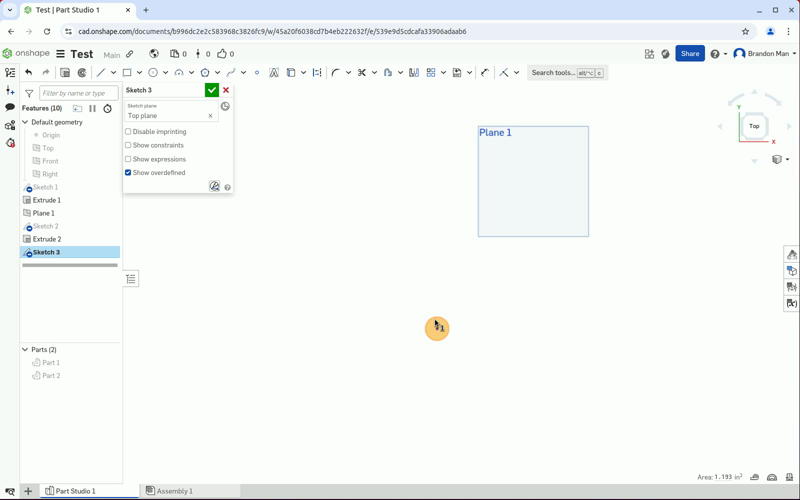
scroll(-6)
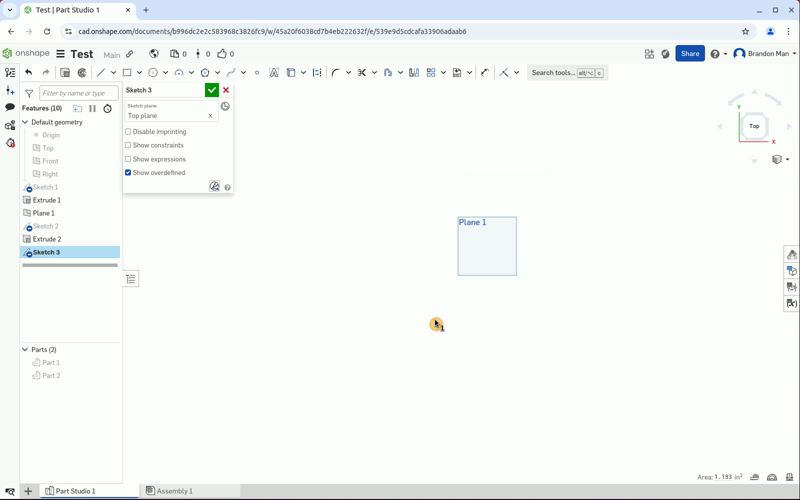
scroll(-6)
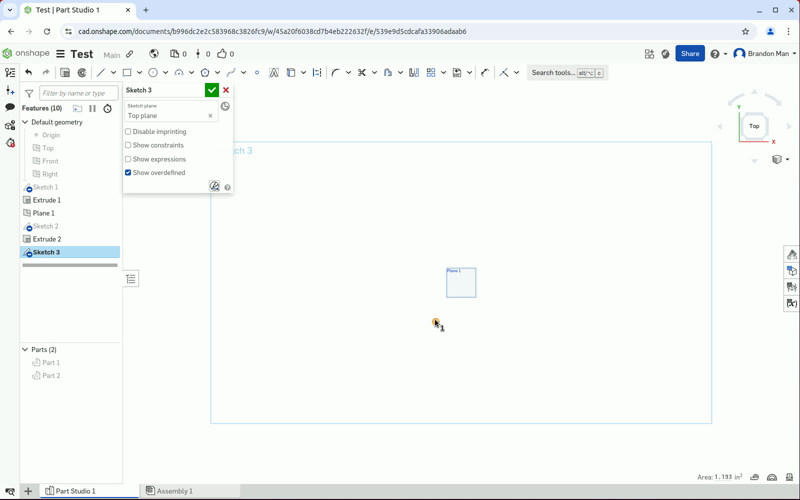
mouse_move(73, 352)
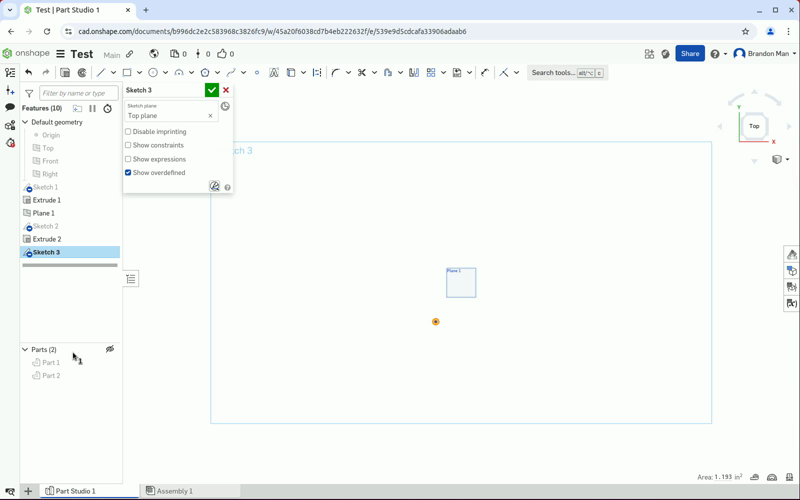
key(shift+y)
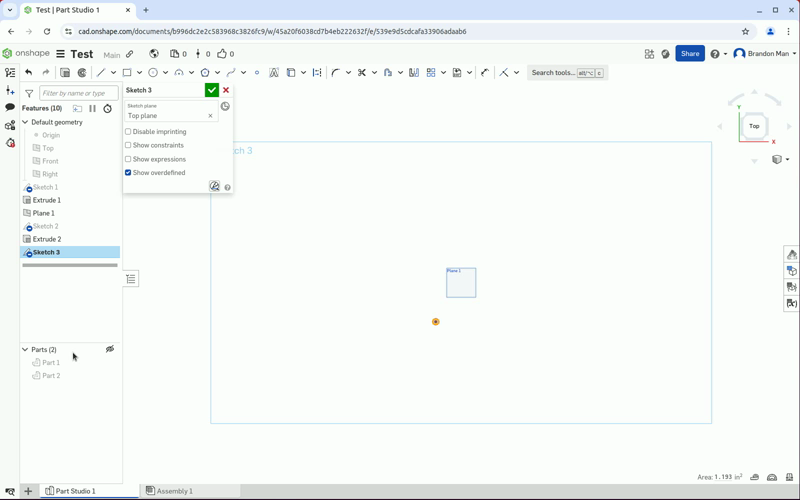
key(shift+e)
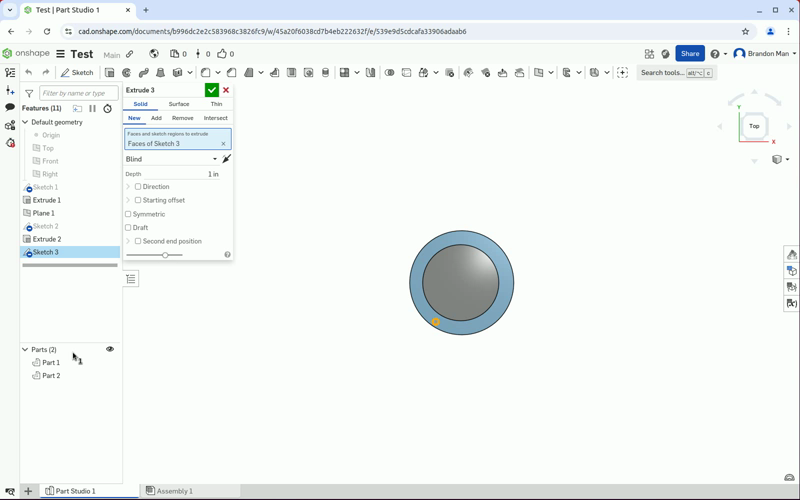
mouse_move(143, 106)
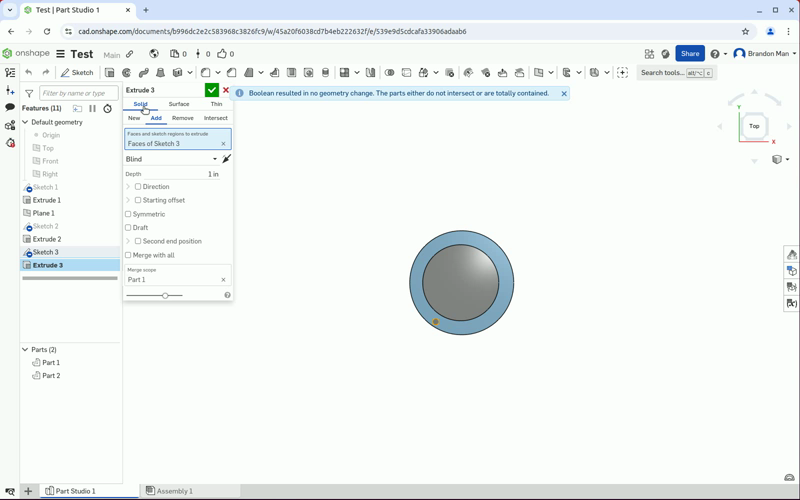
click(143, 106)
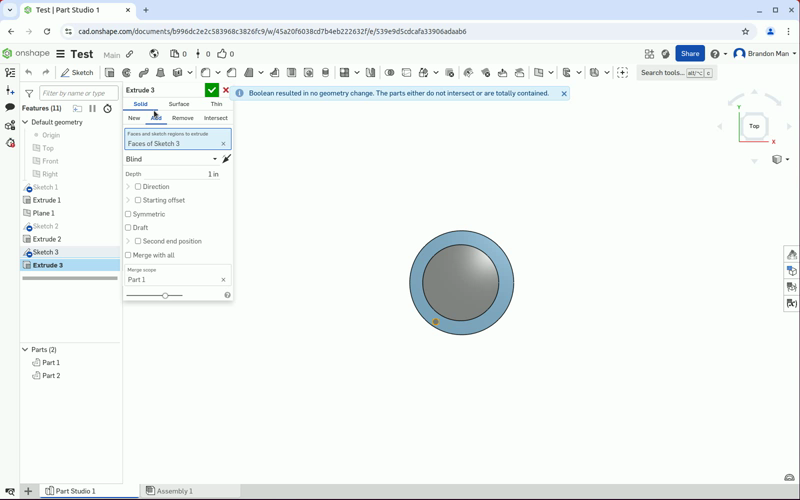
mouse_move(186, 120)
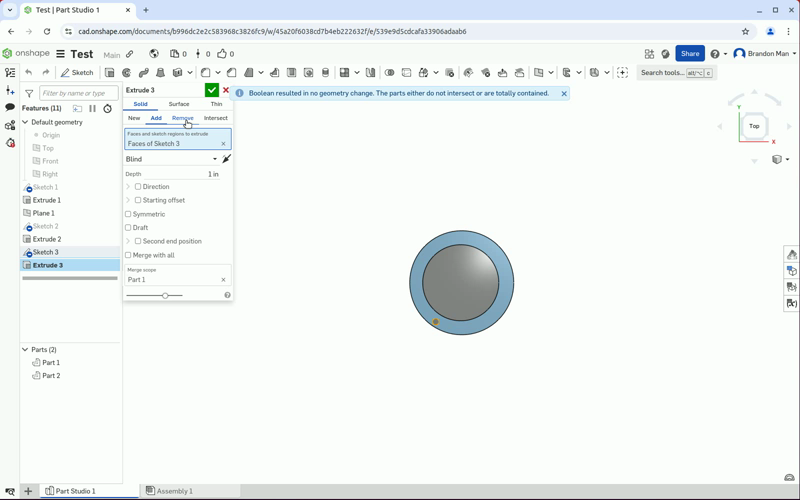
click(186, 120)
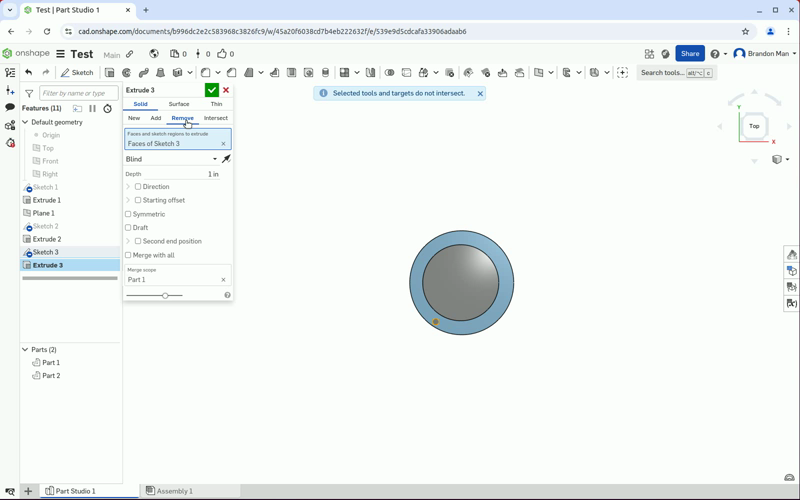
key(tab, 4)
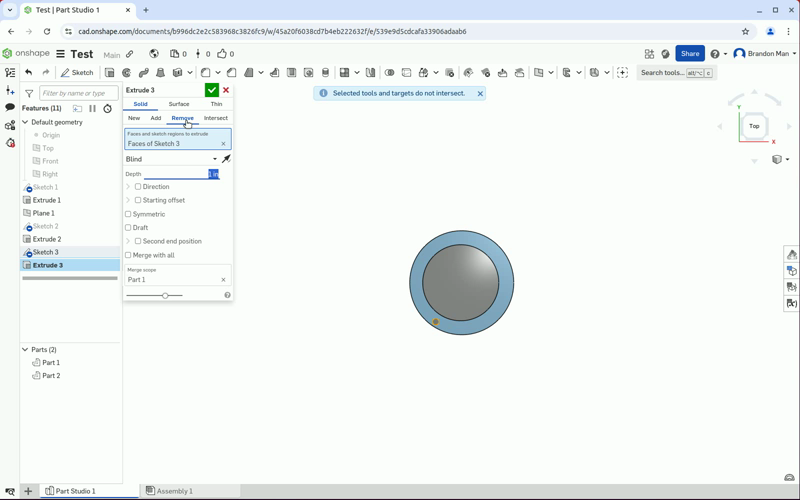
text(-5.296)
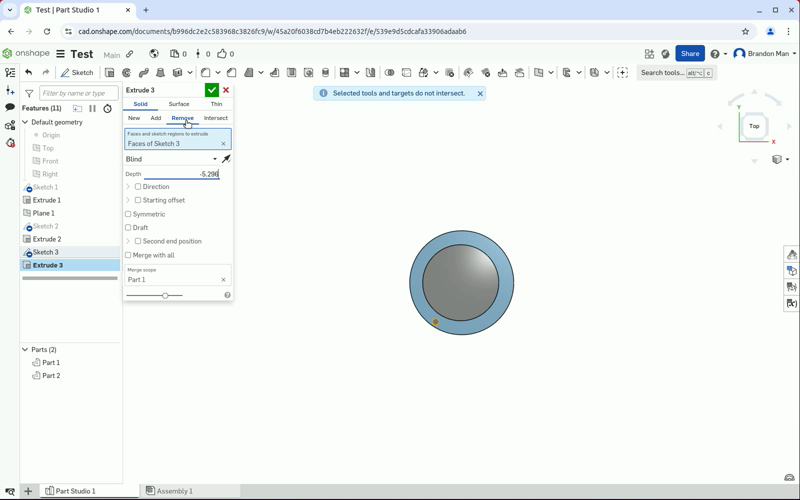
key(tab, 6)
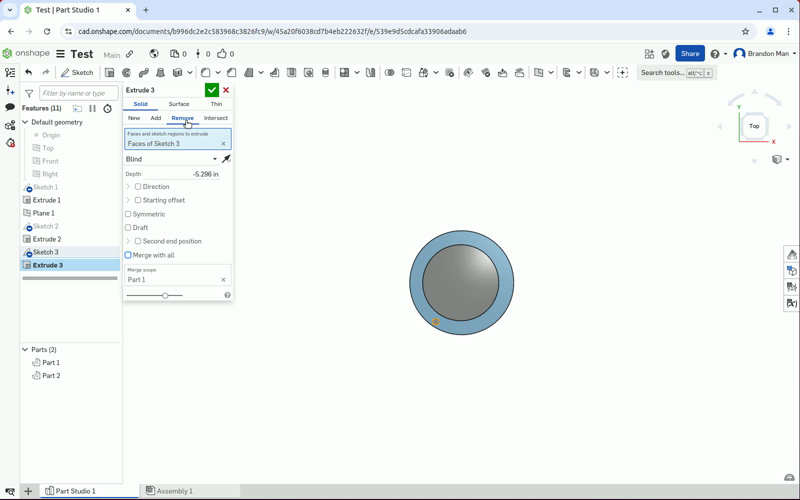
key(space)
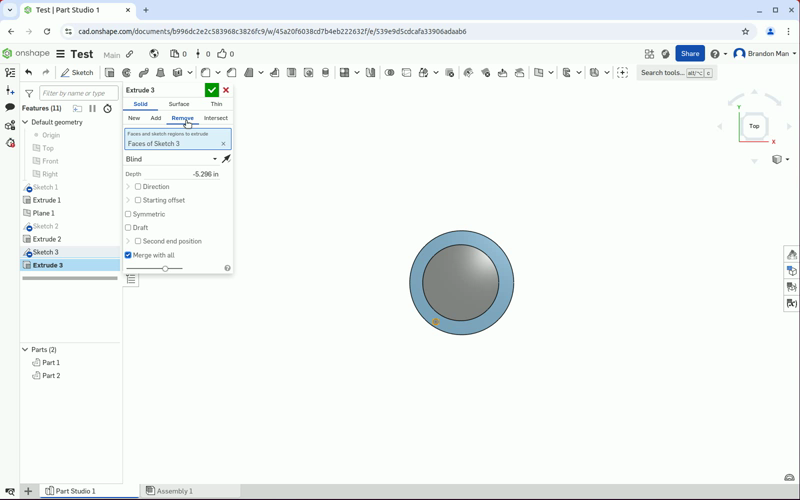
key(enter)
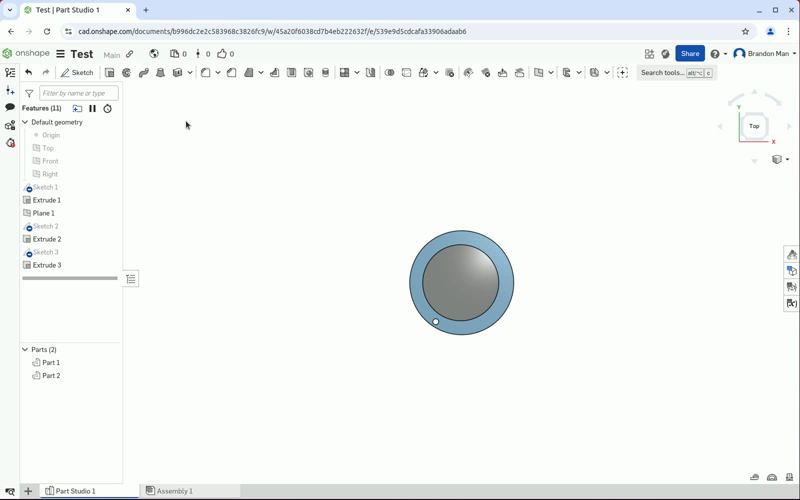
key(shift+h)
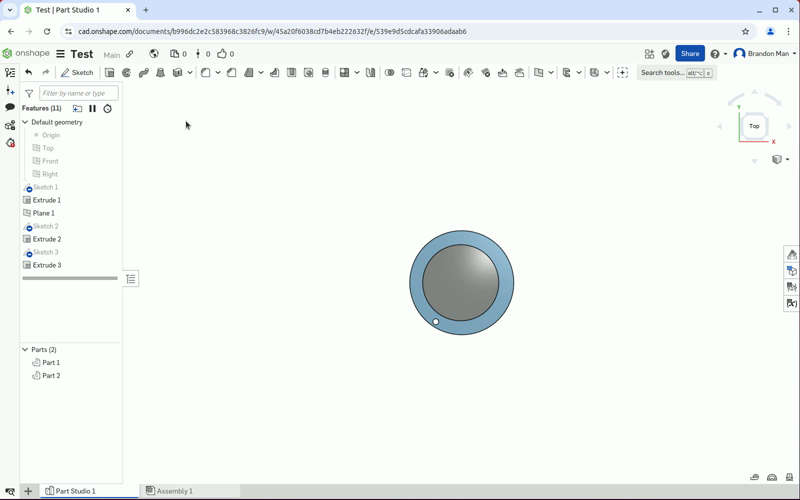
key(shift+h)
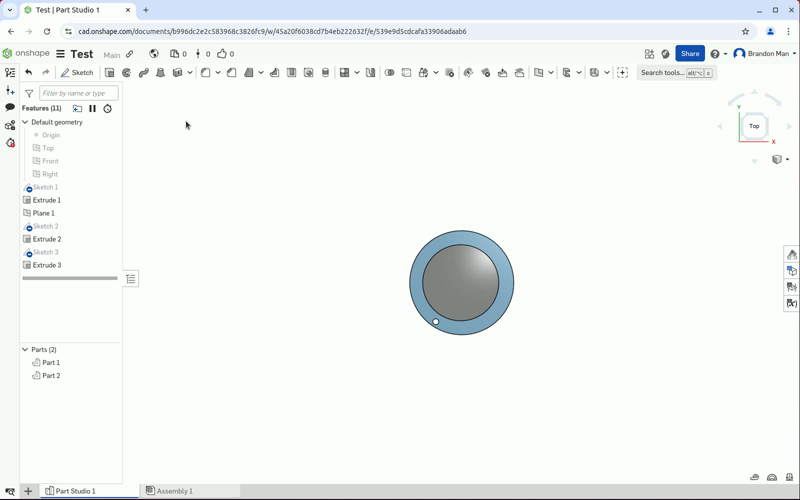
mouse_move(73, 189)
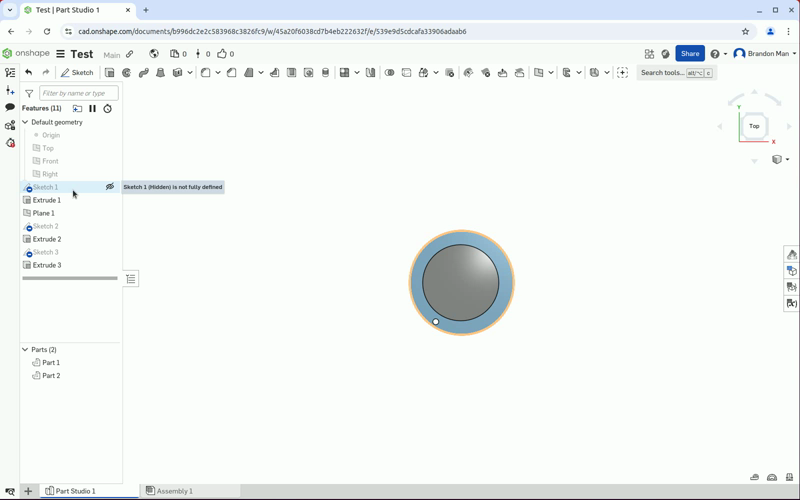
click(73, 189)
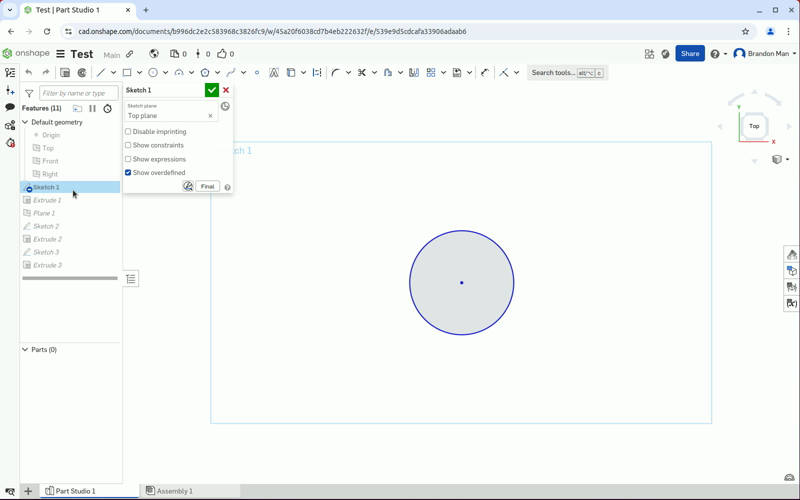
mouse_move(229, 92)
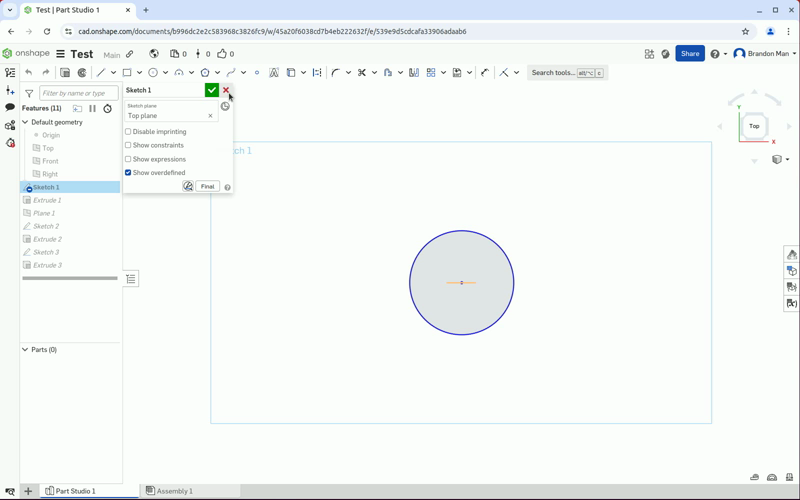
click(229, 92)
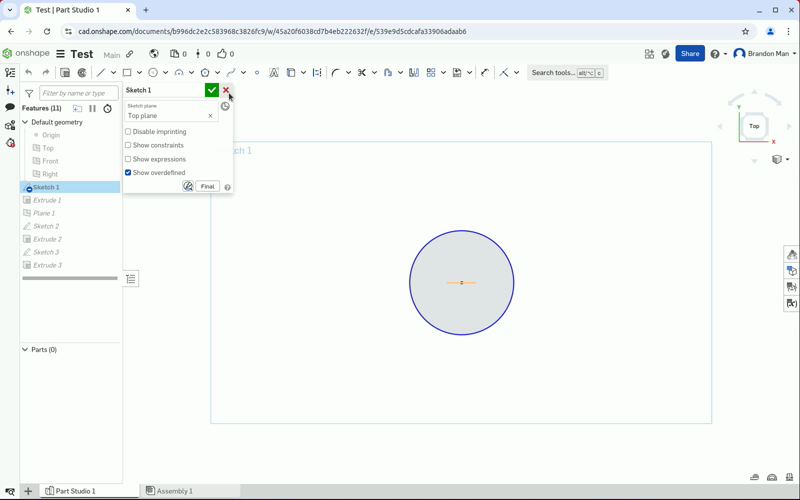
key(shift+s)
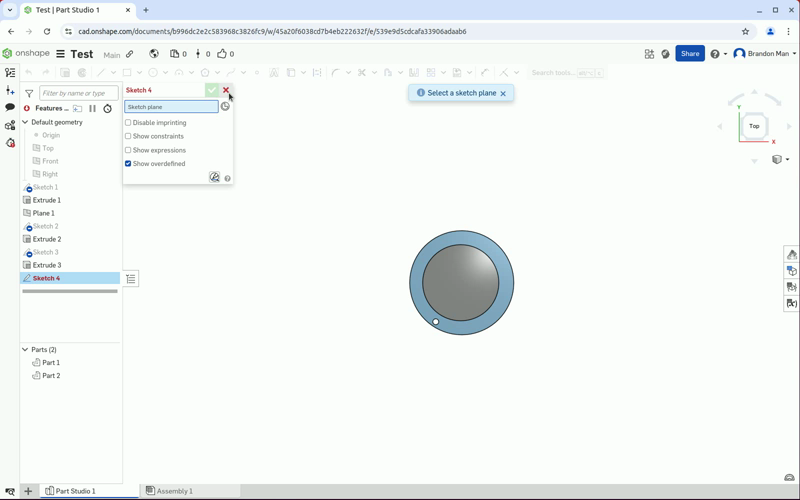
mouse_move(73, 150)
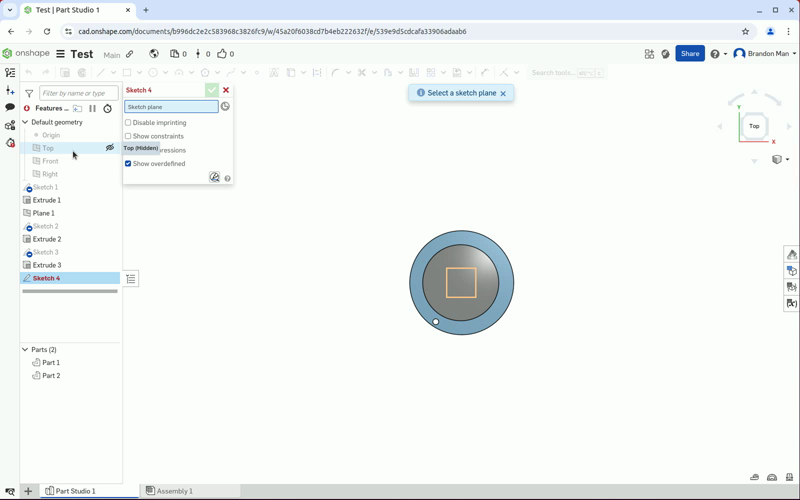
click(73, 150)
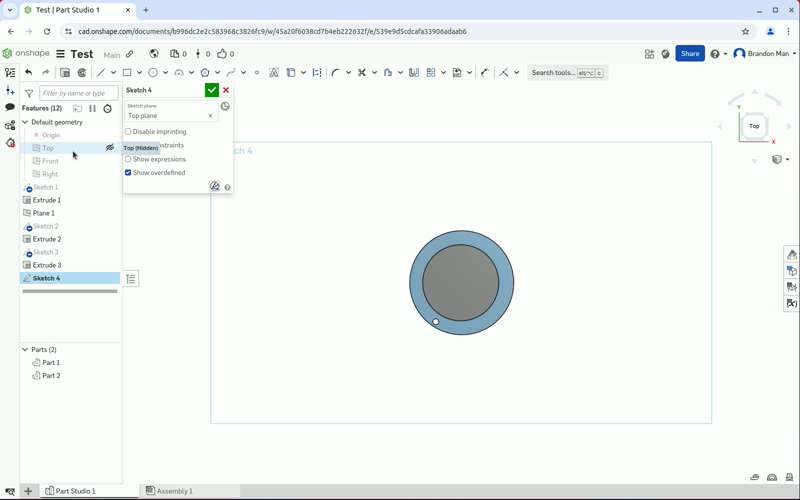
mouse_move(73, 352)
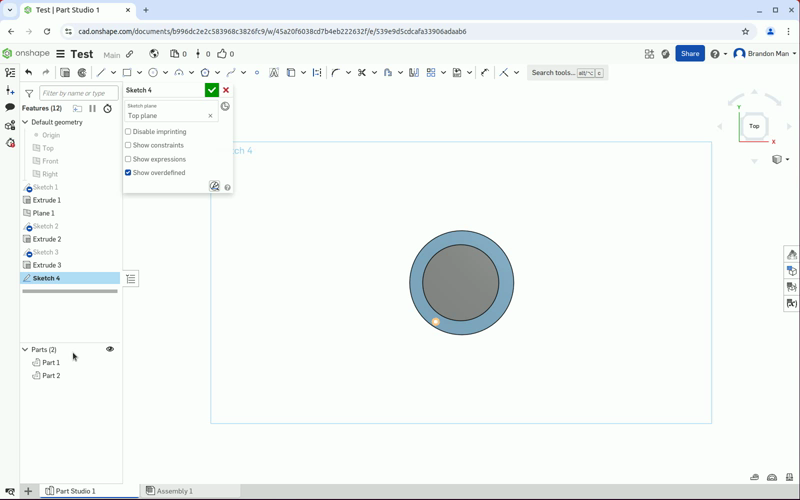
key(y)
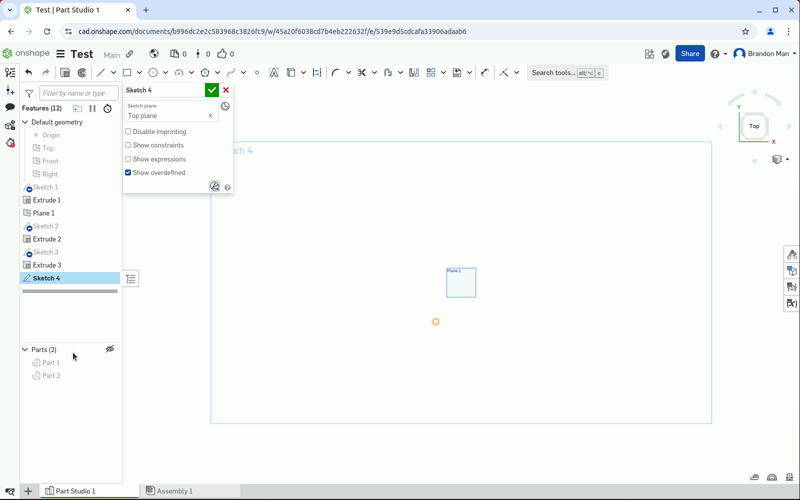
key(c)
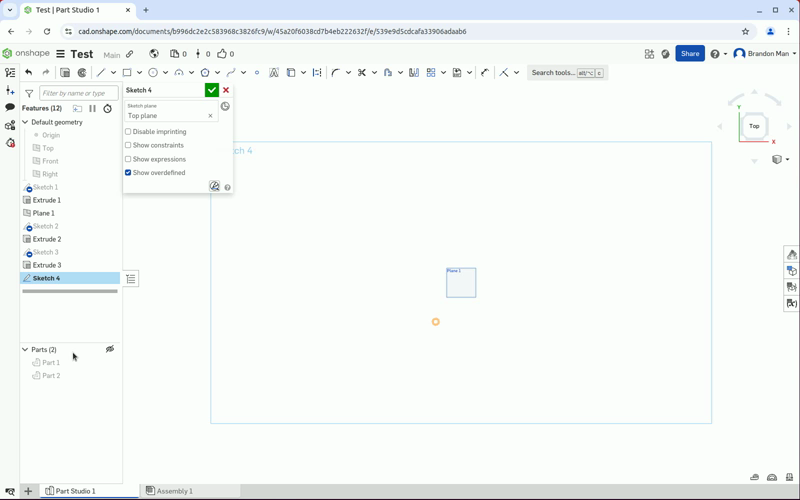
key_down(shift)
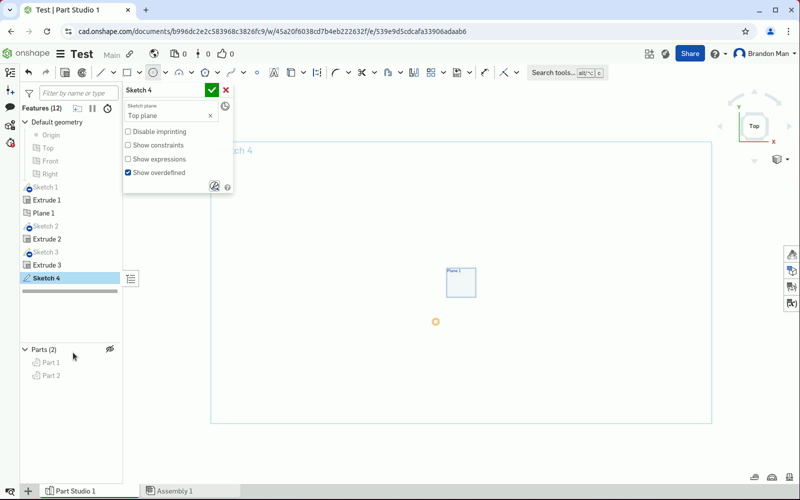
mouse_move(487, 321)
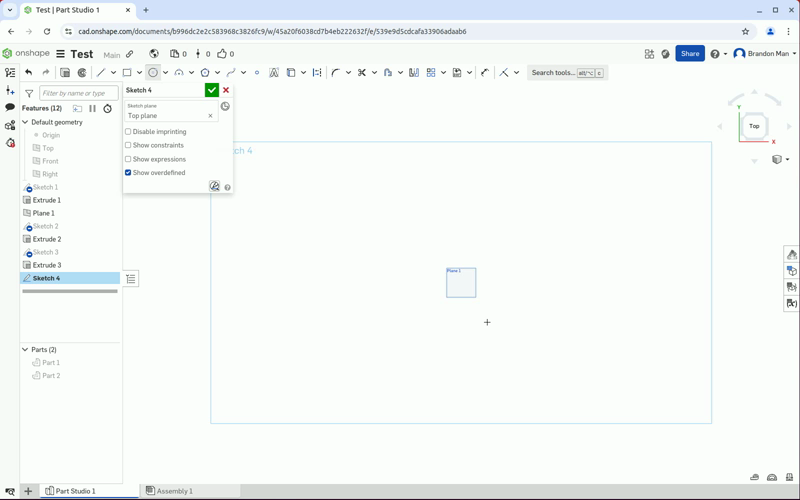
click(487, 321)
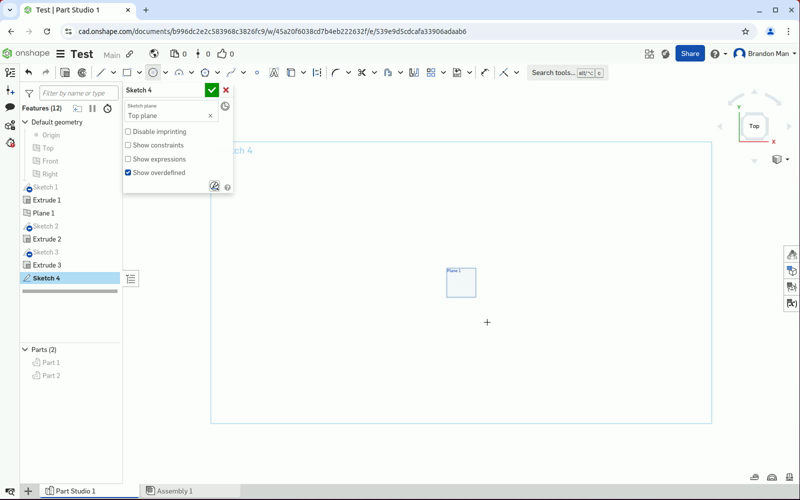
key_up(shift)
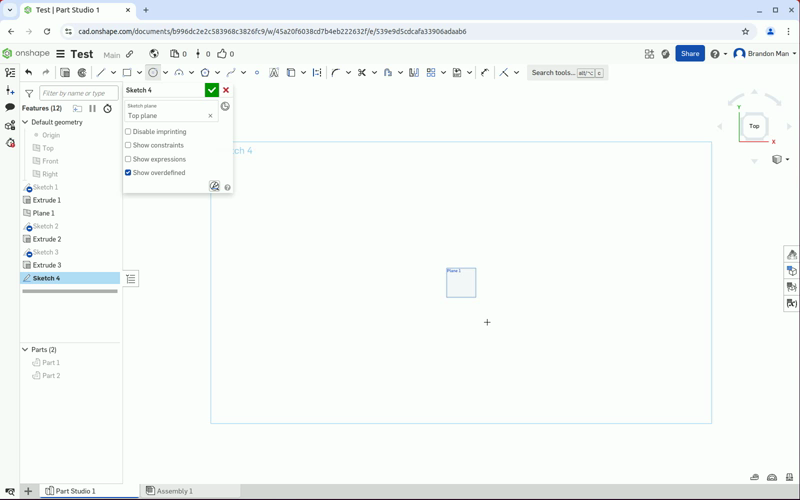
mouse_move(490, 321)
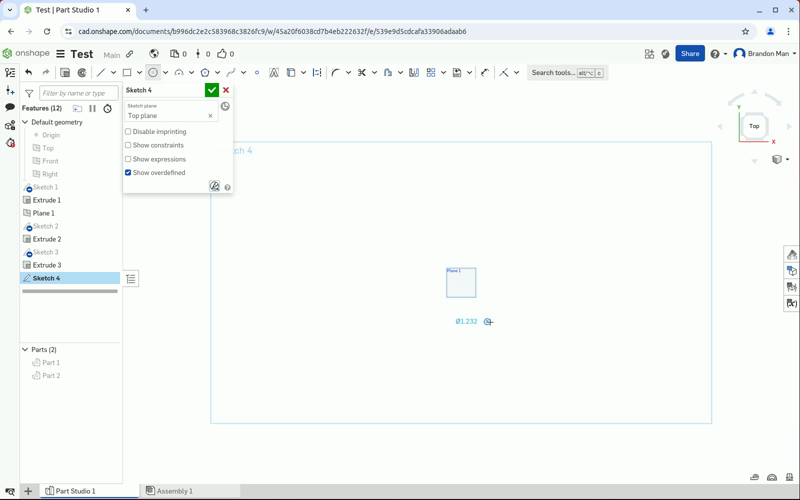
click(490, 321)
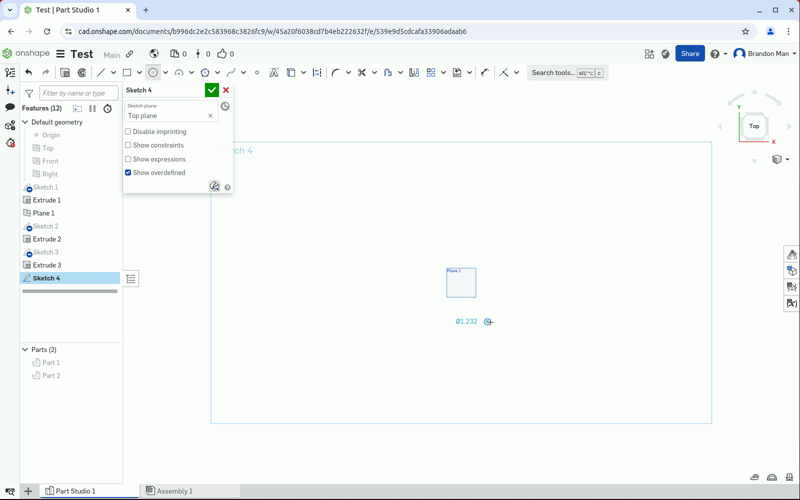
key(esc)
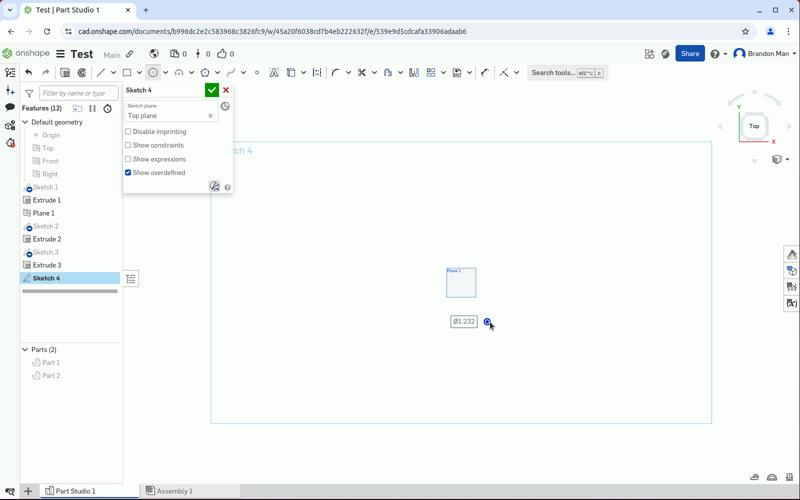
mouse_move(490, 322)
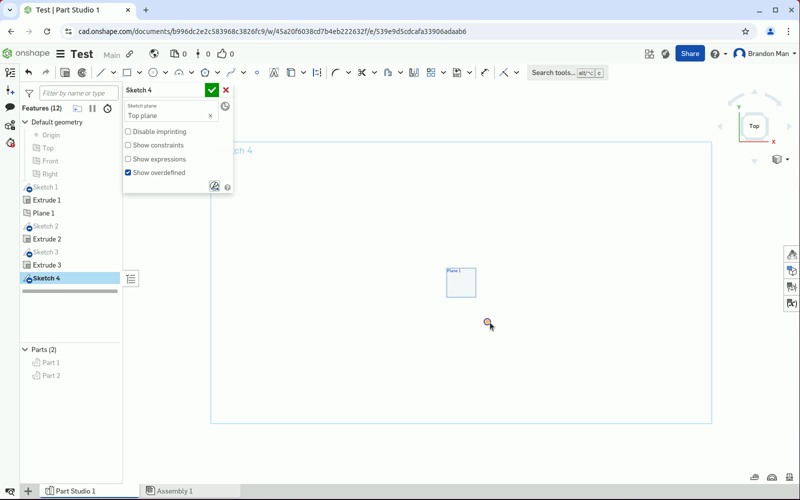
scroll(6)
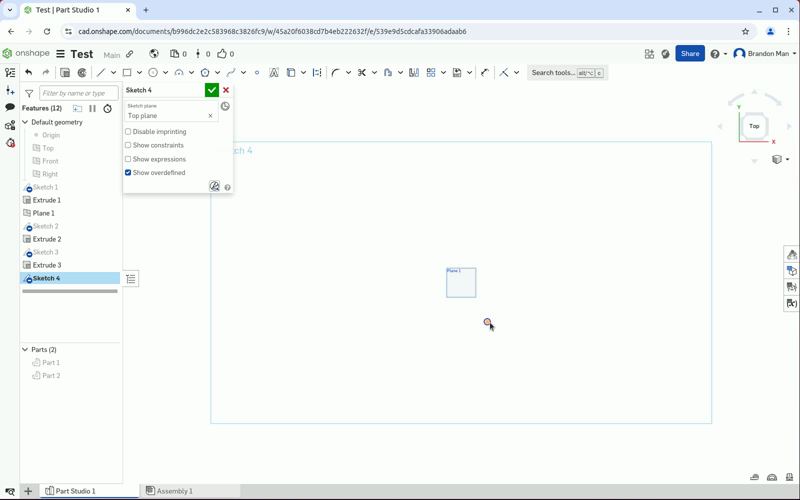
scroll(6)
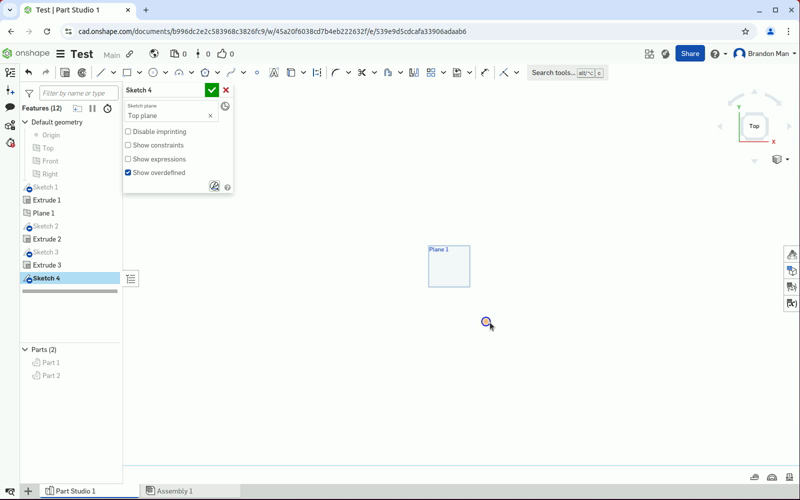
scroll(6)
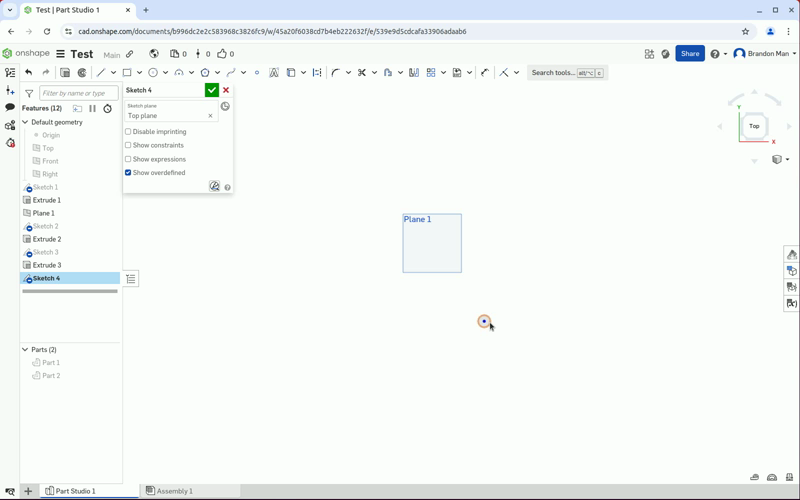
scroll(6)
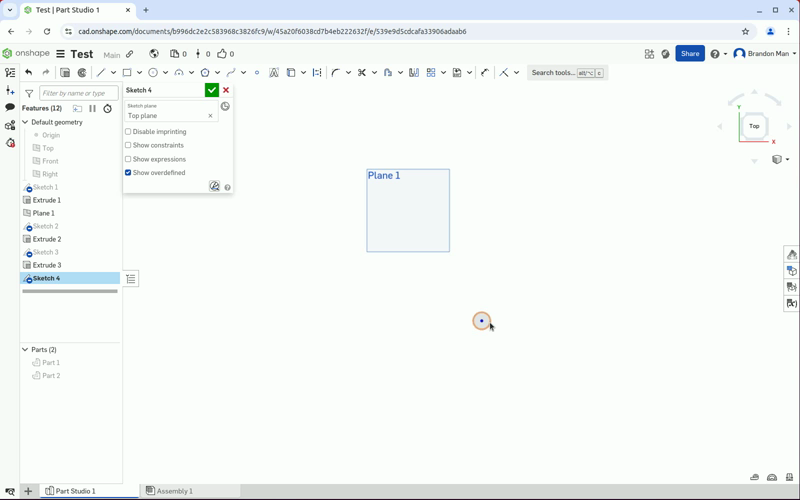
scroll(6)
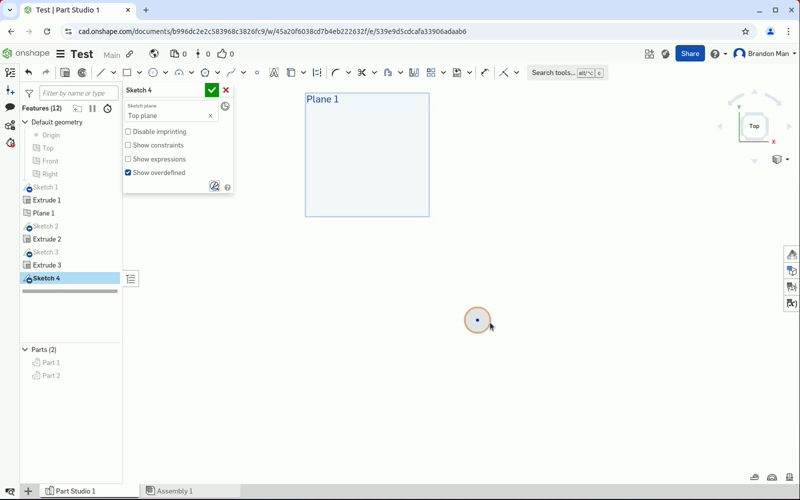
scroll(6)
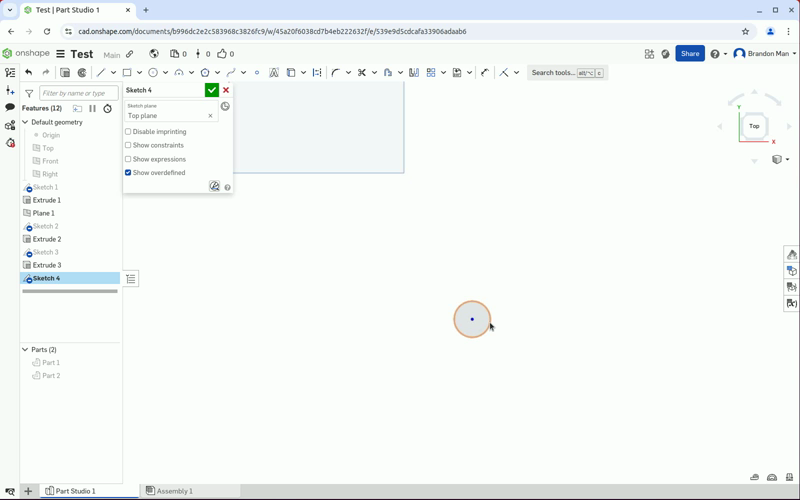
scroll(6)
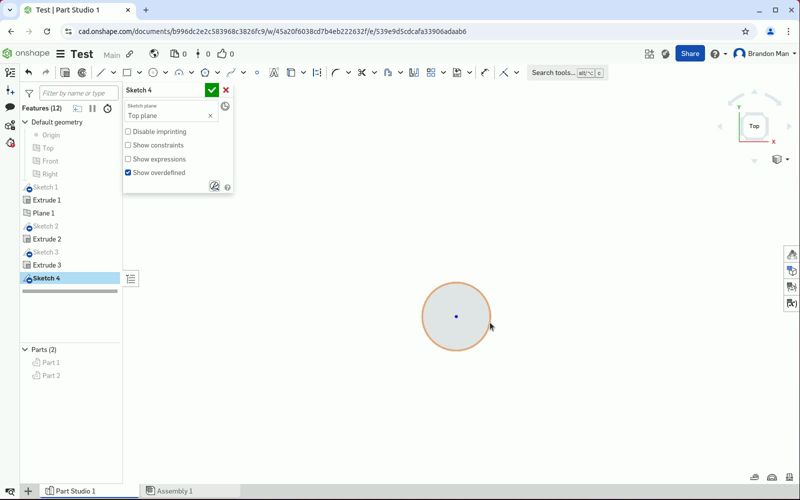
click(490, 322)
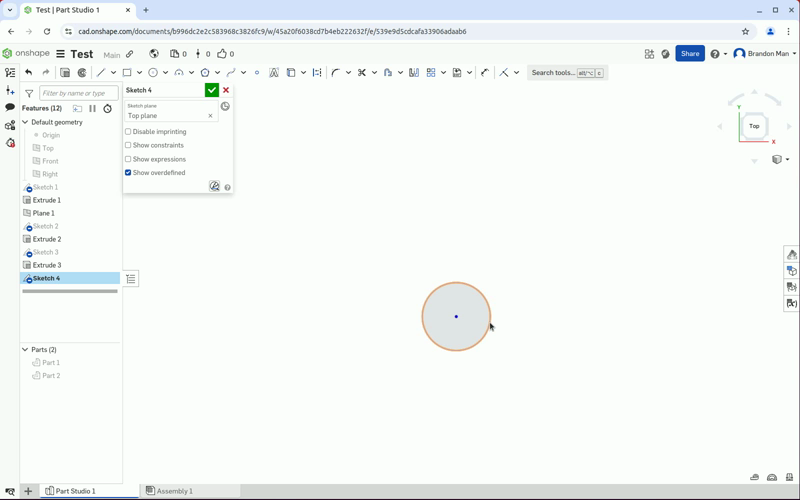
scroll(-6)
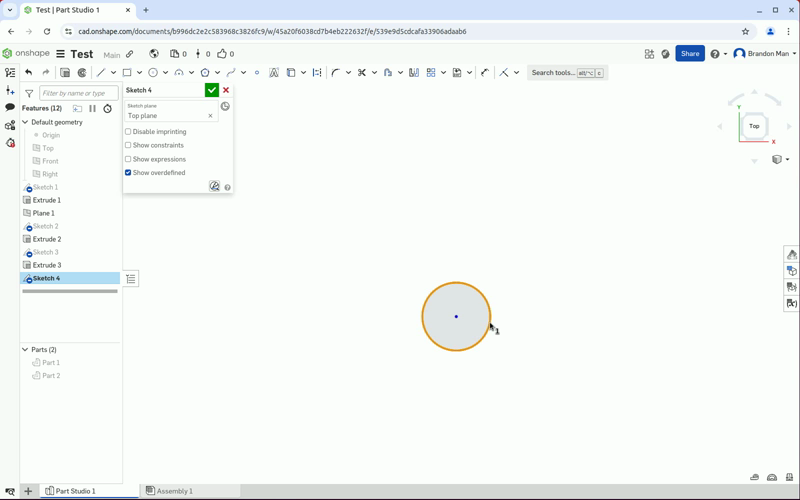
scroll(-6)
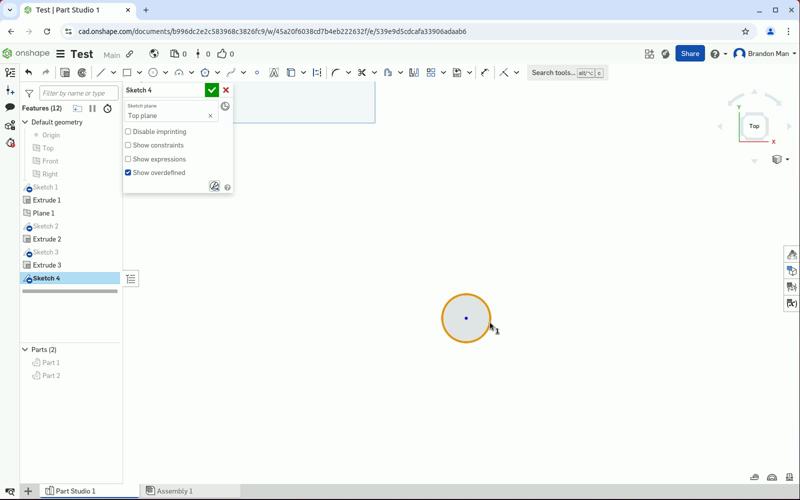
scroll(-6)
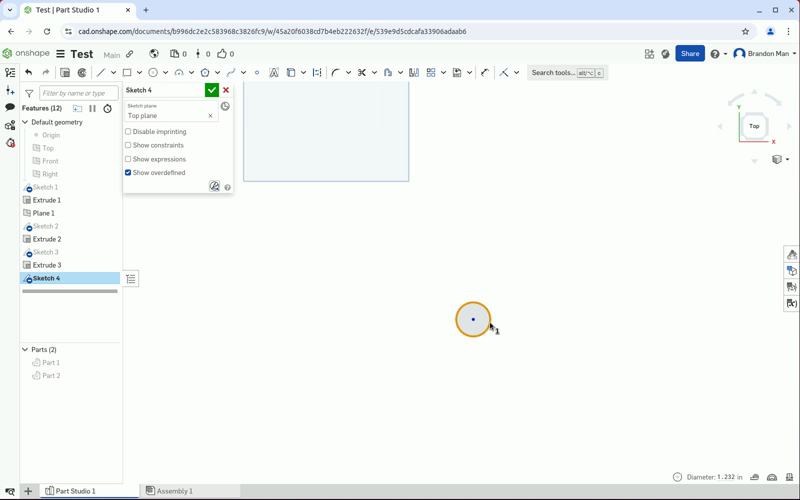
scroll(-6)
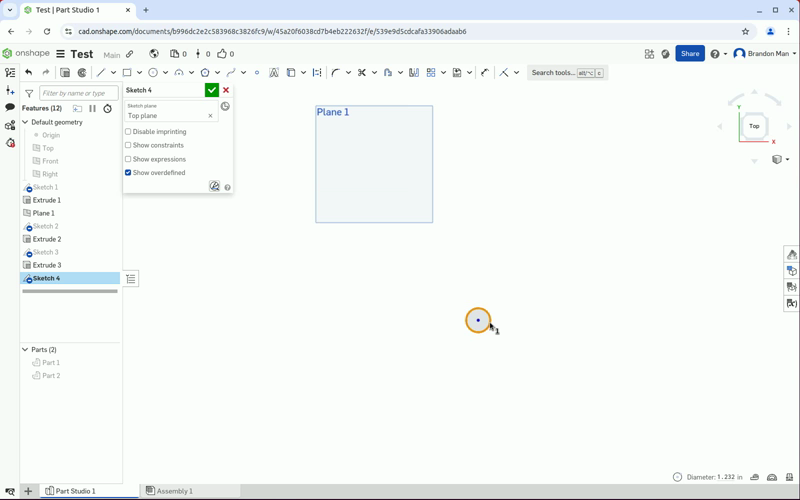
scroll(-6)
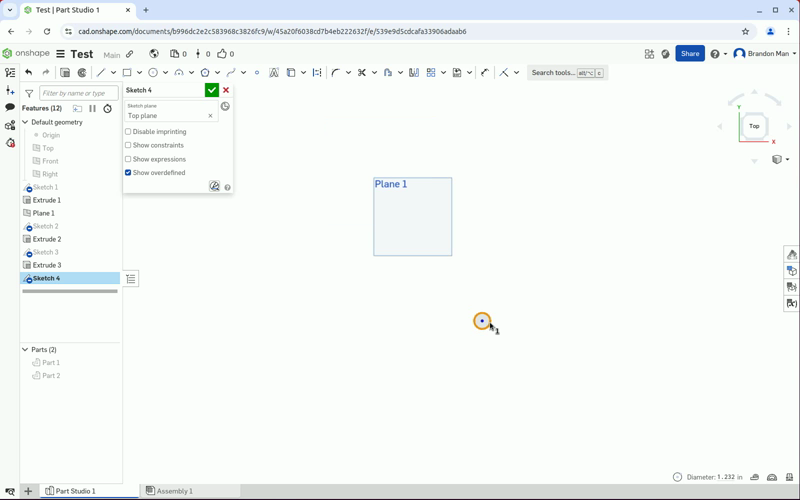
scroll(-6)
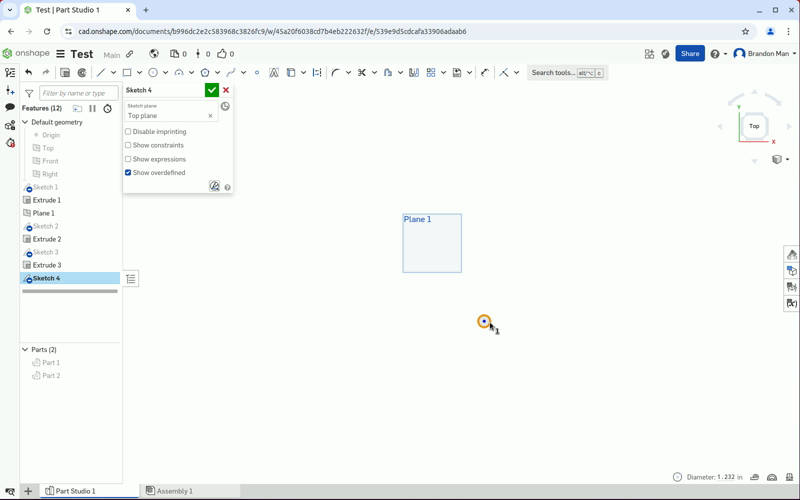
scroll(-6)
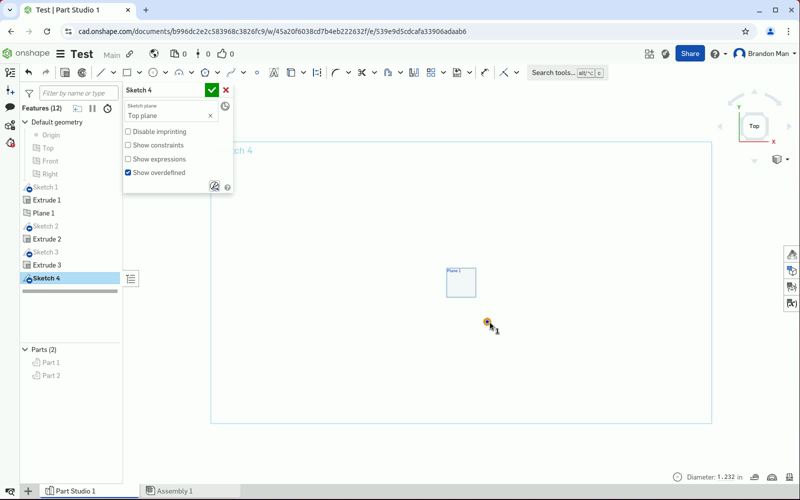
mouse_move(73, 352)
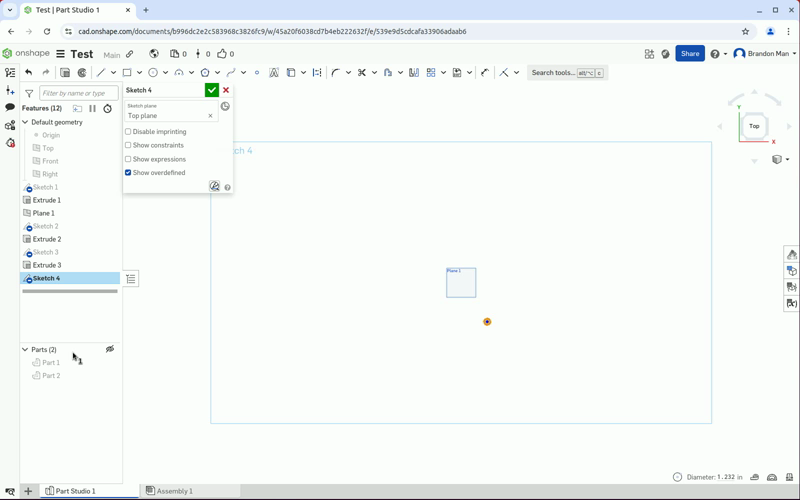
key(shift+y)
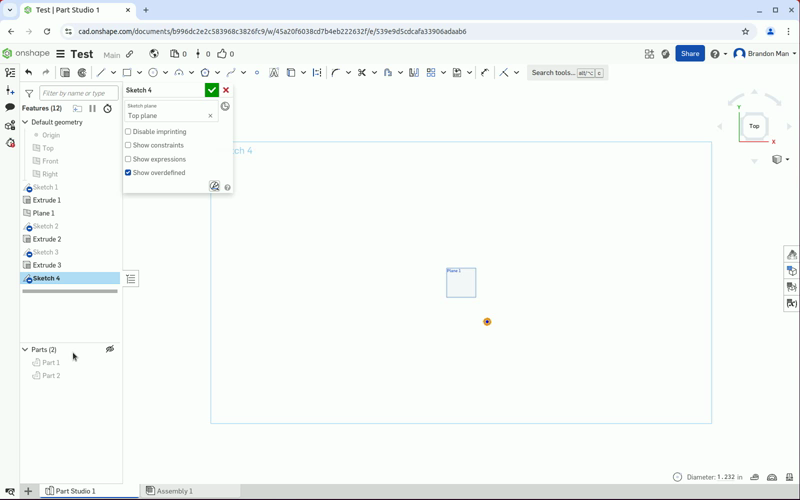
key(shift+e)
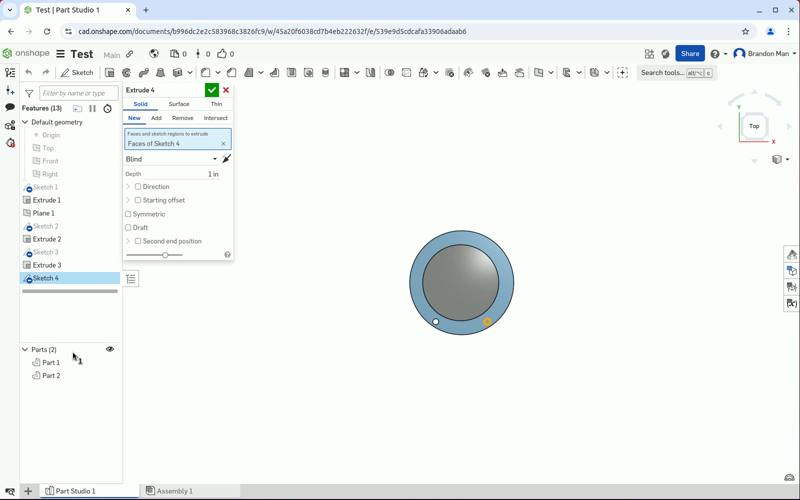
mouse_move(143, 106)
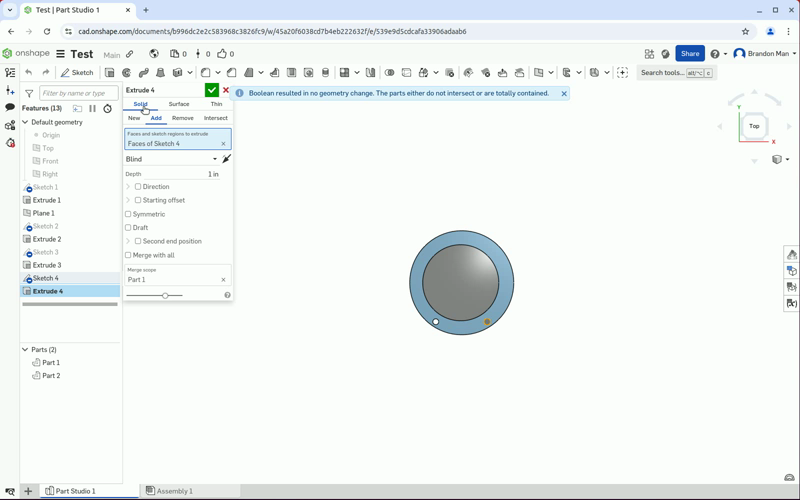
click(143, 106)
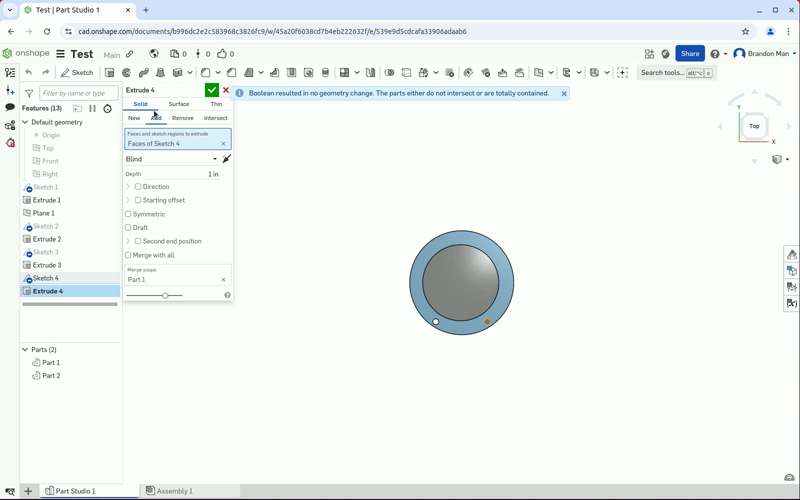
mouse_move(186, 120)
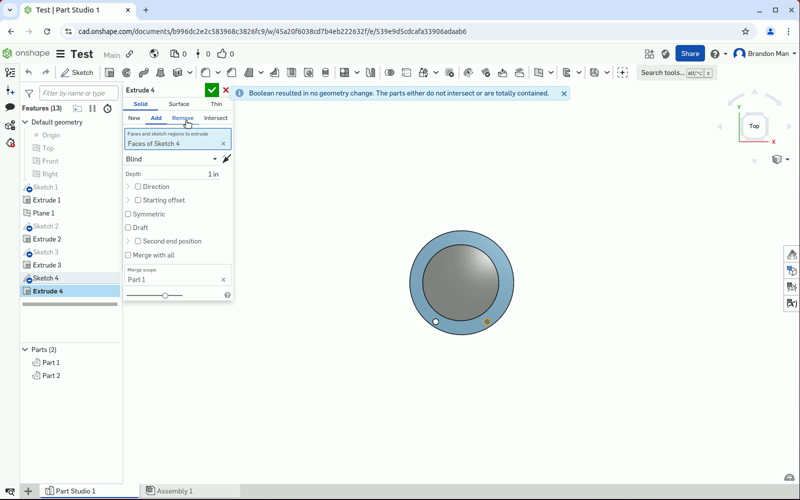
click(186, 120)
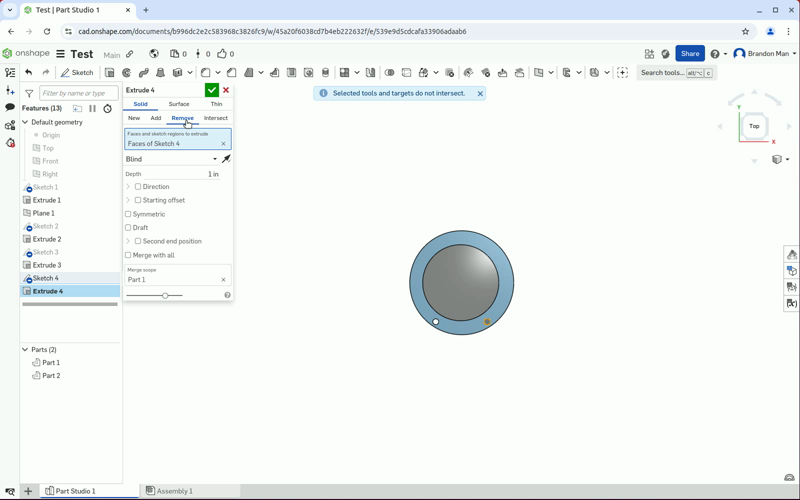
key(tab, 4)
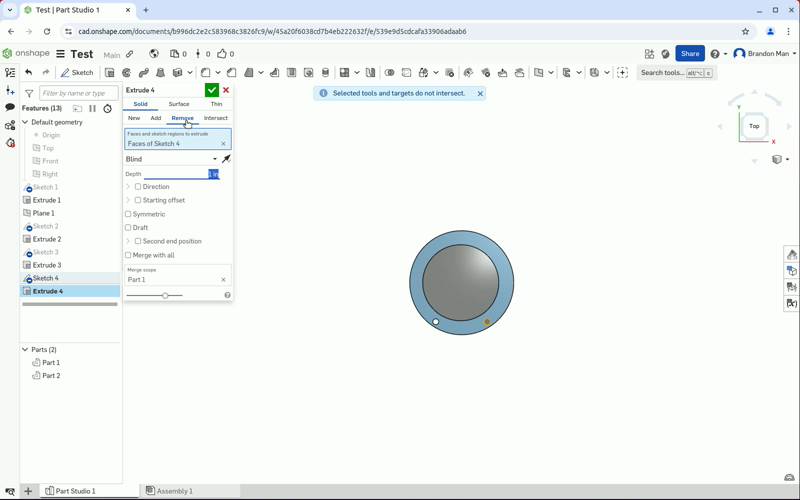
text(-5.296)
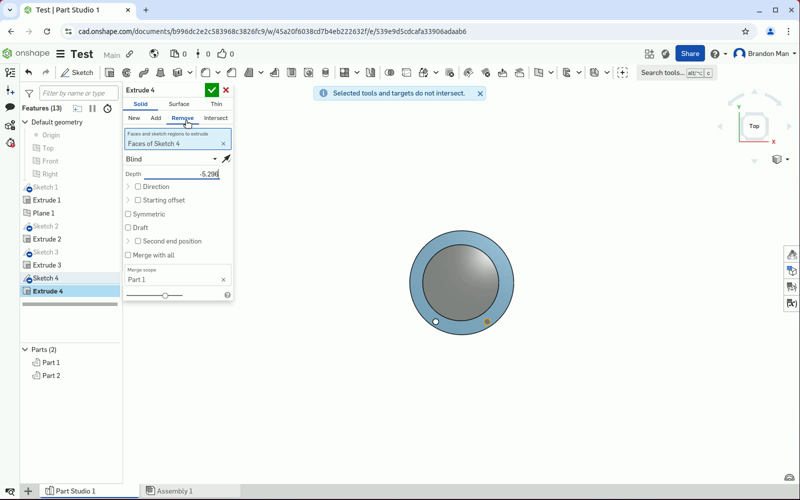
key(tab, 6)
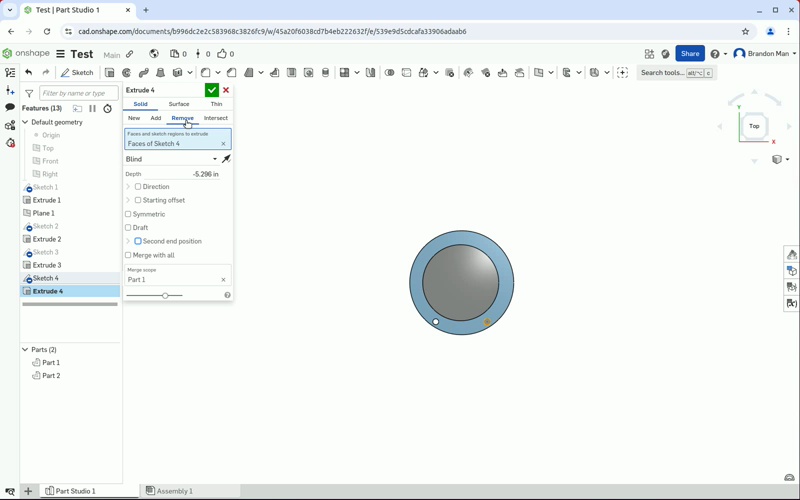
key(space)
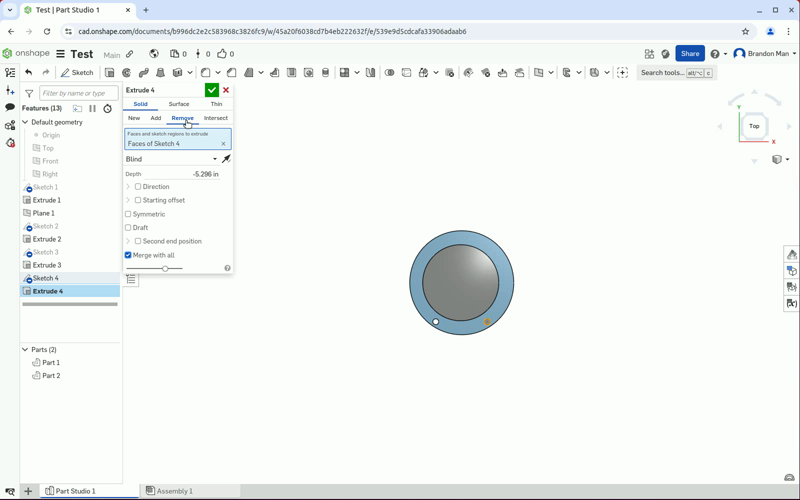
key(enter)
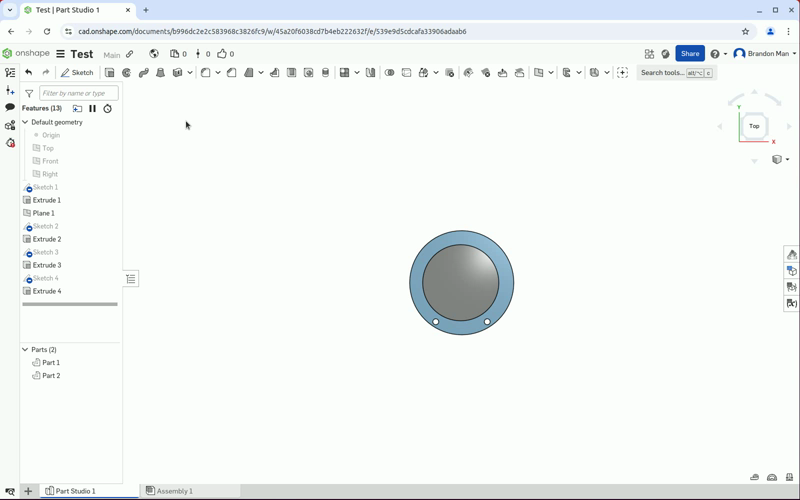
key(shift+h)
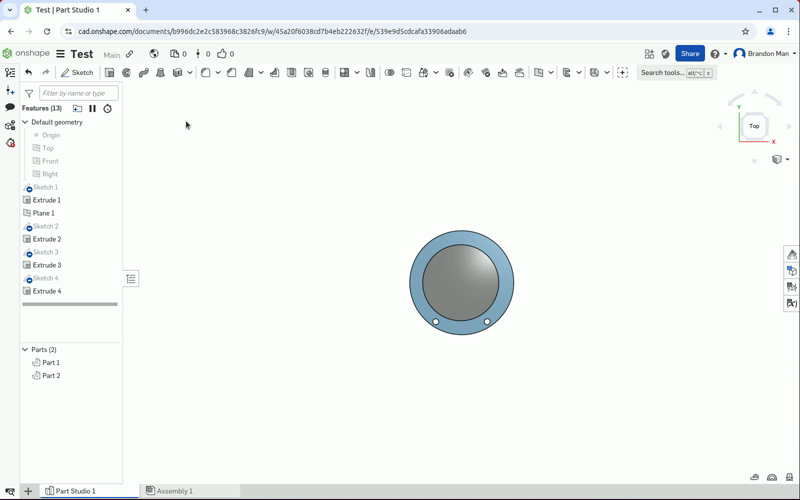
key(shift+h)
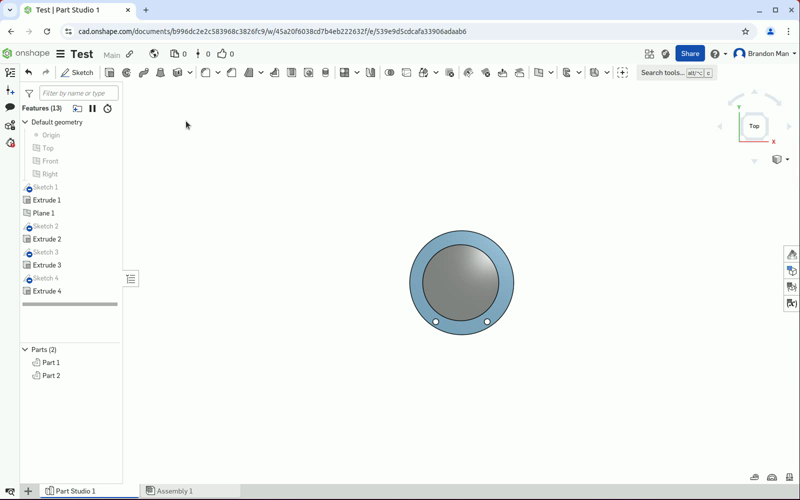
mouse_move(73, 189)
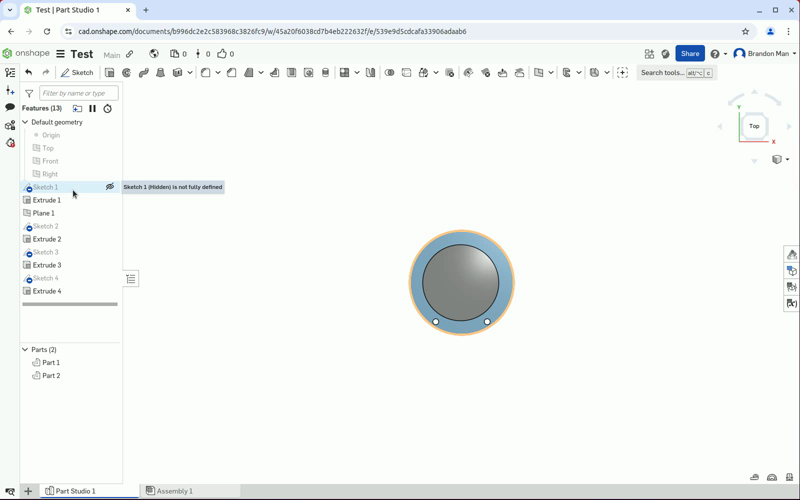
click(73, 189)
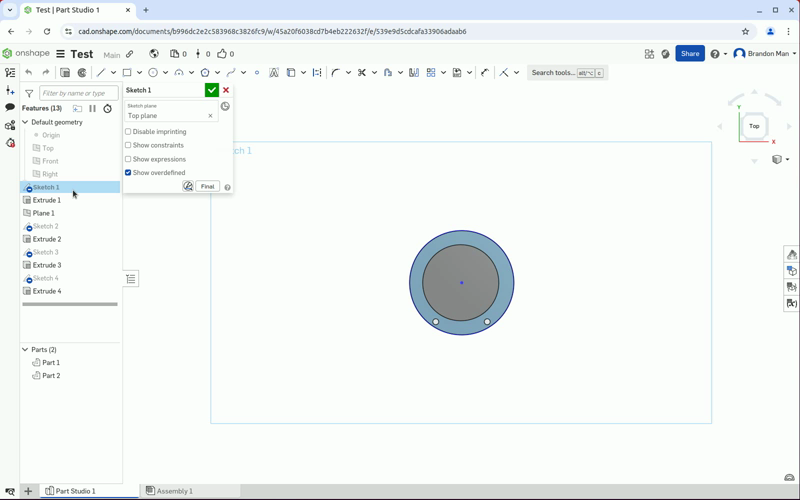
mouse_move(229, 92)
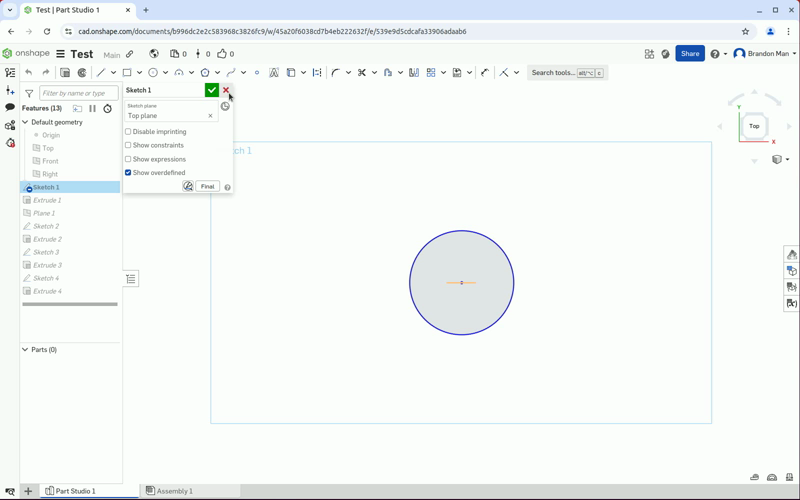
click(229, 92)
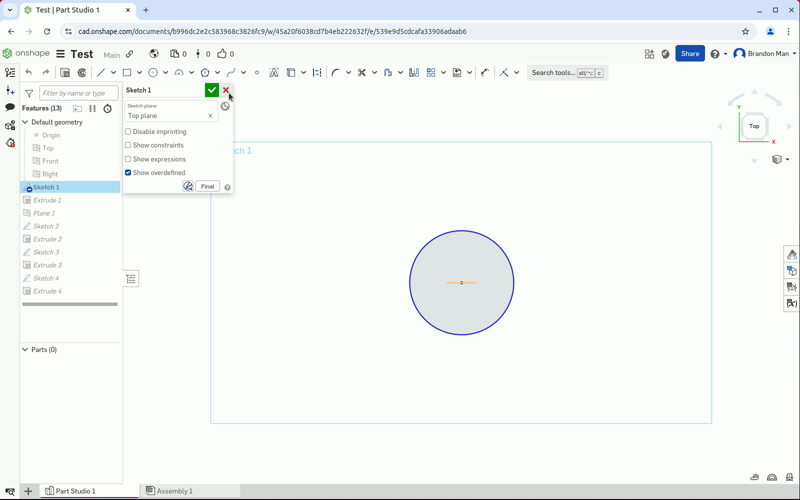
key(shift+s)
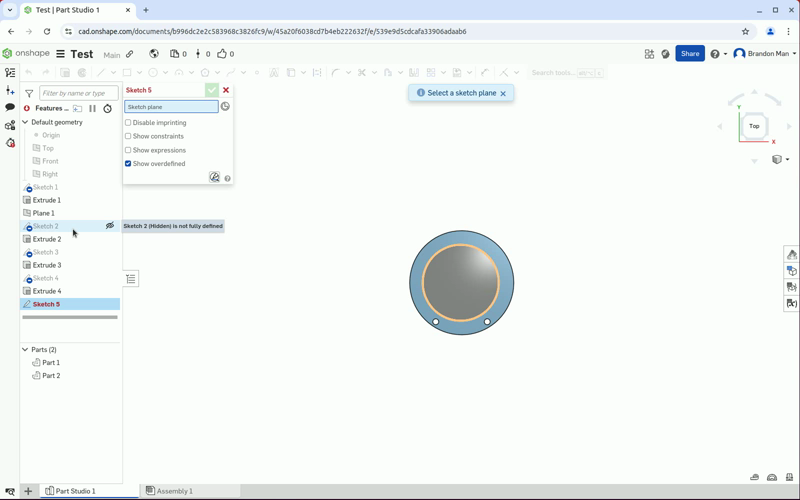
scroll(3)
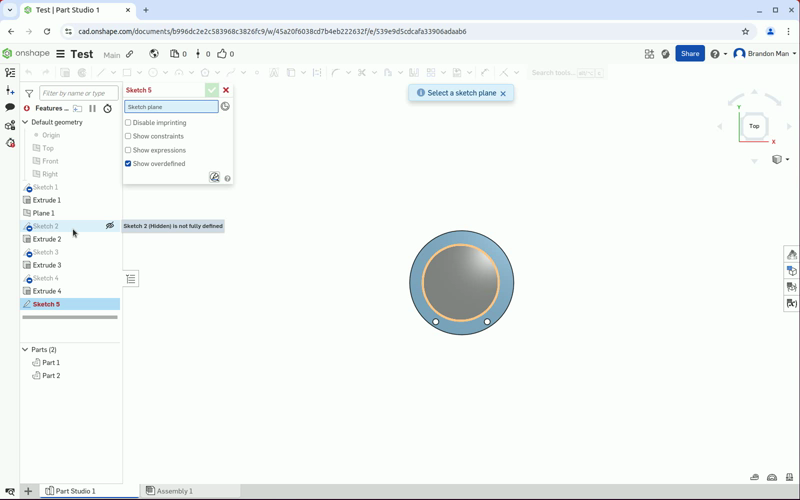
mouse_move(73, 150)
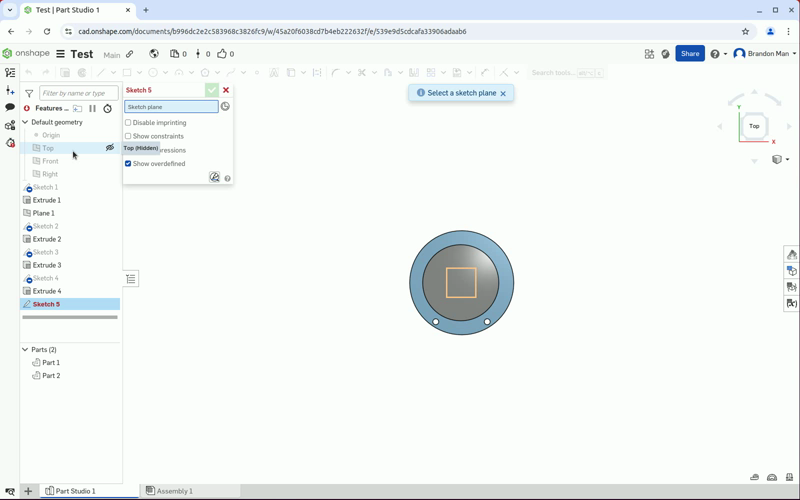
click(73, 150)
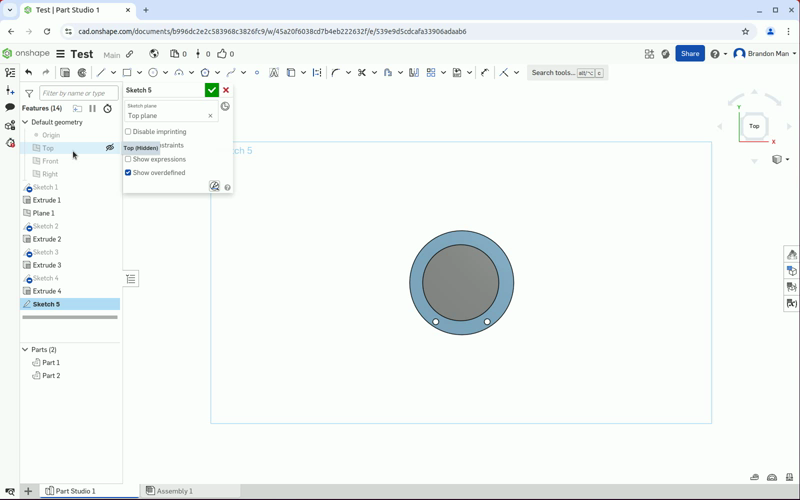
mouse_move(73, 352)
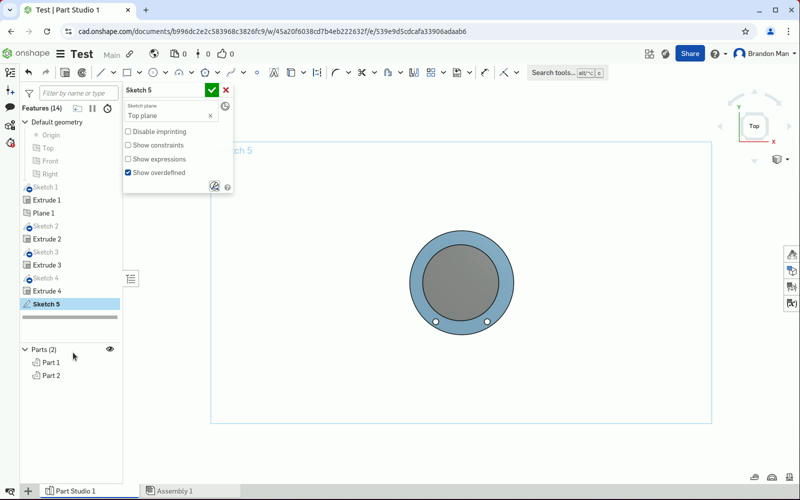
key(y)
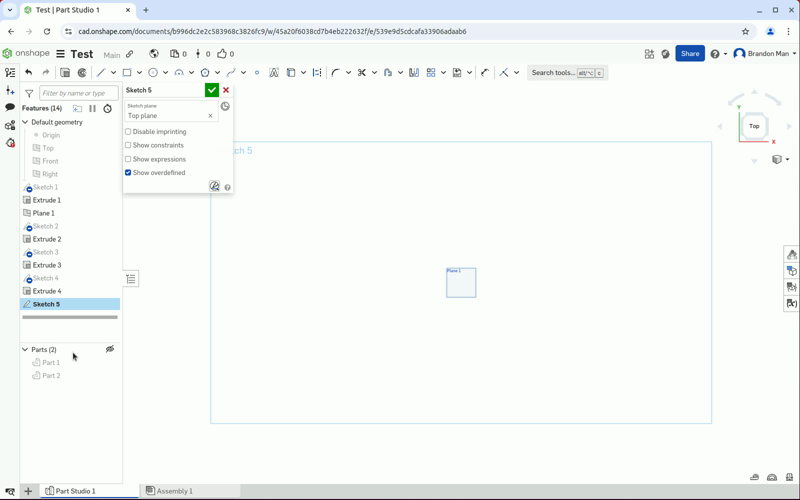
key(c)
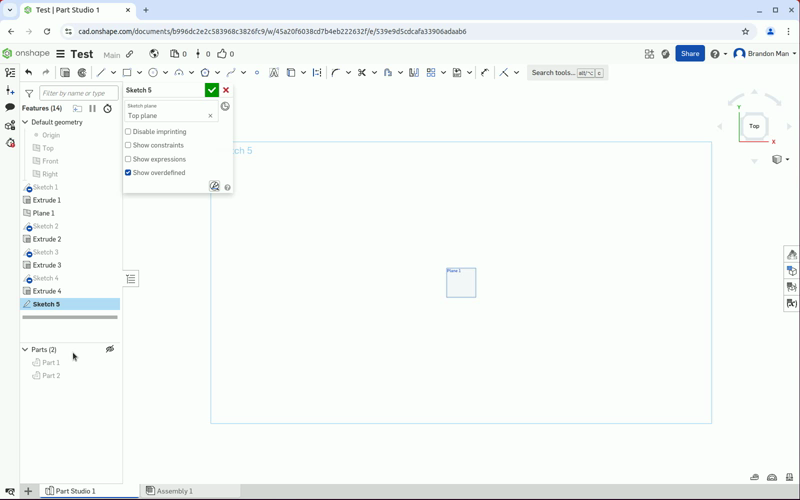
key_down(shift)
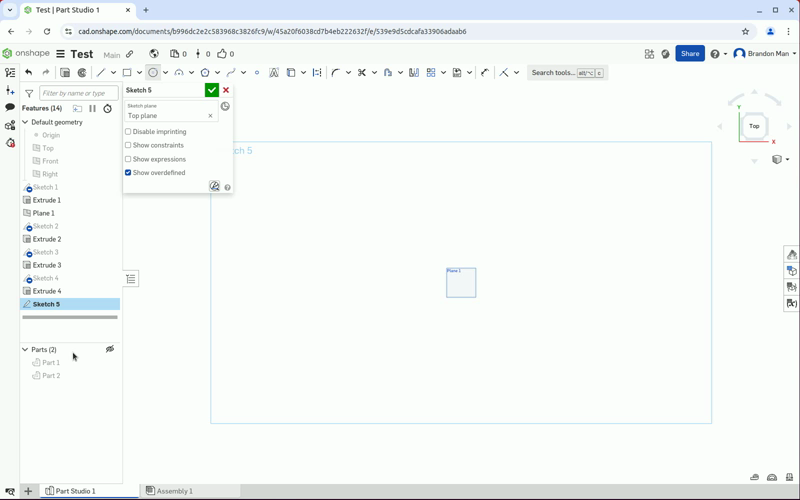
mouse_move(435, 244)
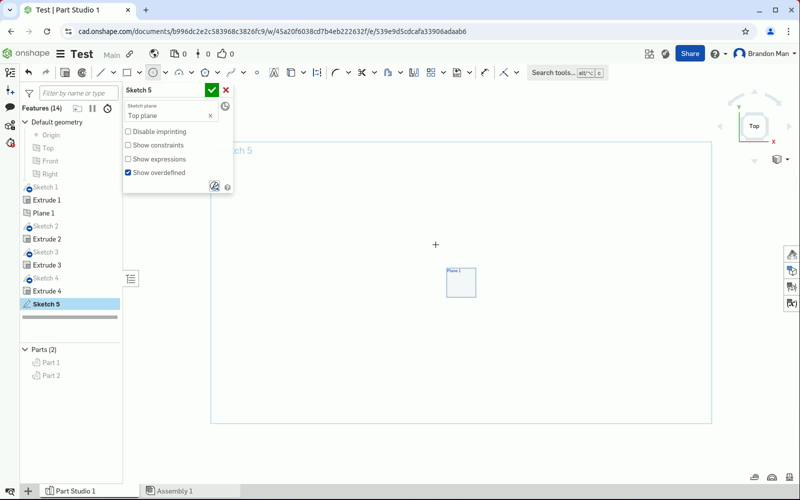
click(435, 244)
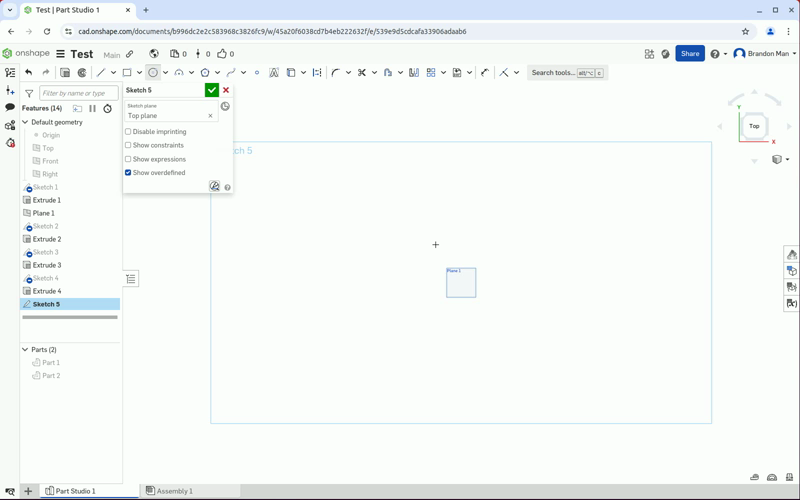
key_up(shift)
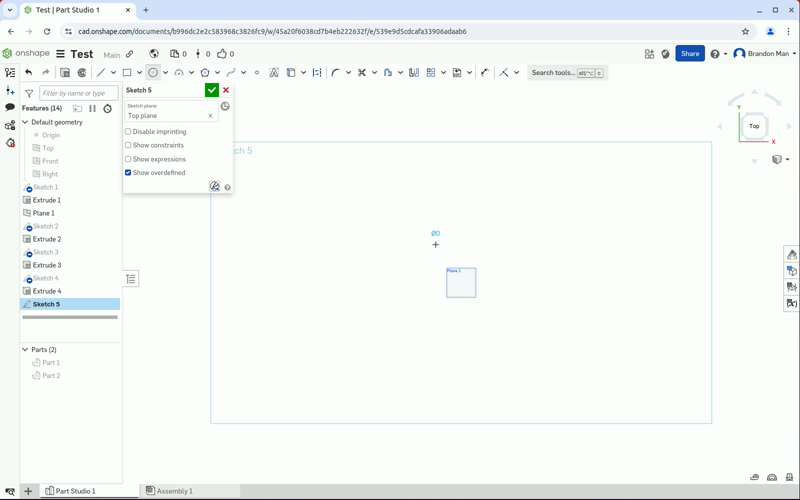
mouse_move(438, 244)
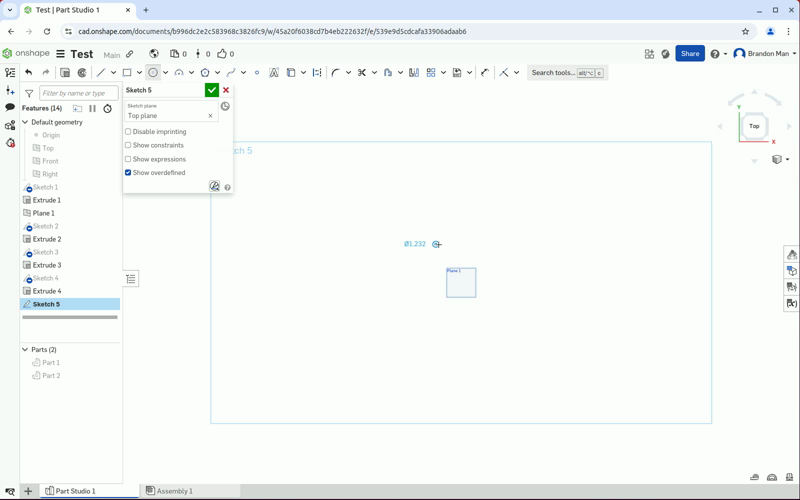
click(438, 244)
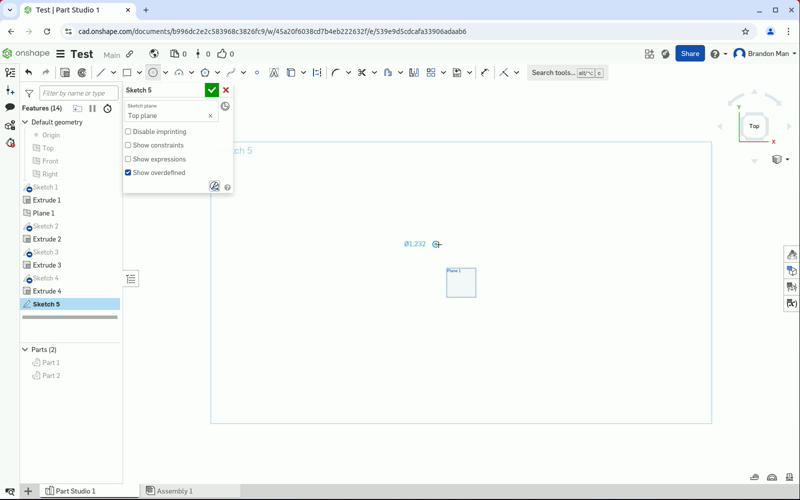
key(esc)
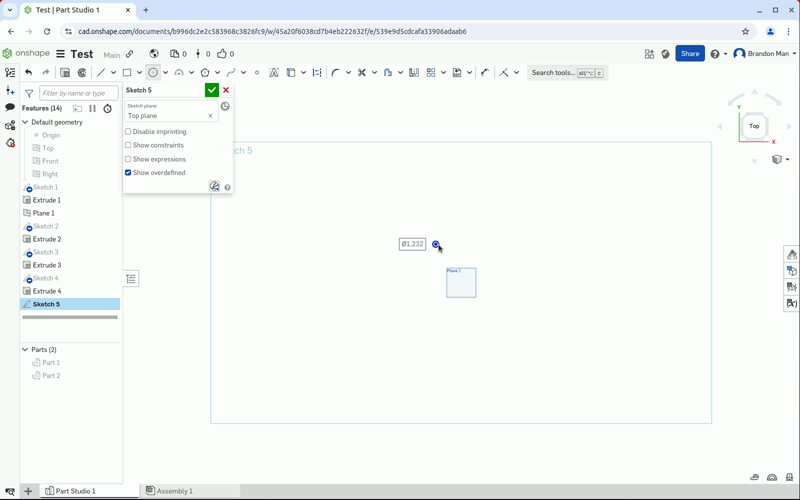
mouse_move(435, 242)
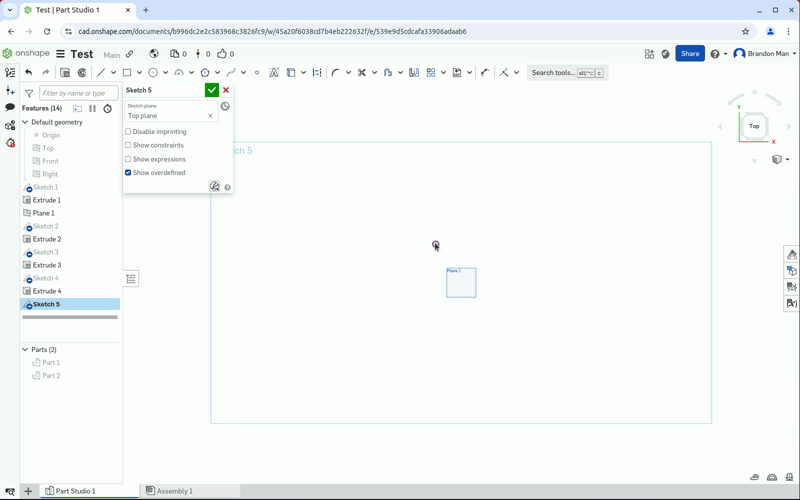
scroll(6)
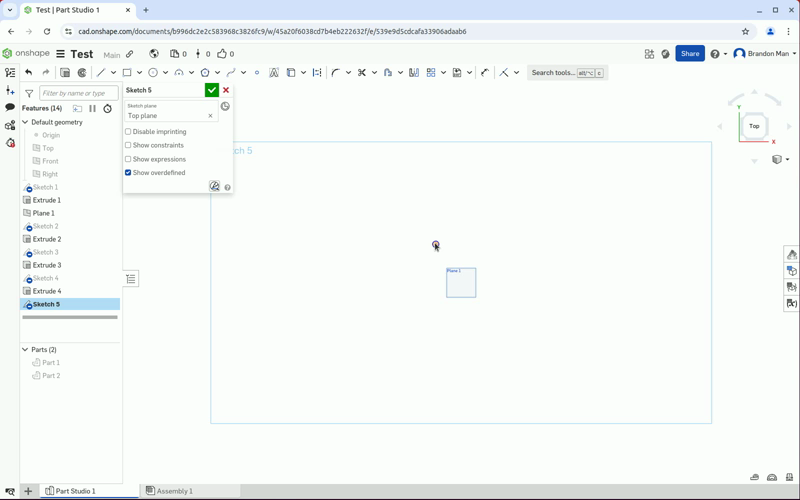
scroll(6)
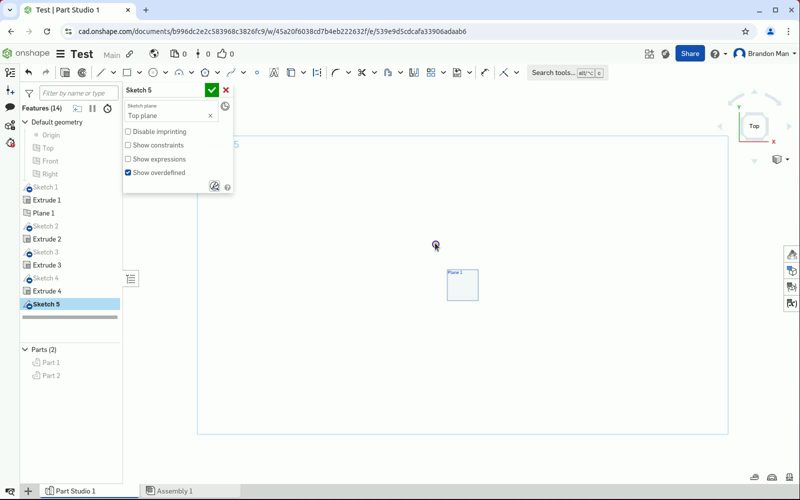
scroll(6)
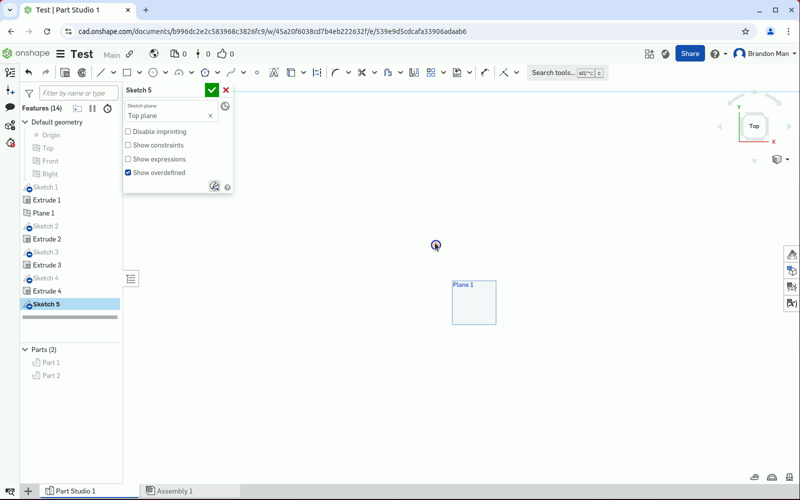
scroll(6)
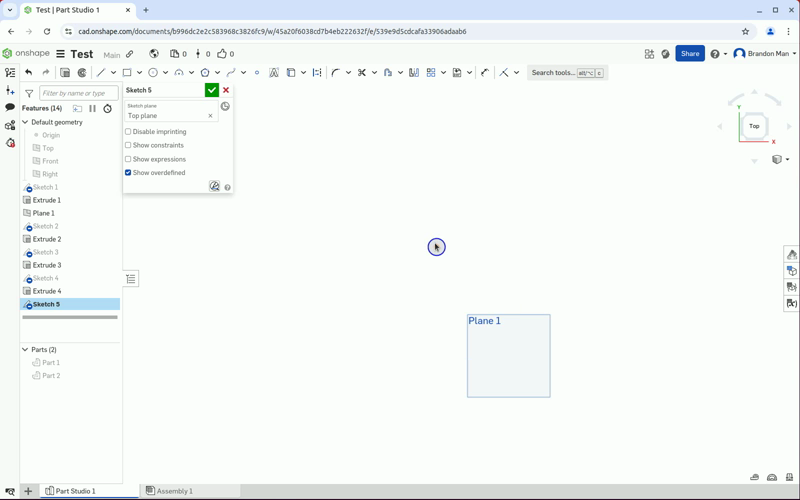
scroll(6)
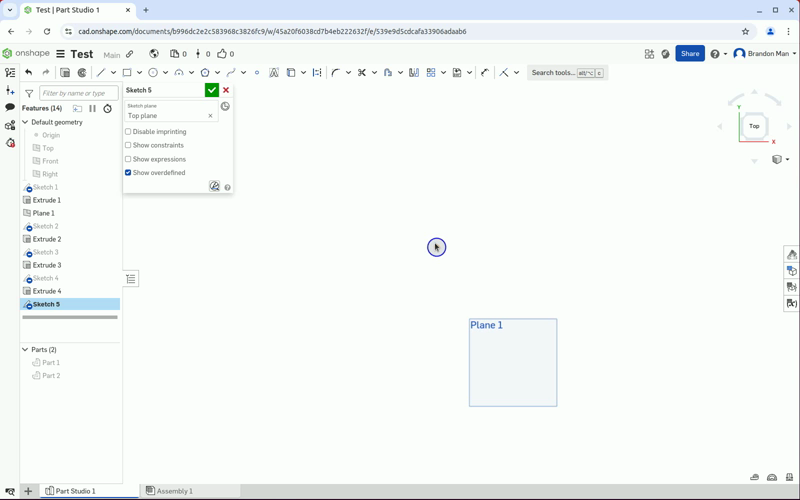
scroll(6)
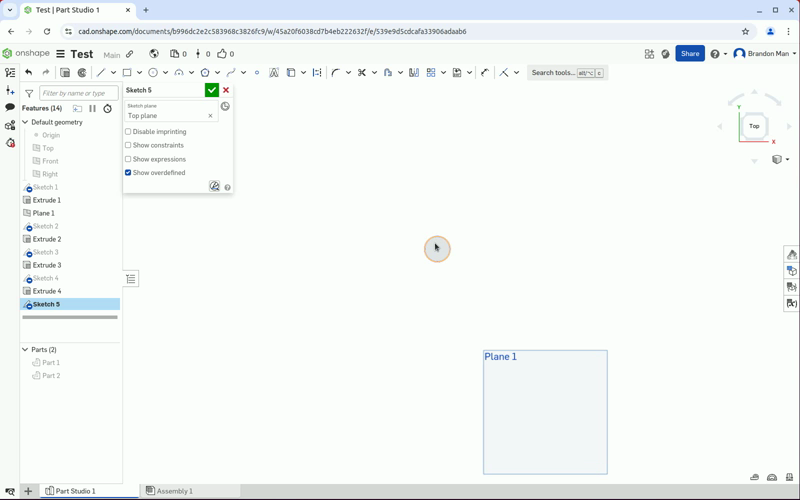
scroll(6)
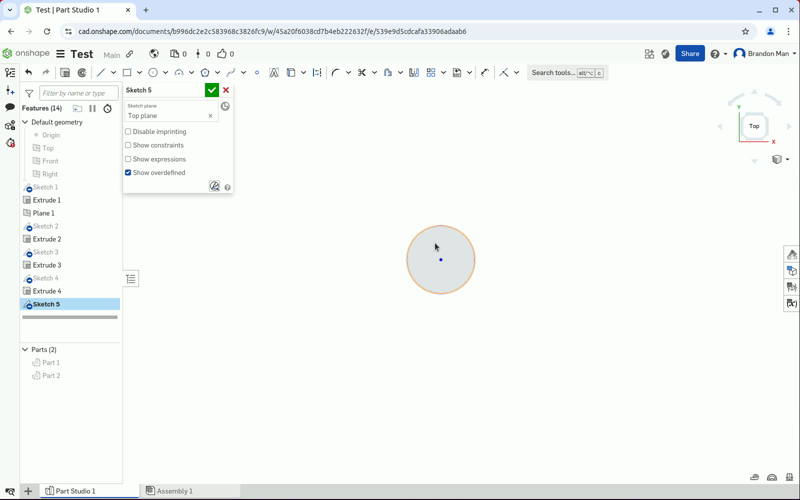
click(435, 242)
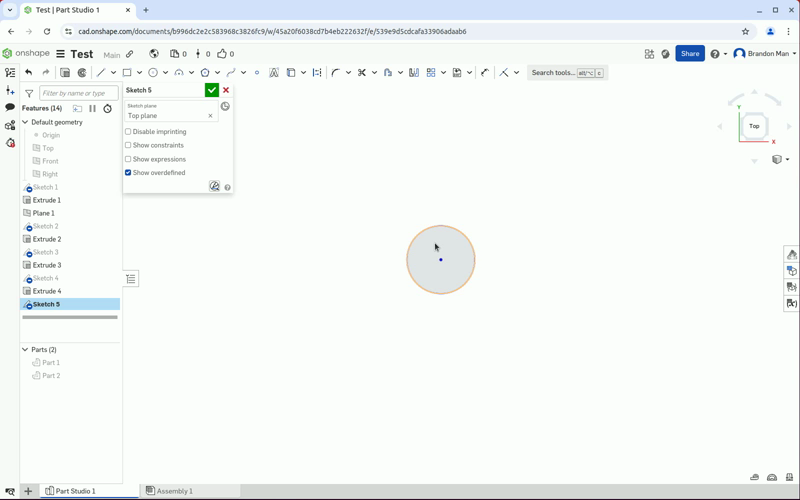
scroll(-6)
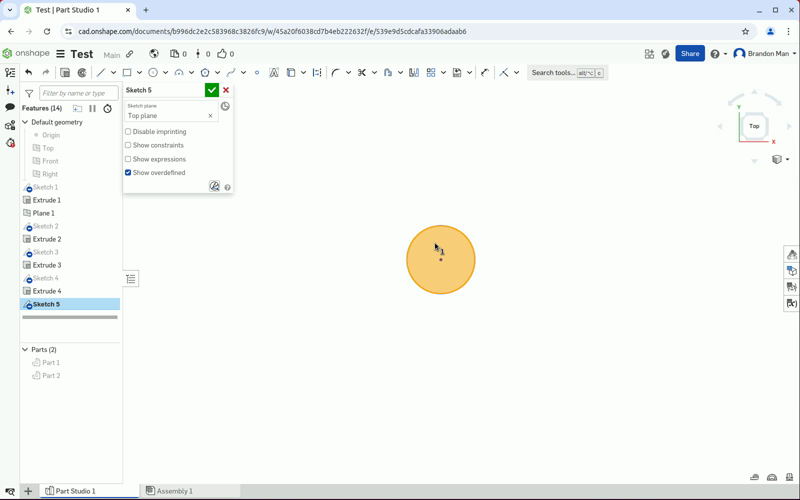
scroll(-6)
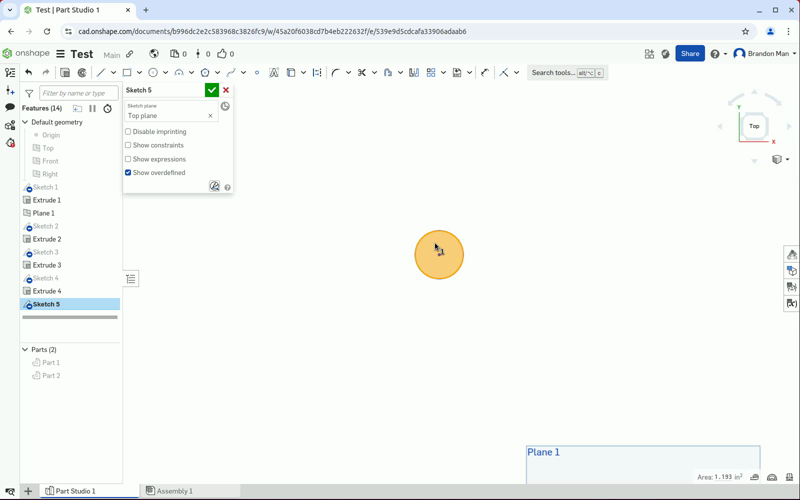
scroll(-6)
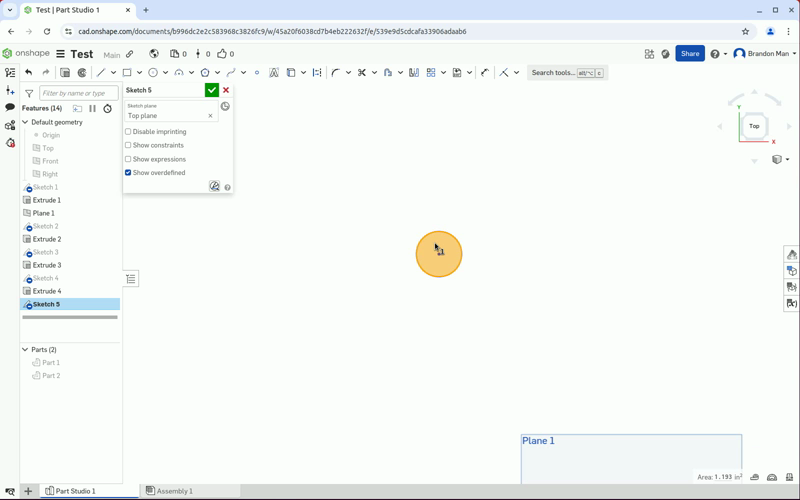
scroll(-6)
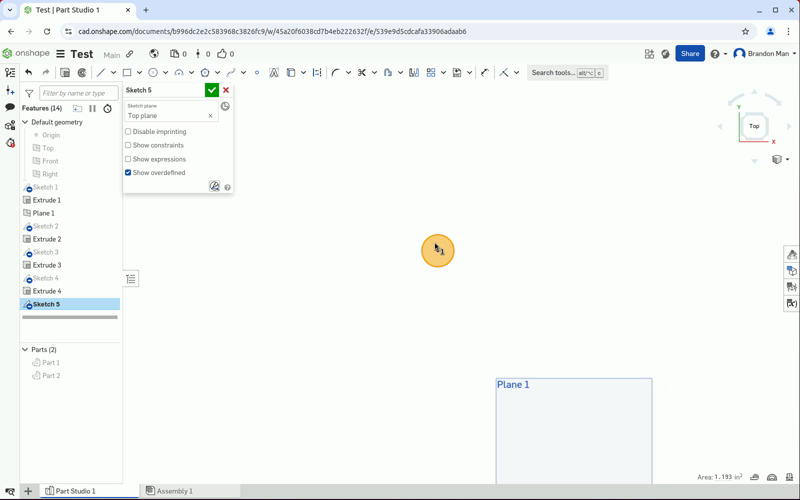
scroll(-6)
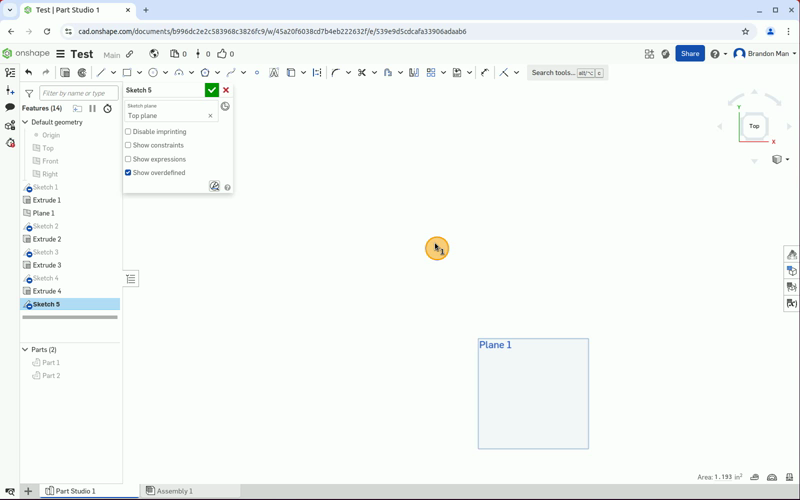
scroll(-6)
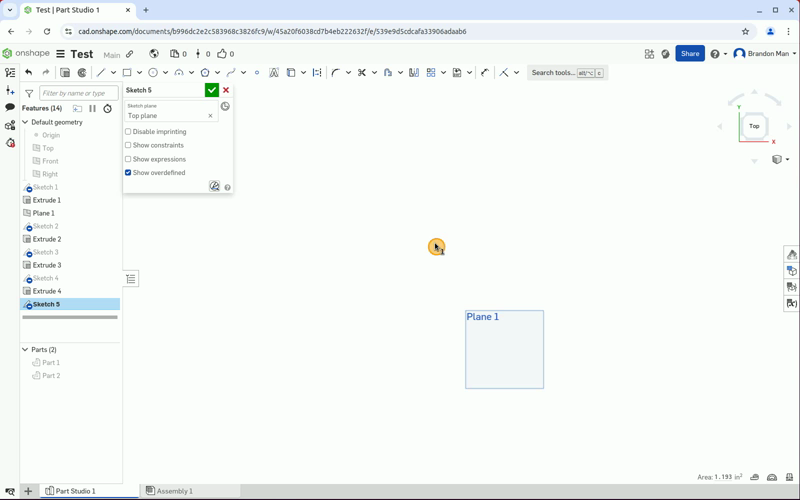
scroll(-6)
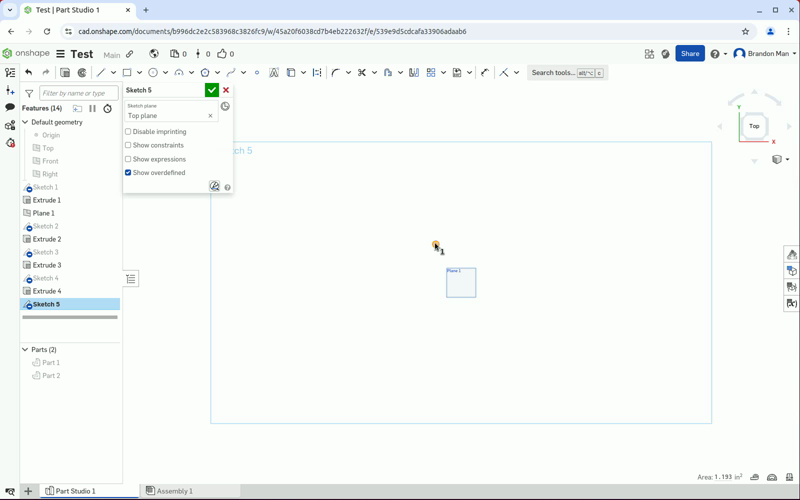
mouse_move(73, 352)
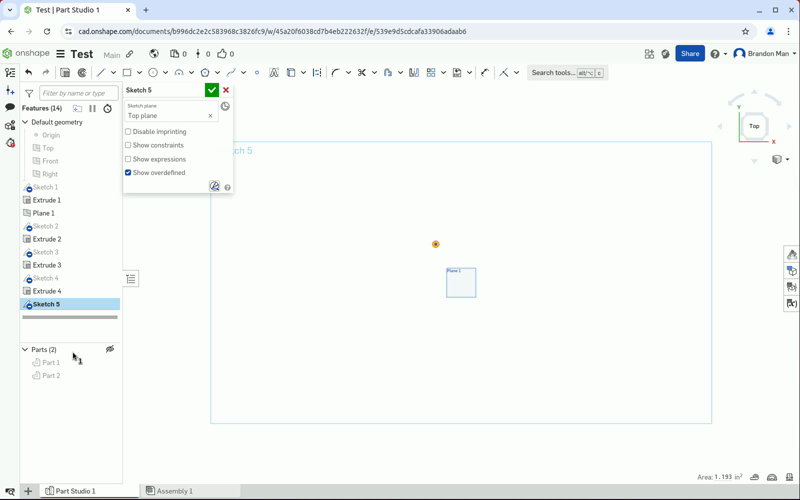
key(shift+y)
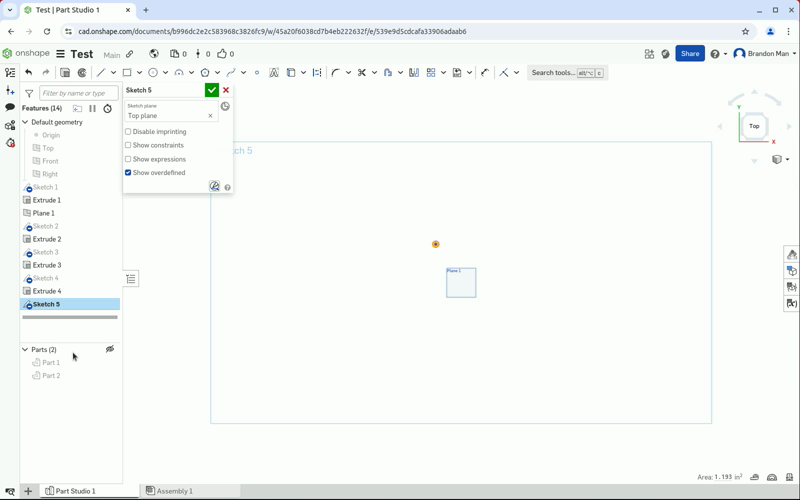
key(shift+e)
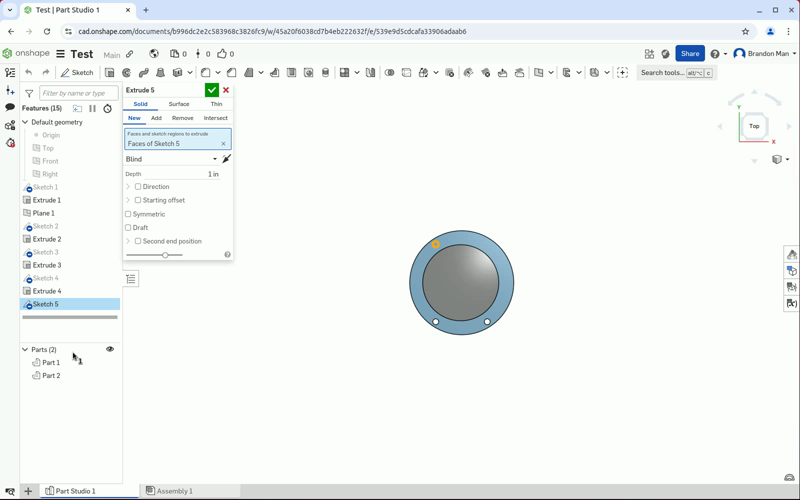
mouse_move(143, 106)
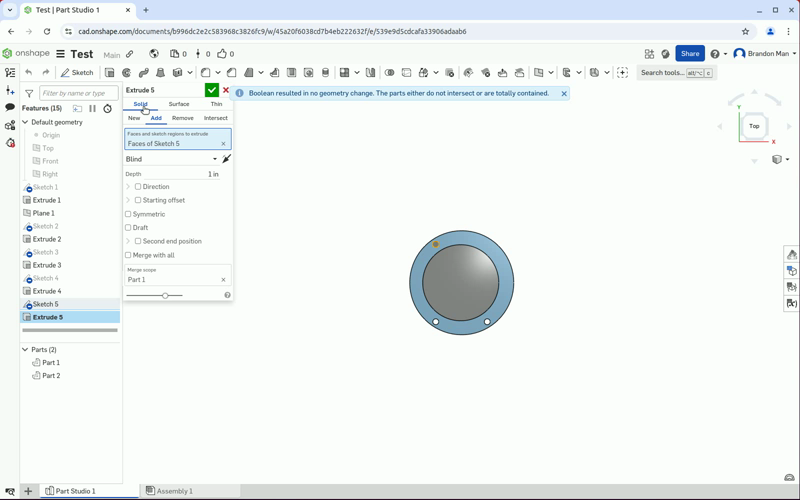
click(143, 106)
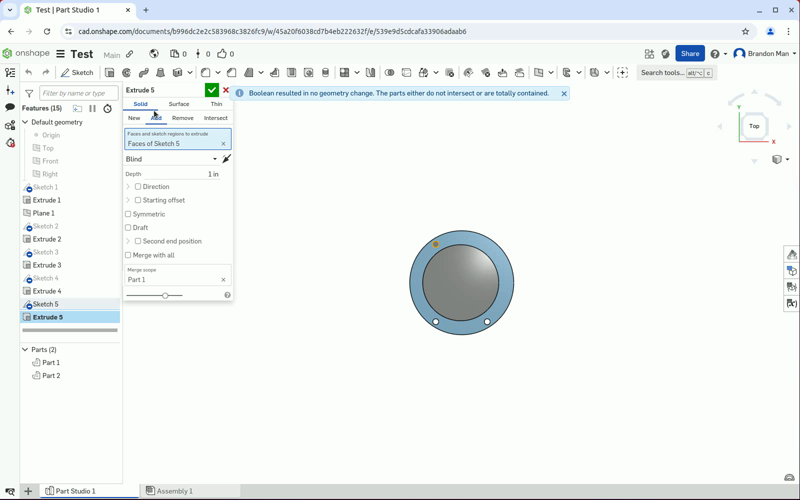
mouse_move(186, 120)
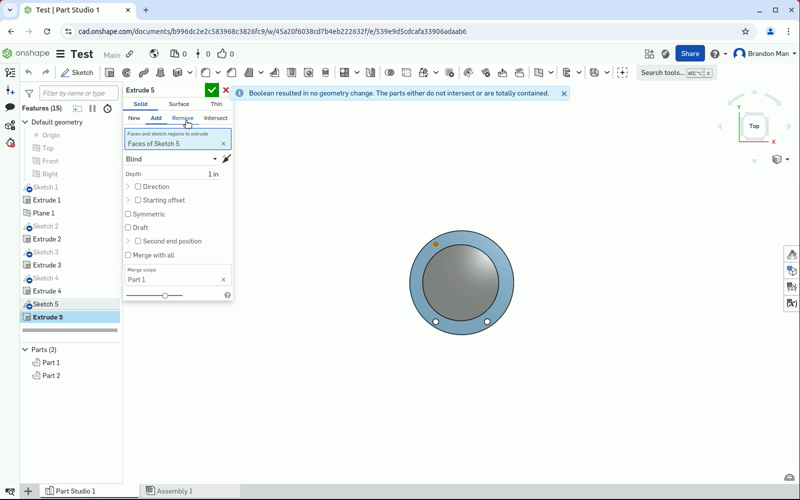
click(186, 120)
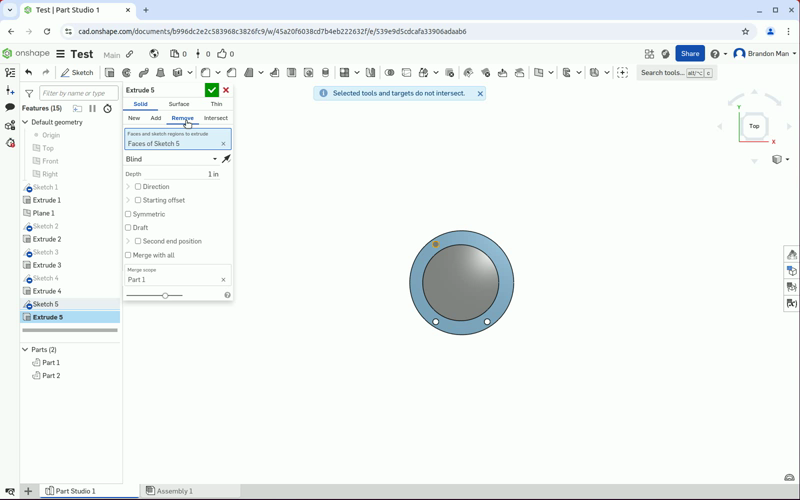
key(tab, 4)
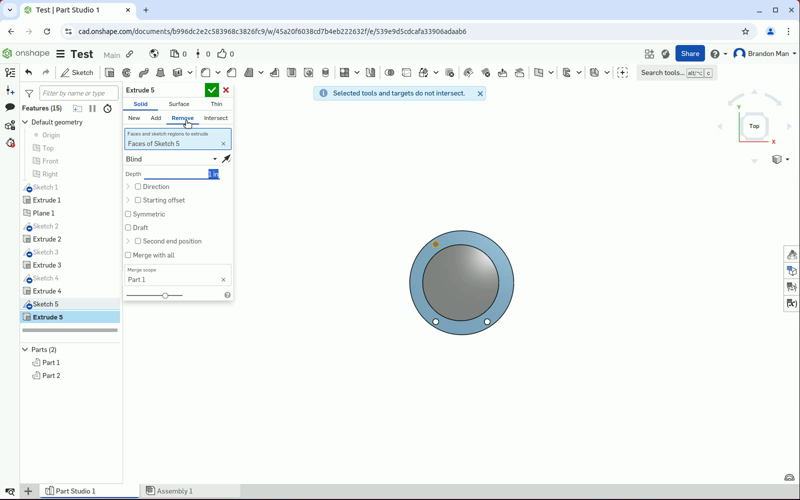
text(-5.296)
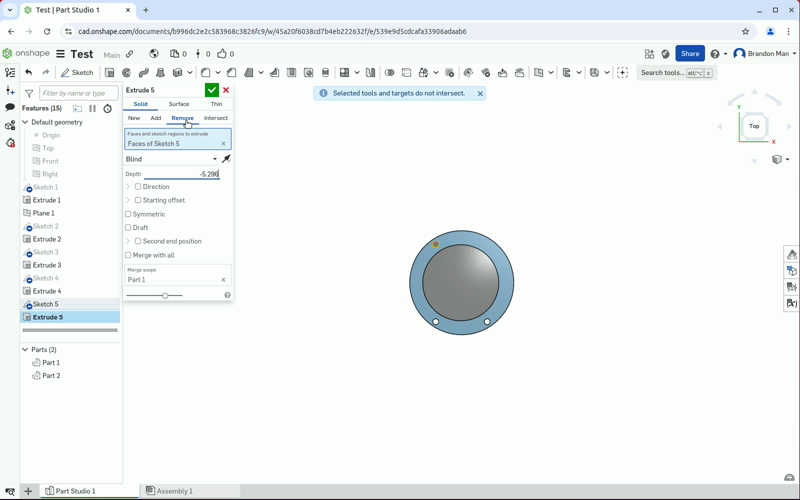
key(tab, 6)
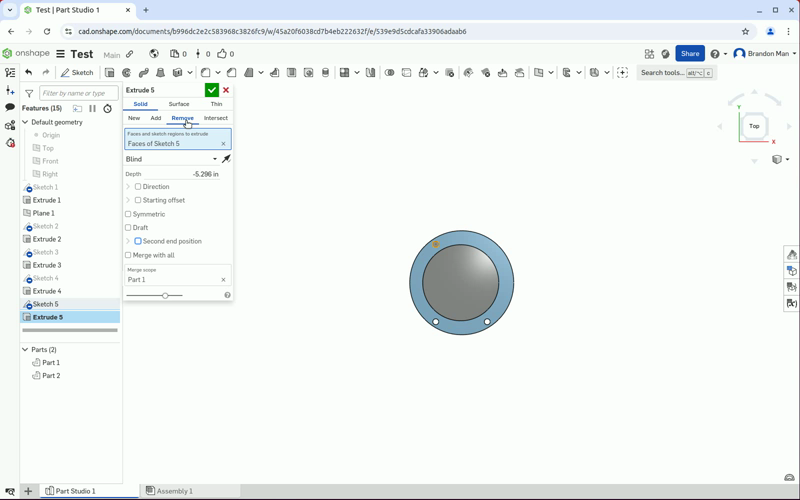
key(space)
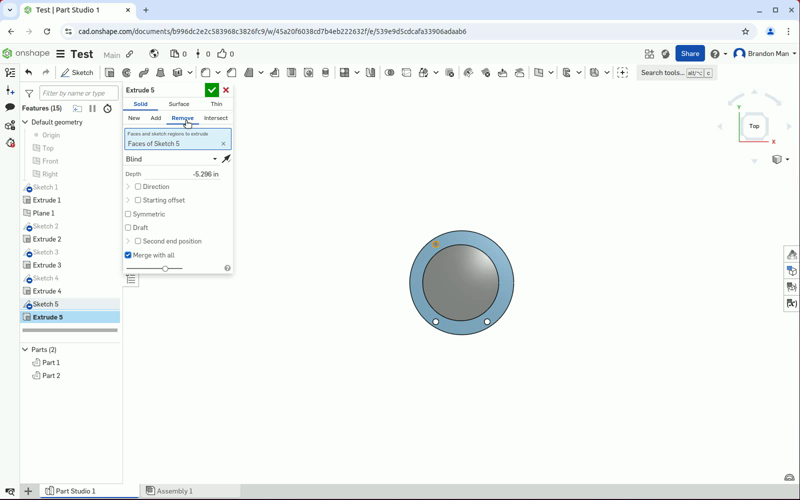
key(enter)
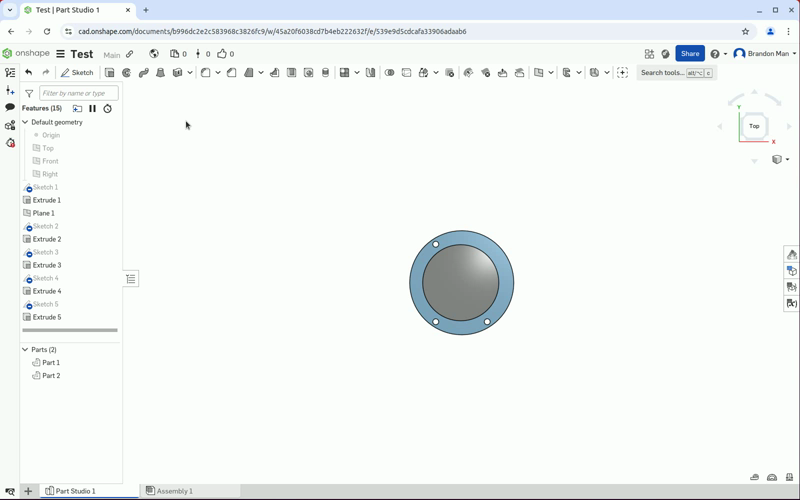
key(shift+h)
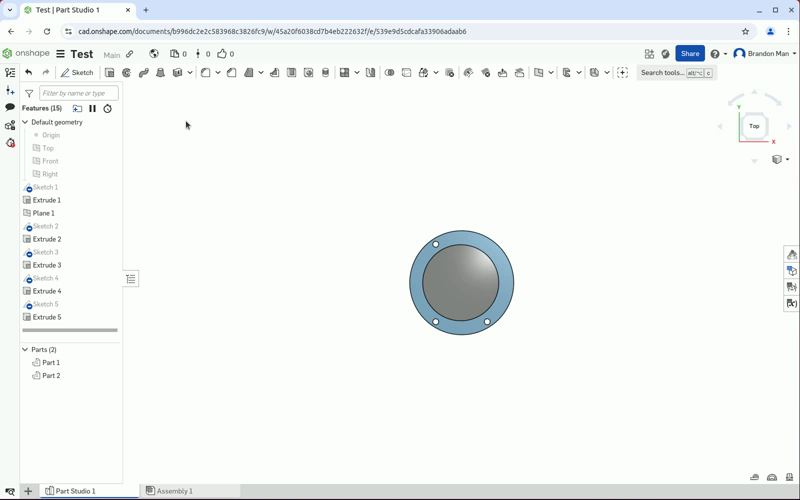
key(shift+h)
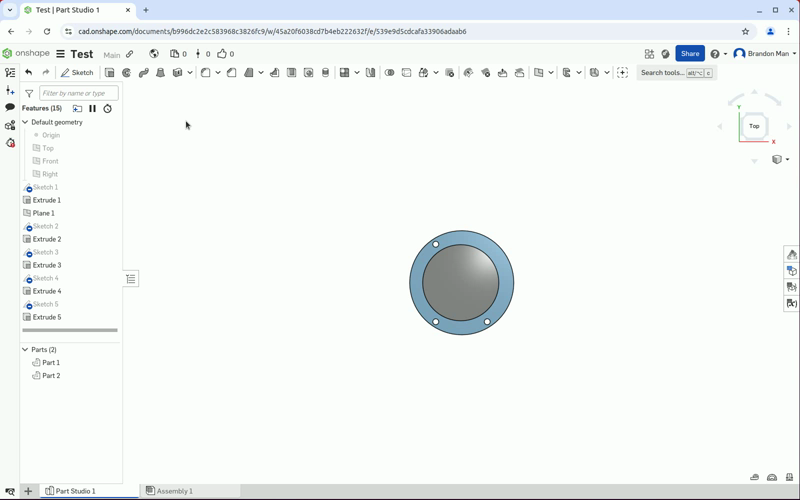
mouse_move(73, 189)
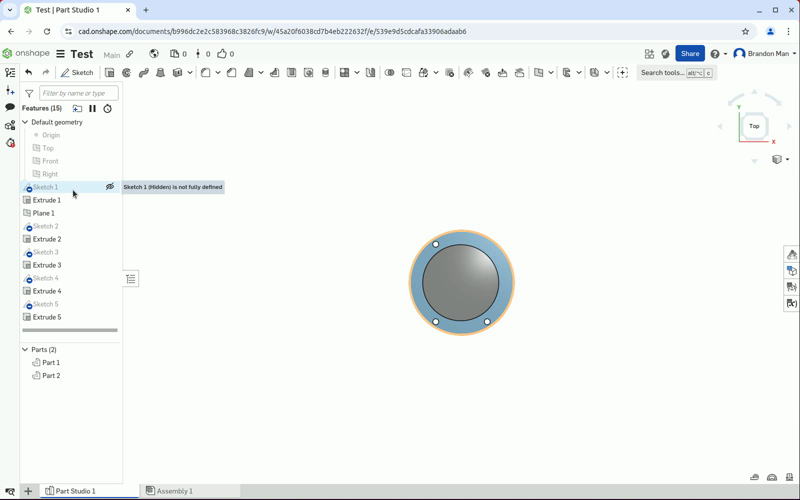
click(73, 189)
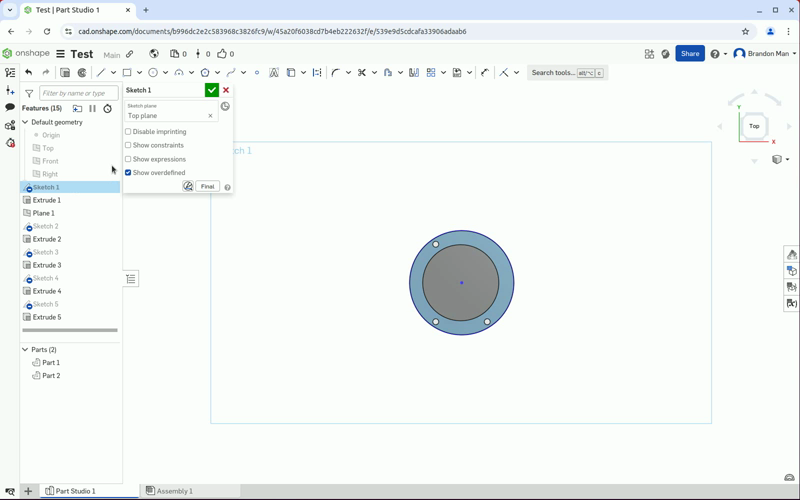
mouse_move(229, 92)
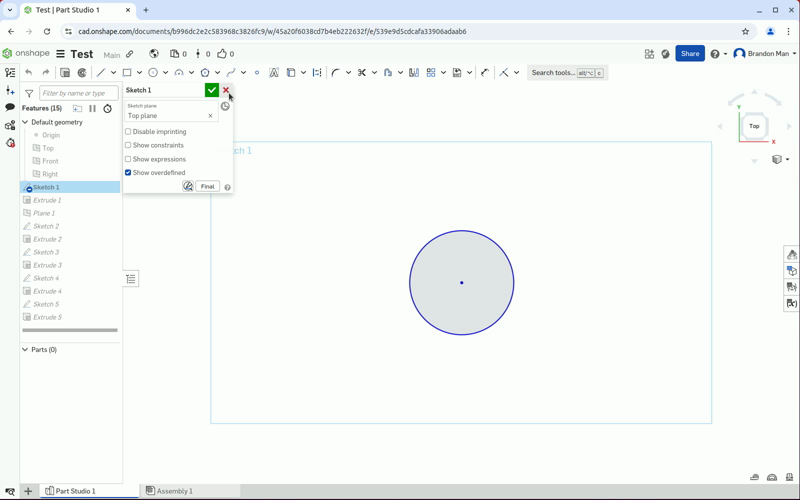
click(229, 92)
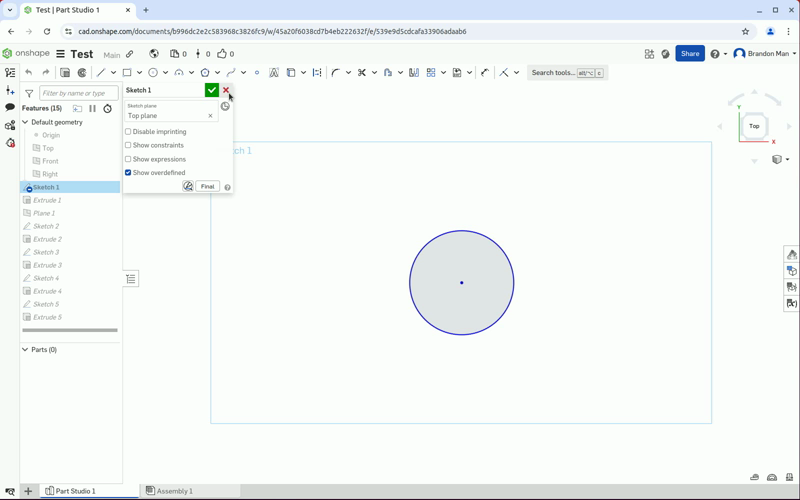
key(shift+s)
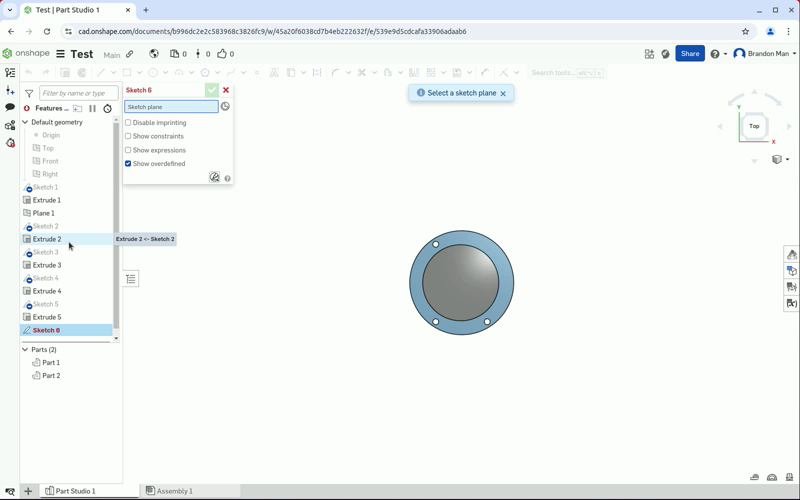
scroll(3)
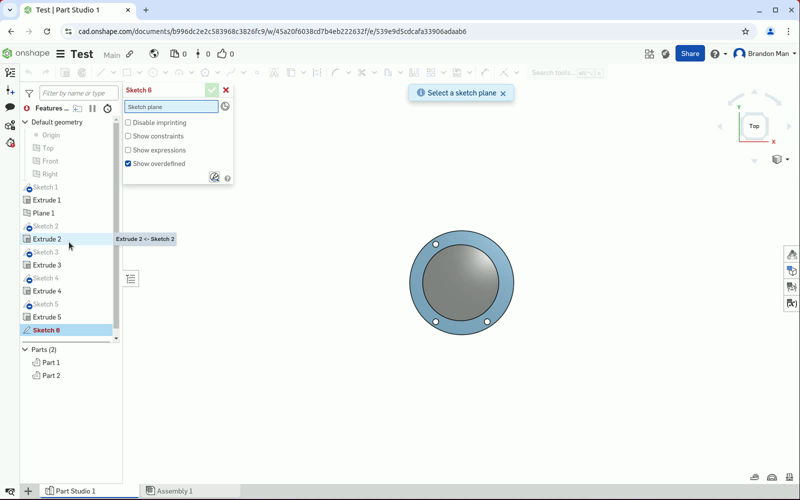
mouse_move(69, 150)
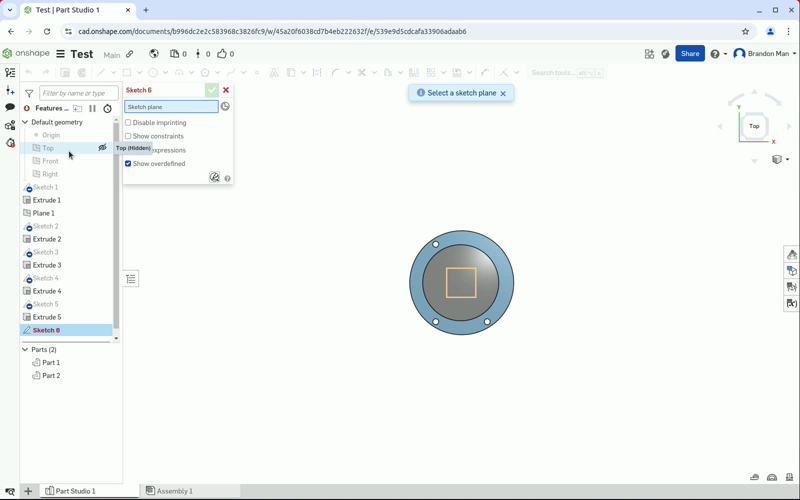
click(69, 150)
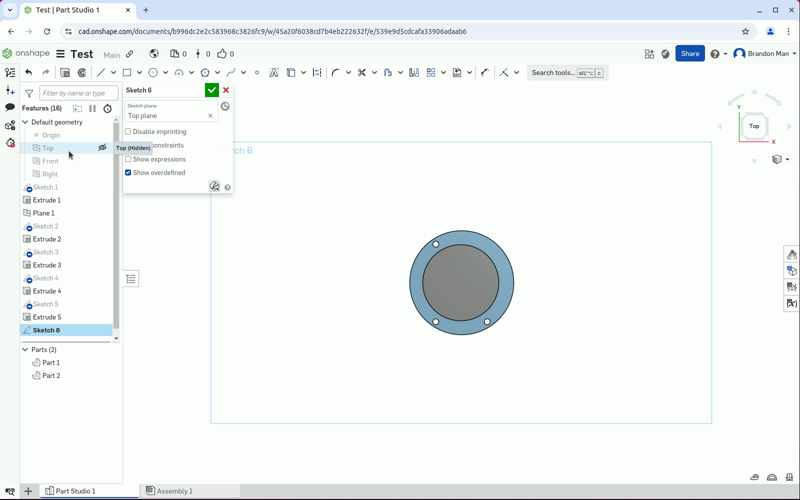
mouse_move(73, 352)
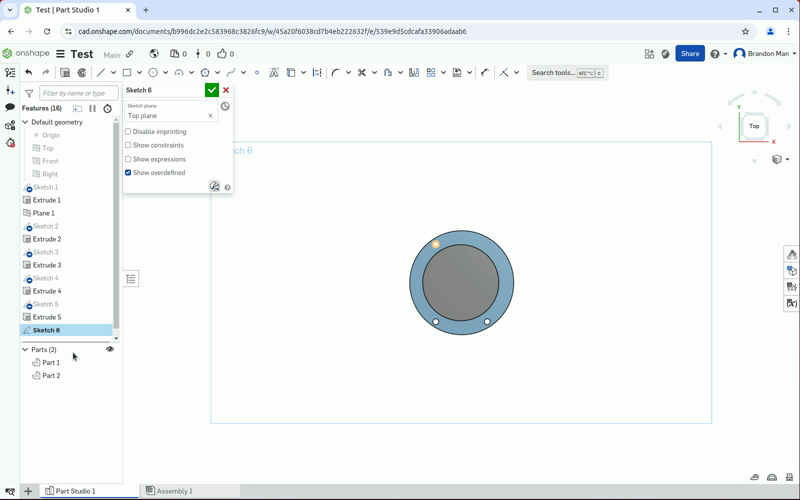
key(y)
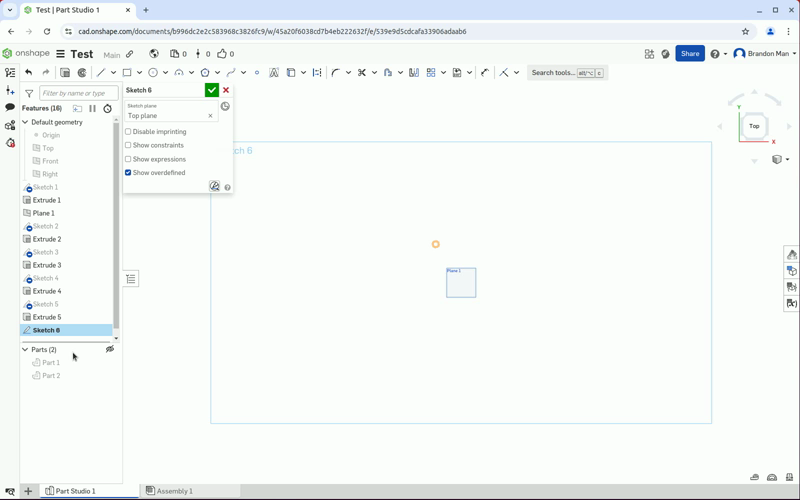
key(c)
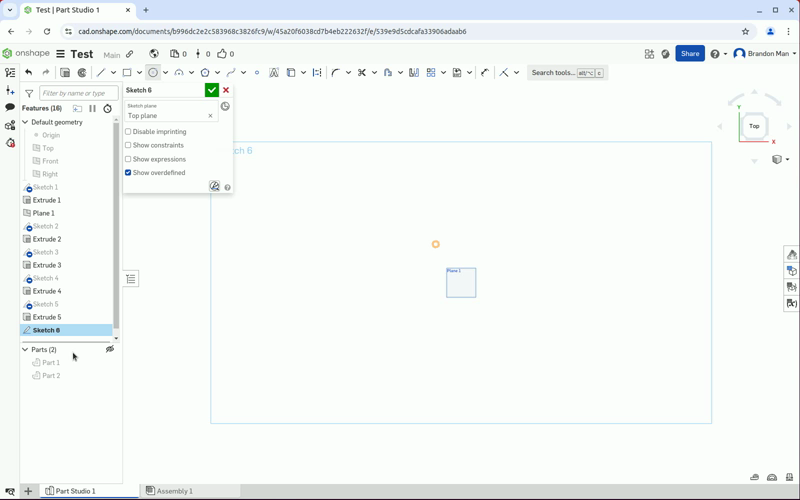
key_down(shift)
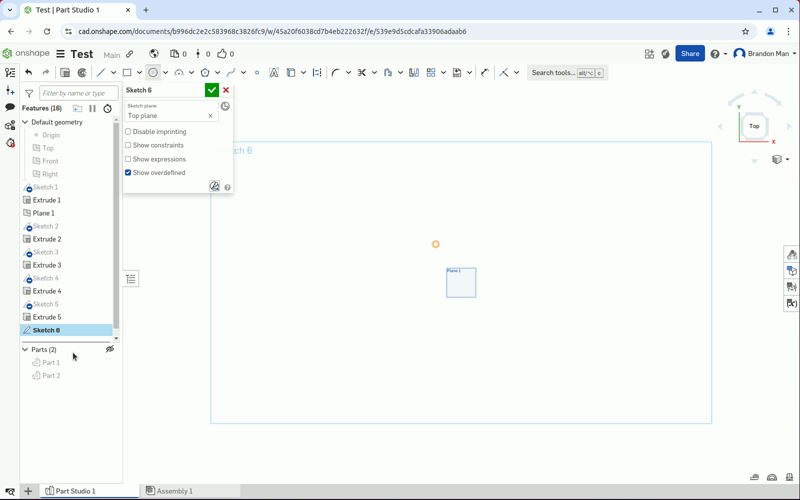
mouse_move(487, 244)
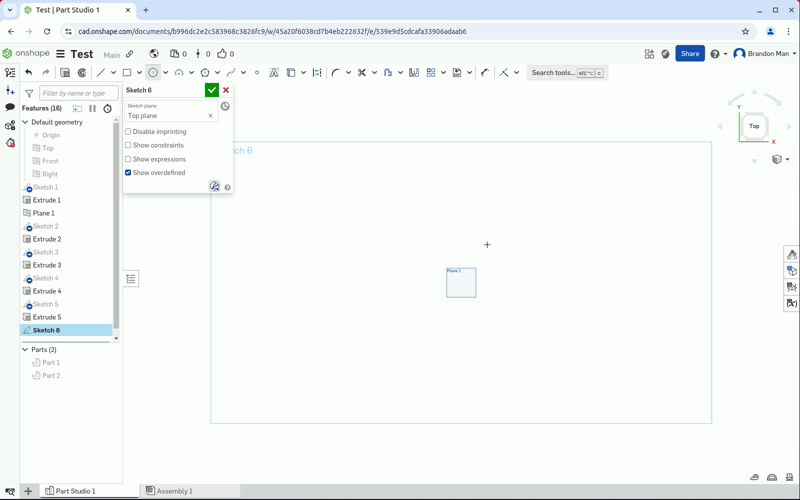
click(487, 244)
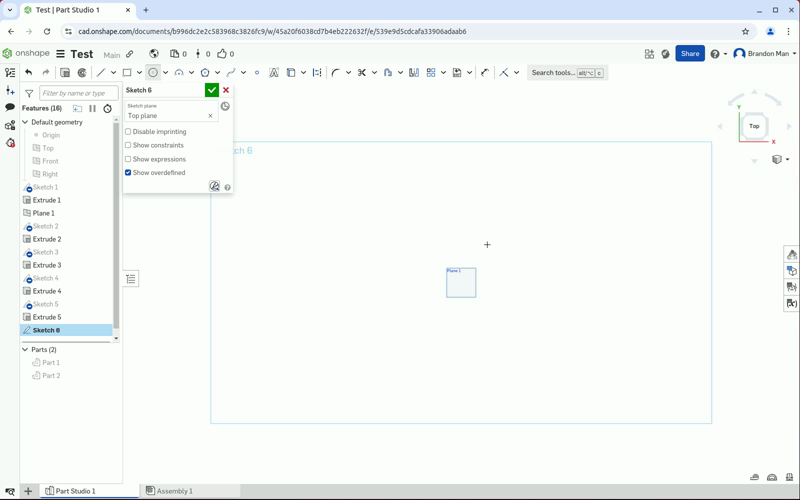
key_up(shift)
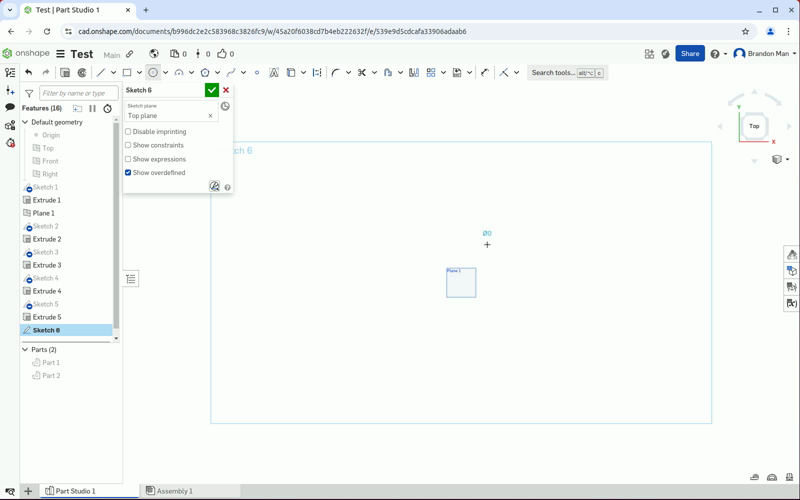
mouse_move(490, 244)
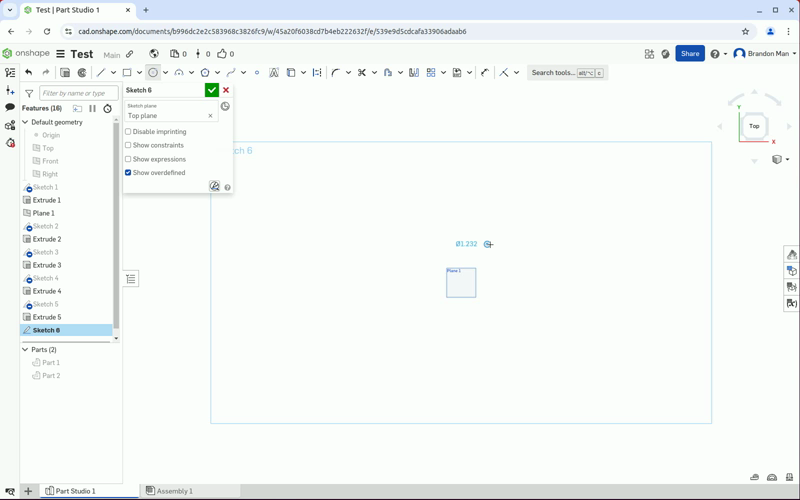
click(490, 244)
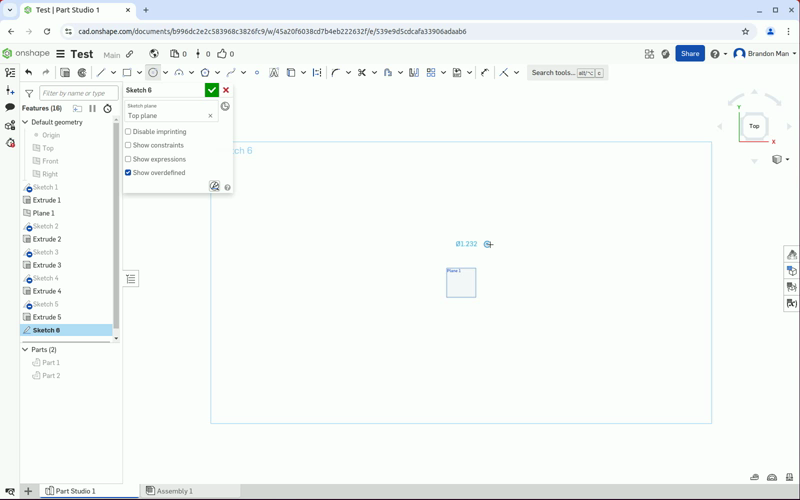
key(esc)
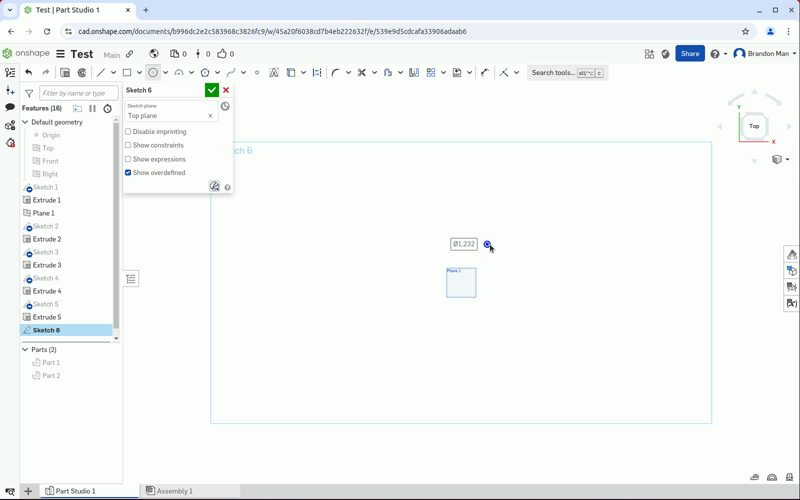
mouse_move(487, 244)
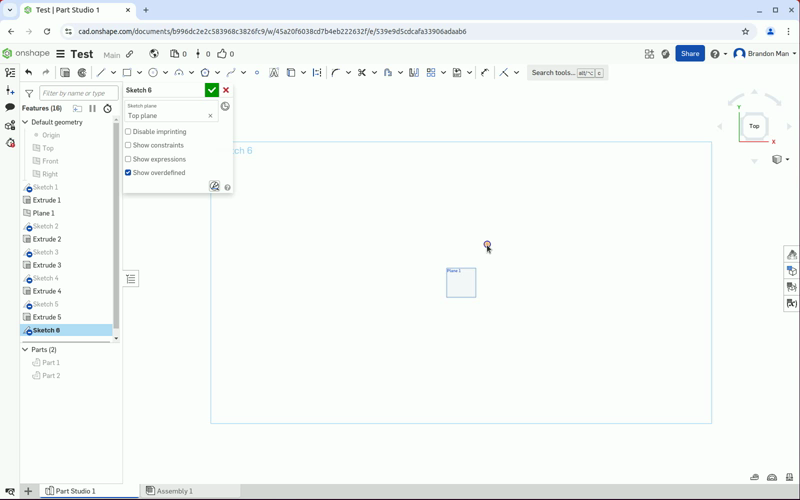
scroll(6)
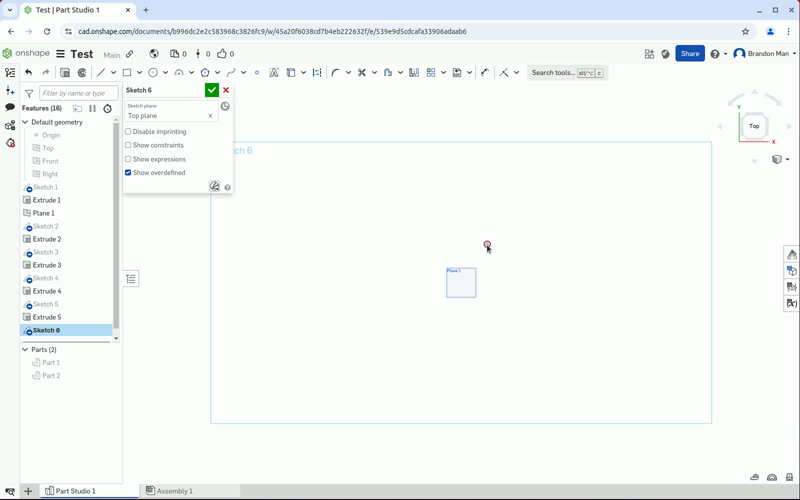
scroll(6)
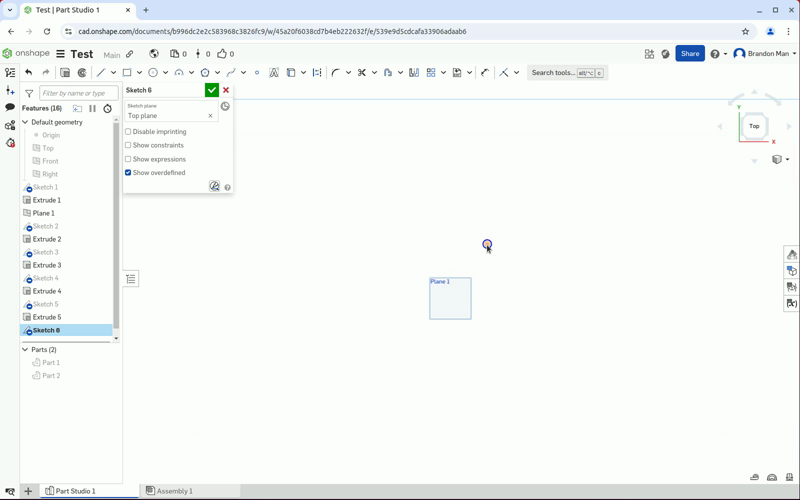
scroll(6)
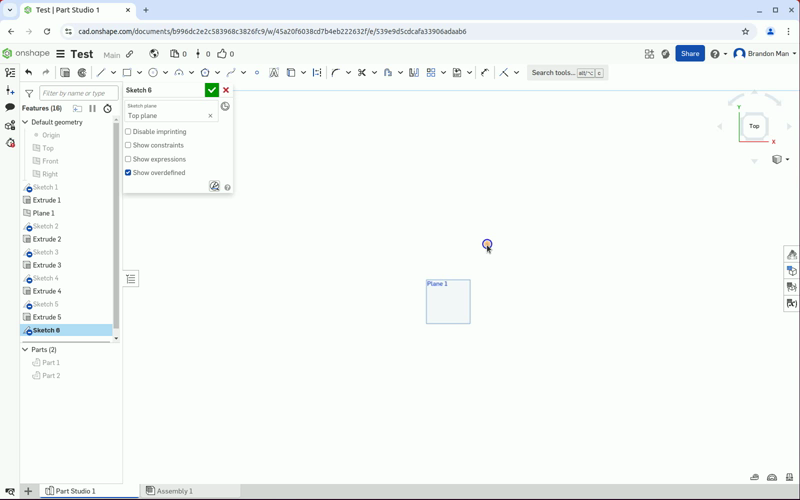
scroll(6)
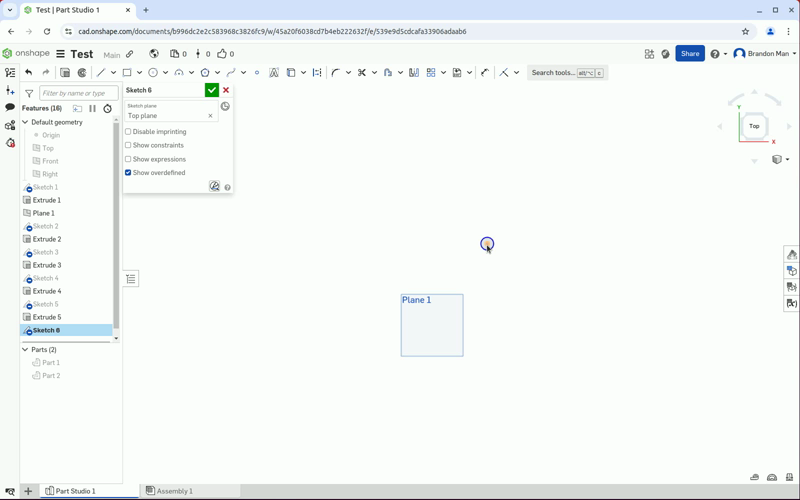
scroll(6)
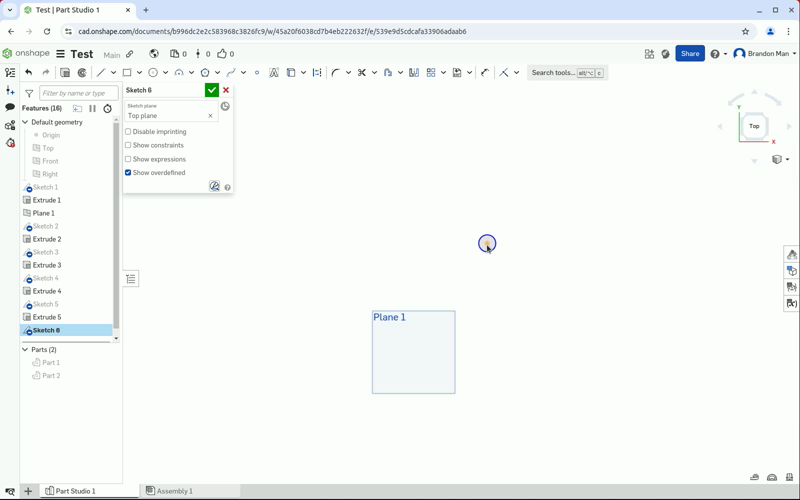
scroll(6)
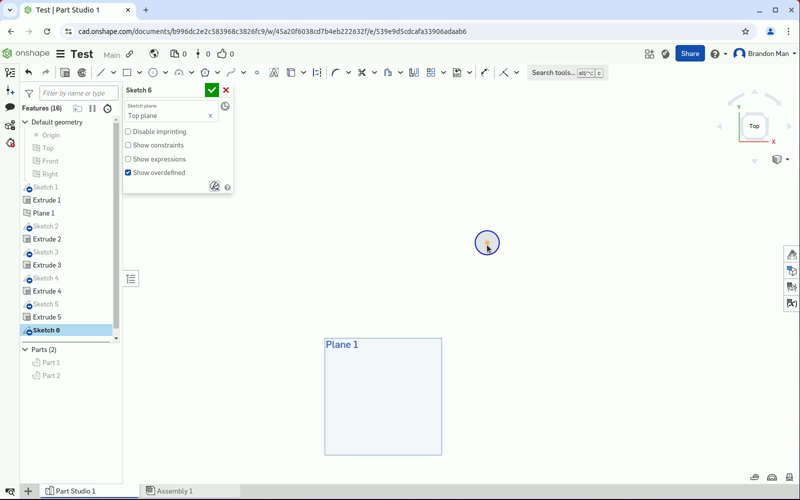
scroll(6)
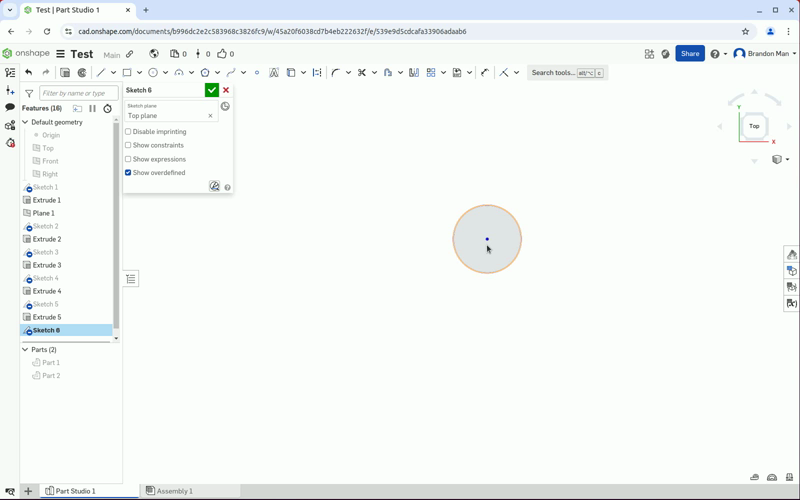
click(487, 244)
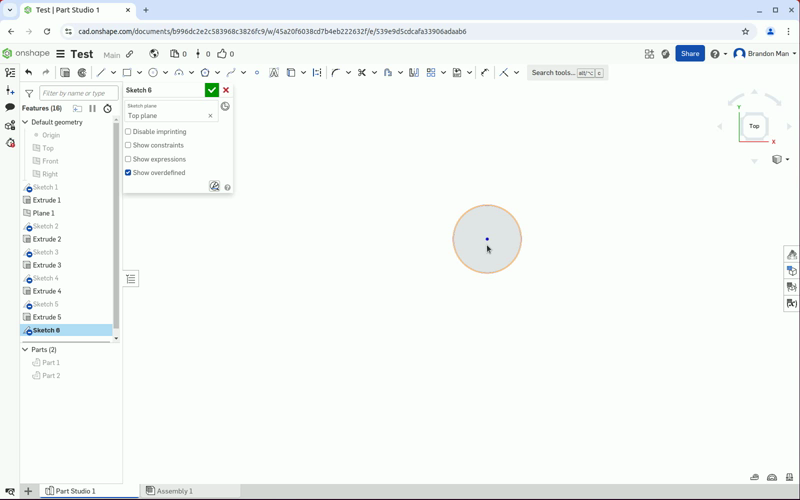
scroll(-6)
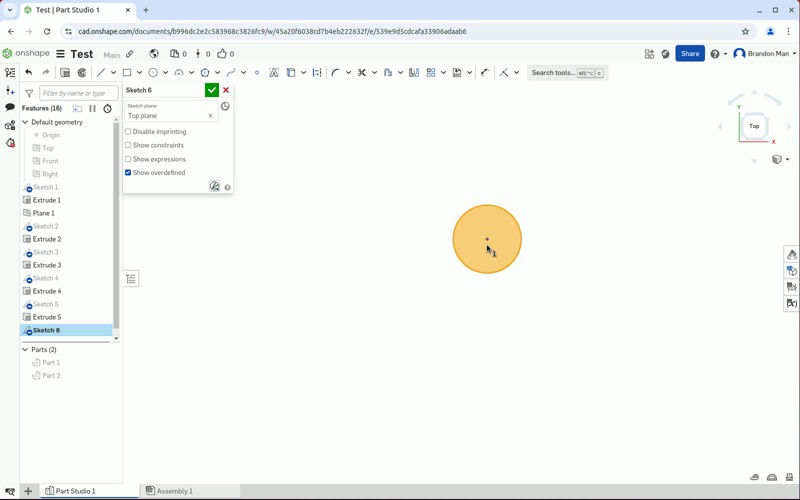
scroll(-6)
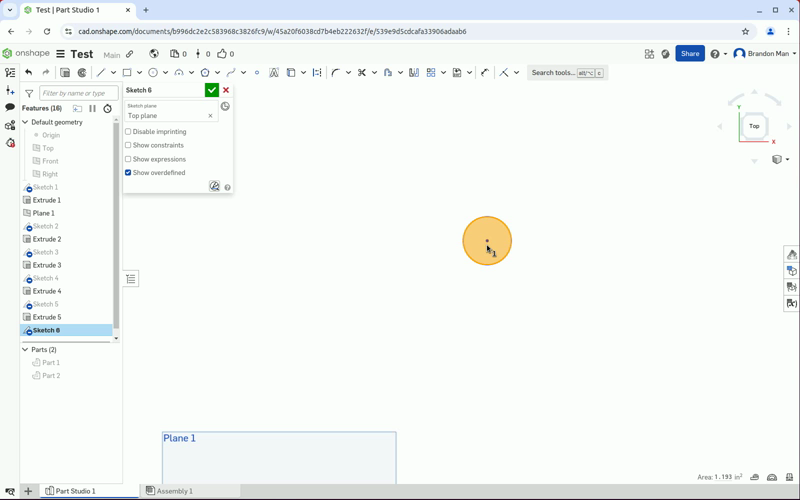
scroll(-6)
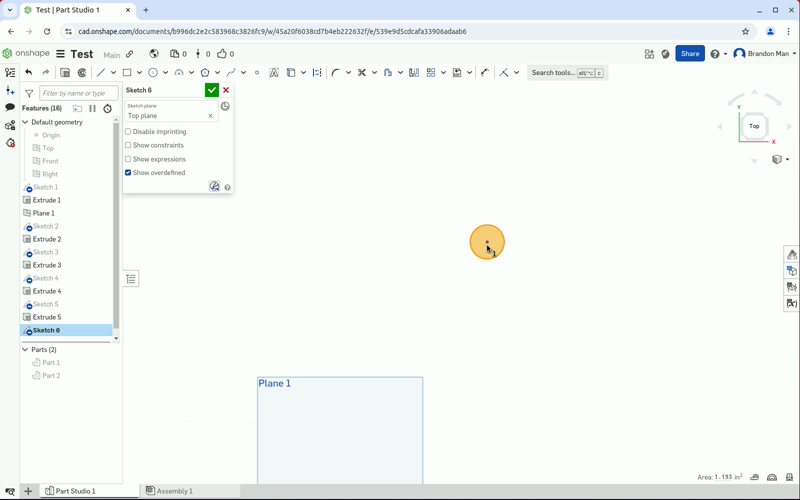
scroll(-6)
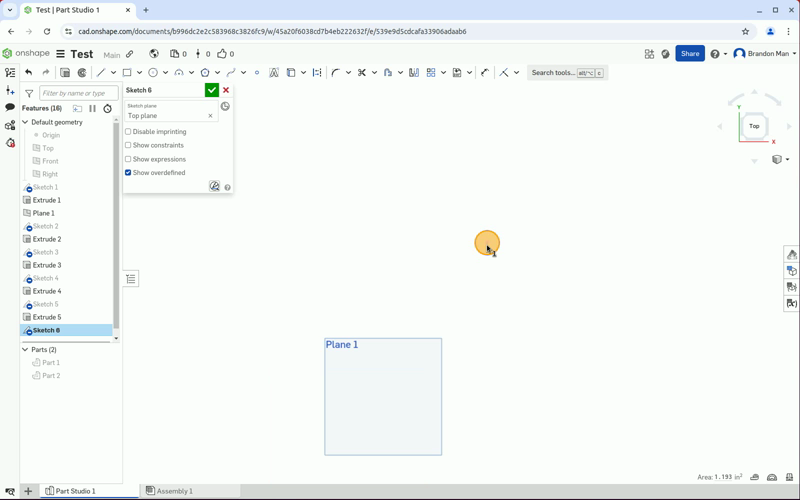
scroll(-6)
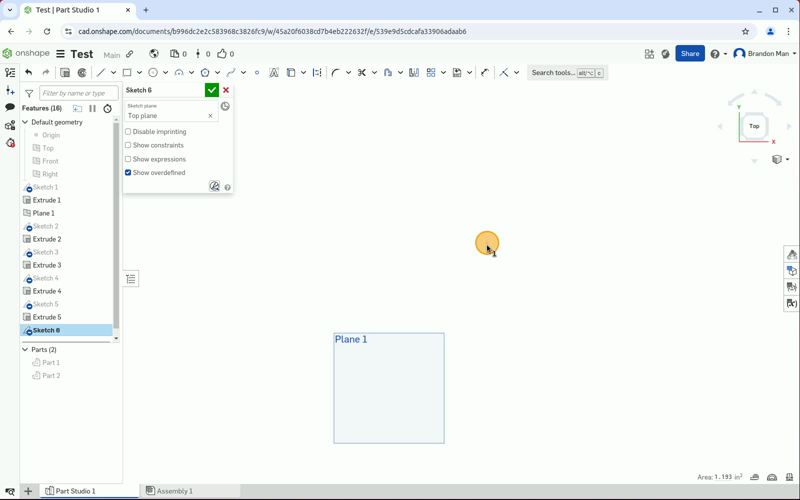
scroll(-6)
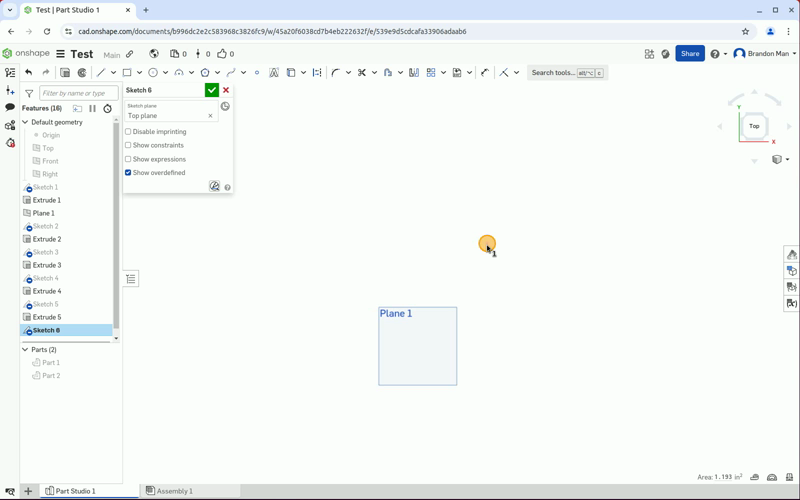
scroll(-6)
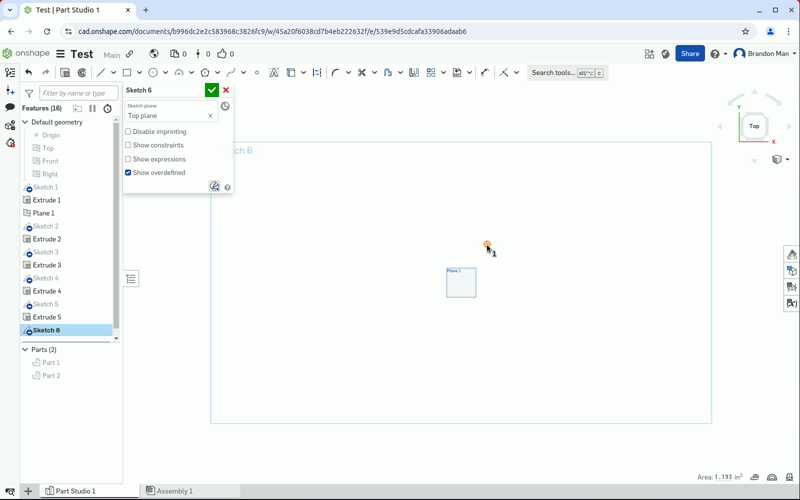
mouse_move(73, 352)
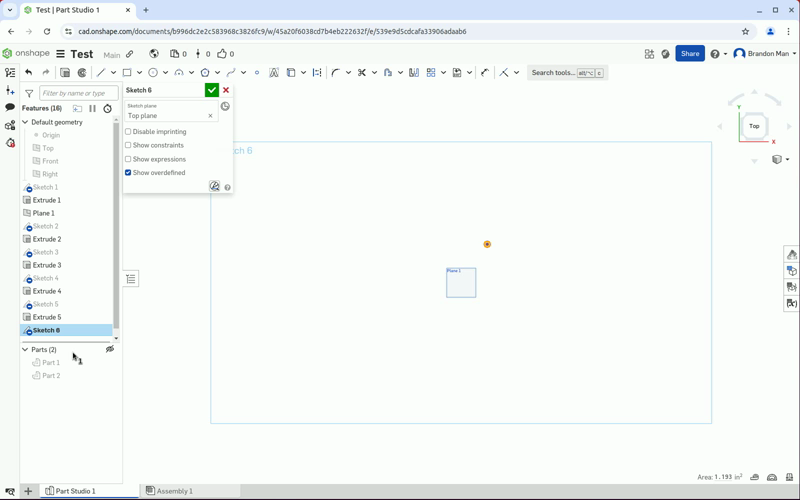
key(shift+y)
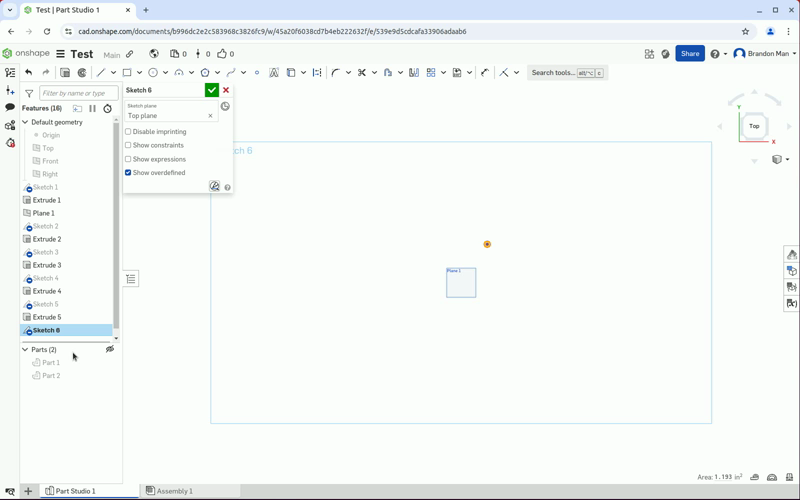
key(shift+e)
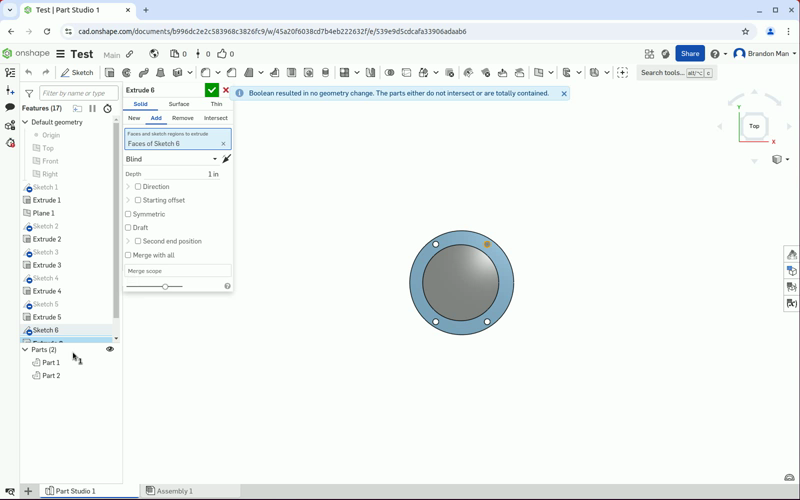
mouse_move(143, 106)
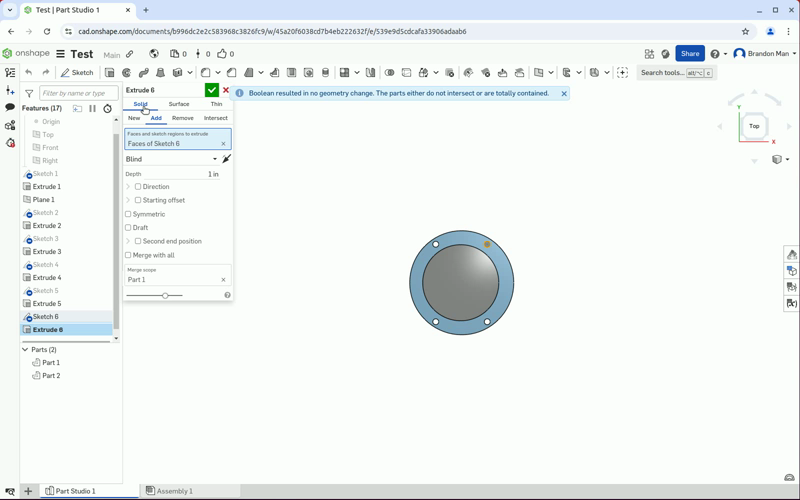
click(143, 106)
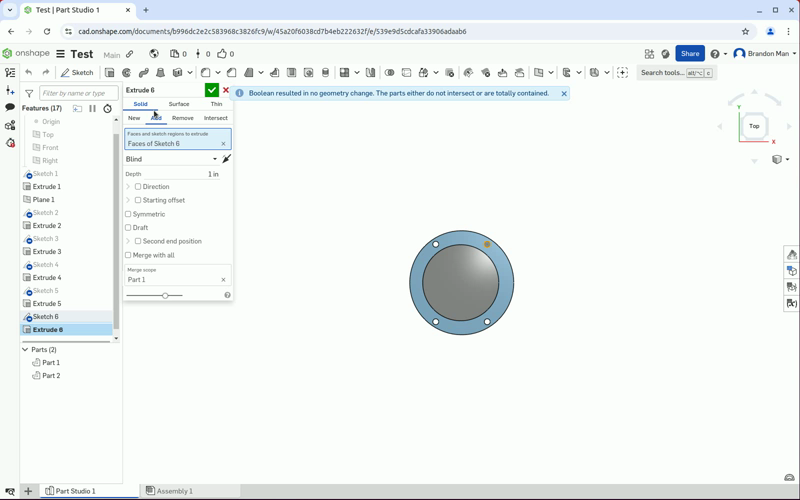
mouse_move(186, 120)
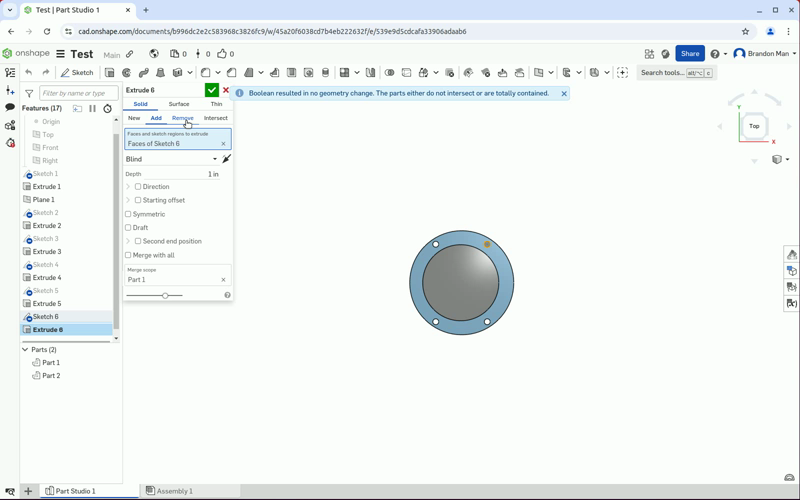
click(186, 120)
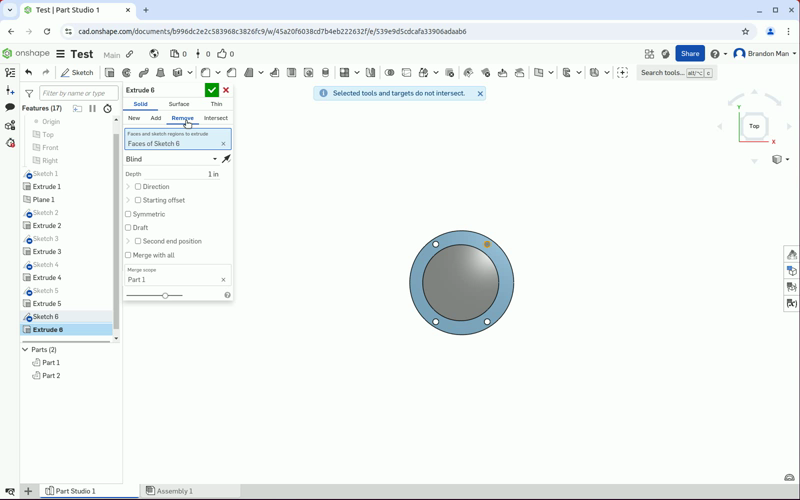
key(tab, 4)
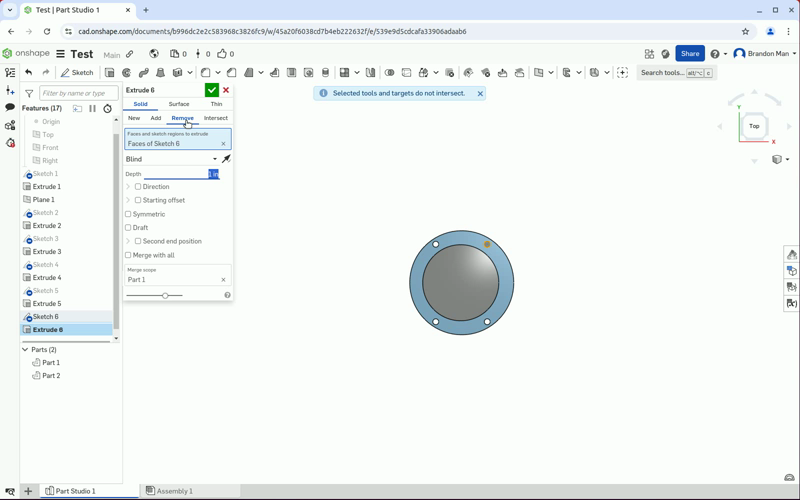
text(-5.296)
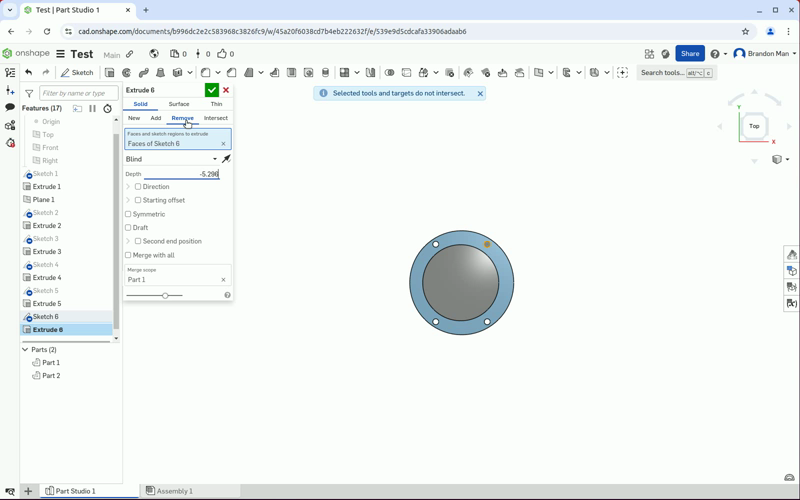
key(tab, 6)
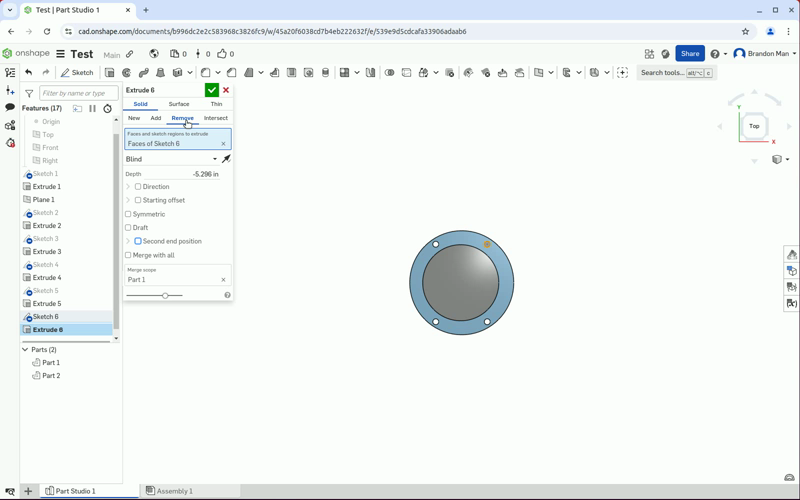
key(space)
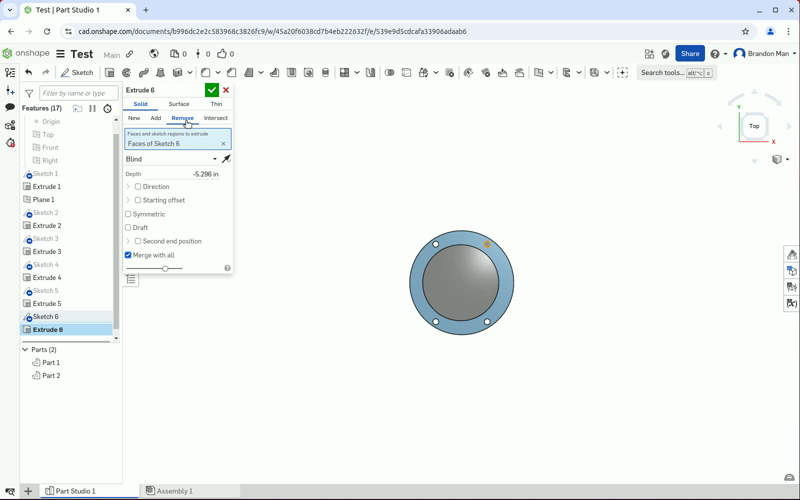
key(enter)
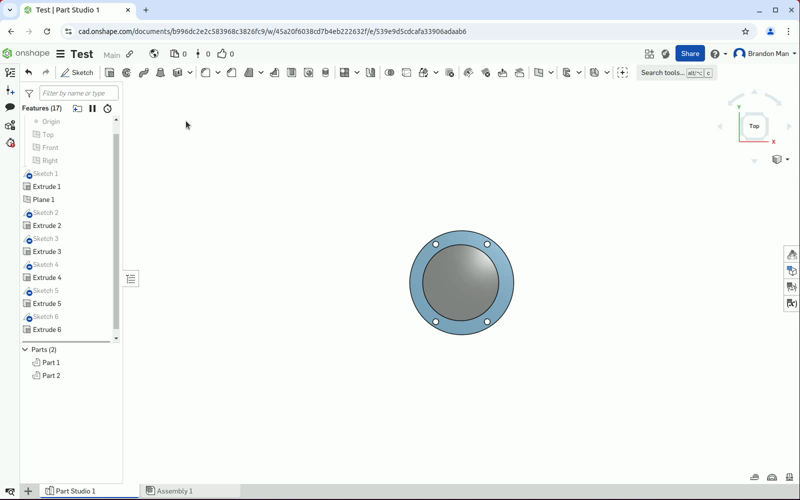
key(shift+h)
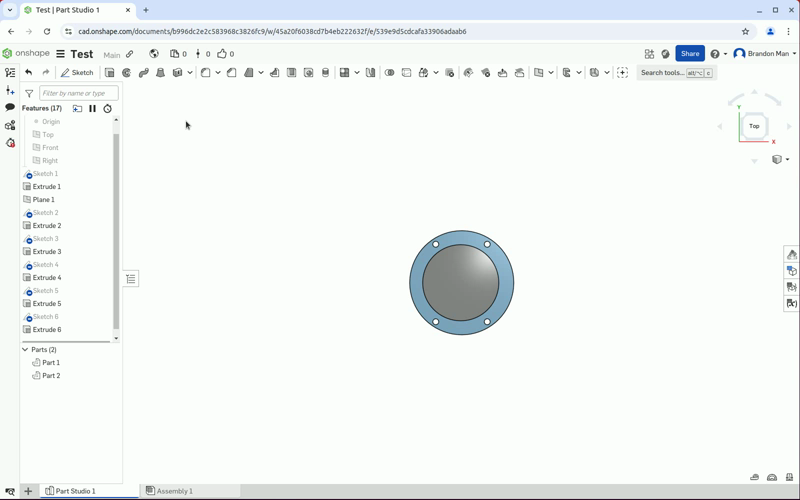
key(shift+h)
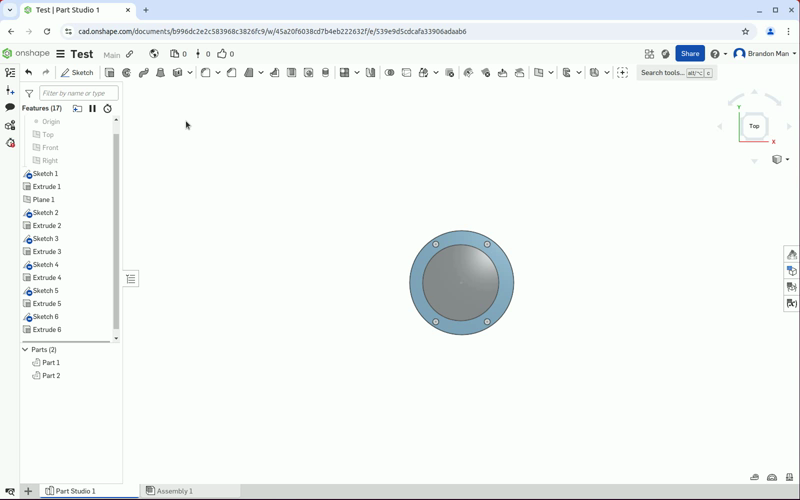
key(shift+7)
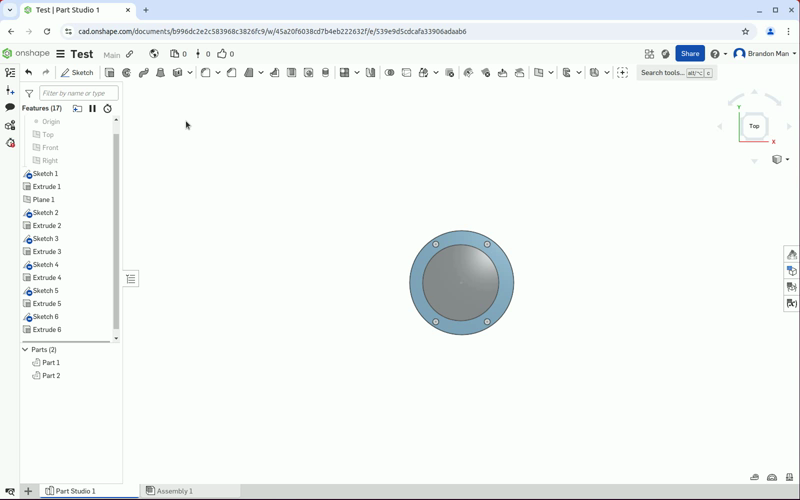
key(up, 3)
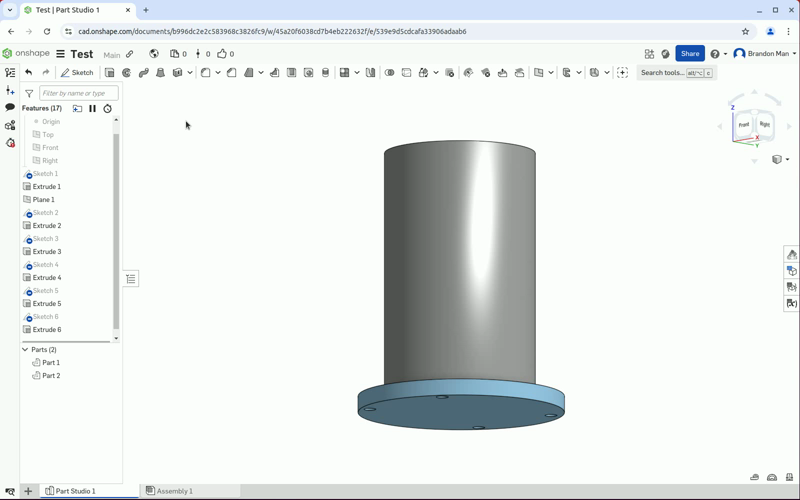
key(left, 3)
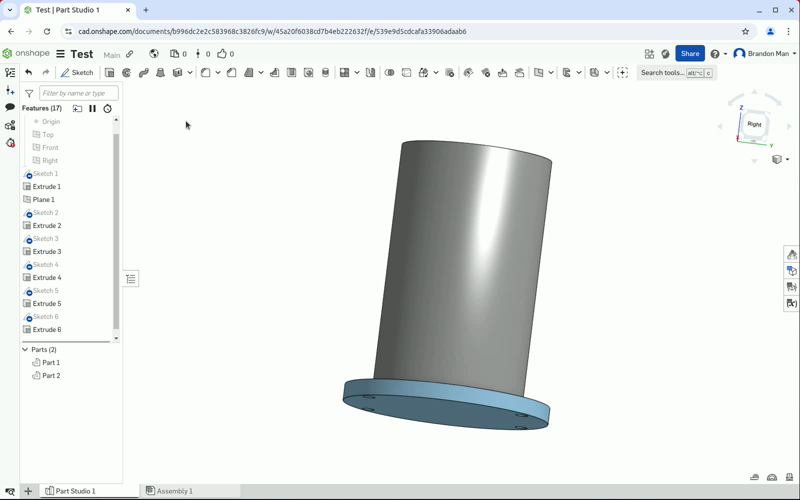
key(right, 3)
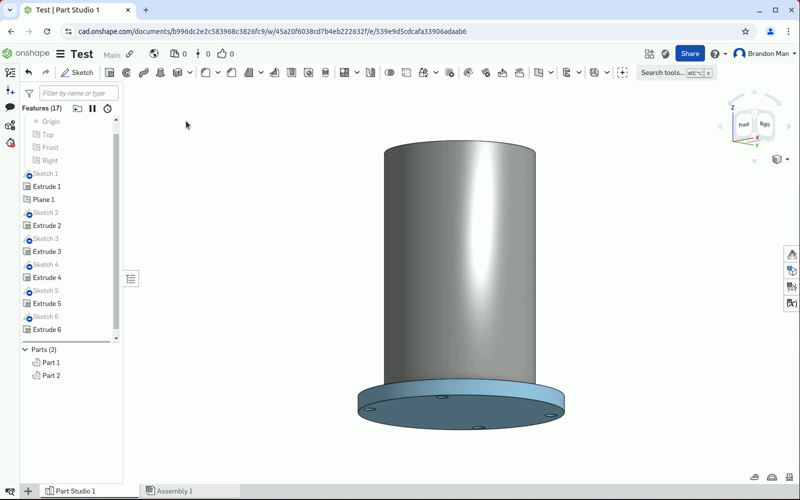
key(down, 3)
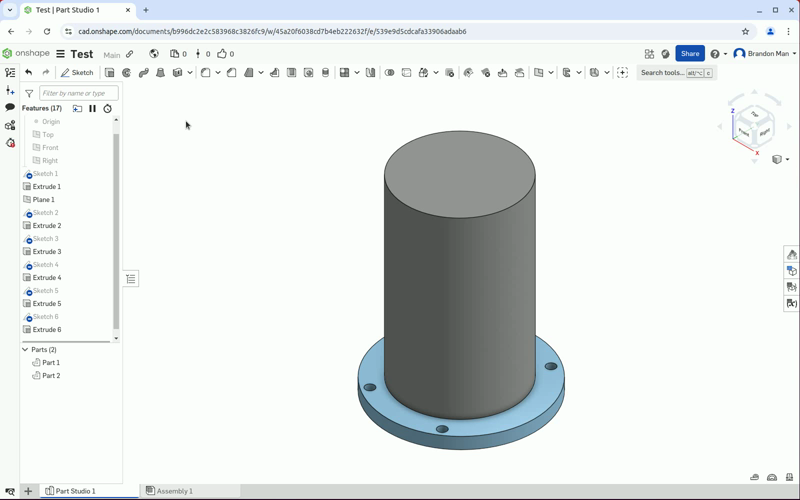
mouse_move(69, 176)
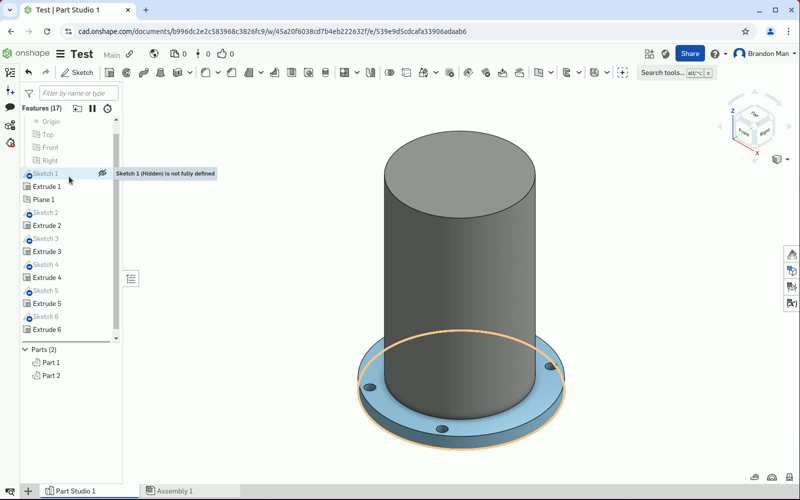
click(69, 176)